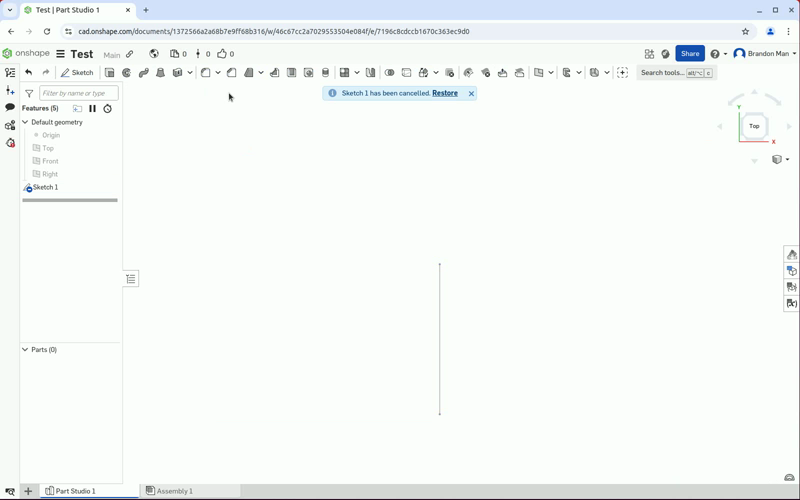
key(shift+h)
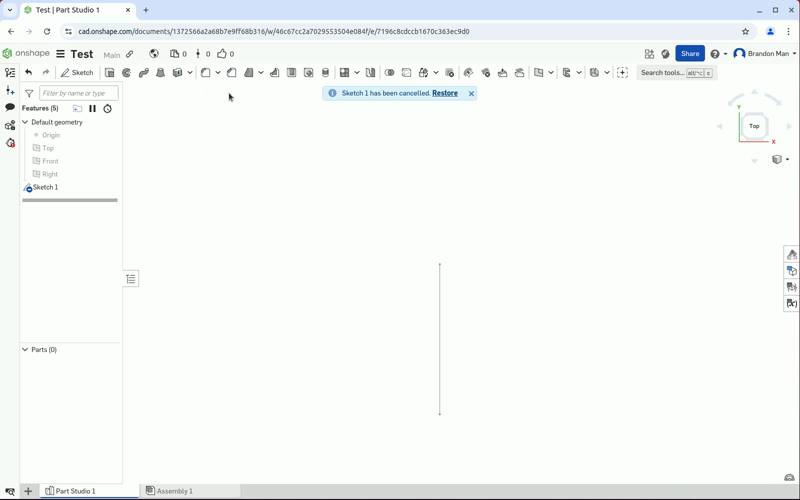
key(shift+s)
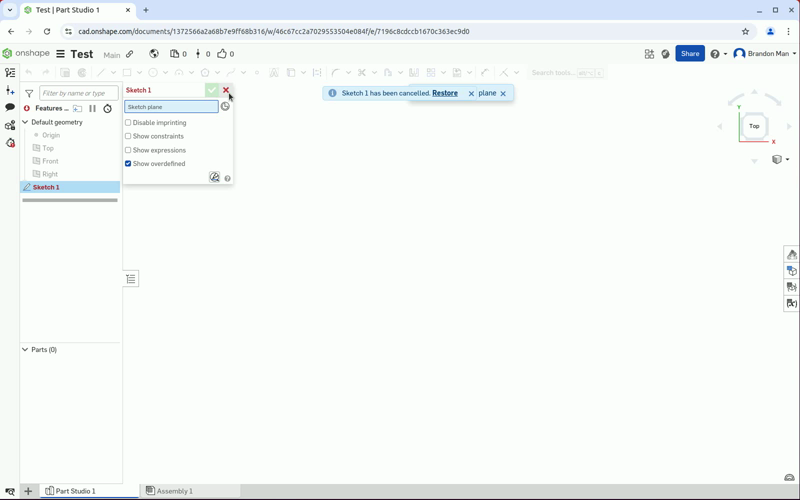
mouse_move(73, 150)
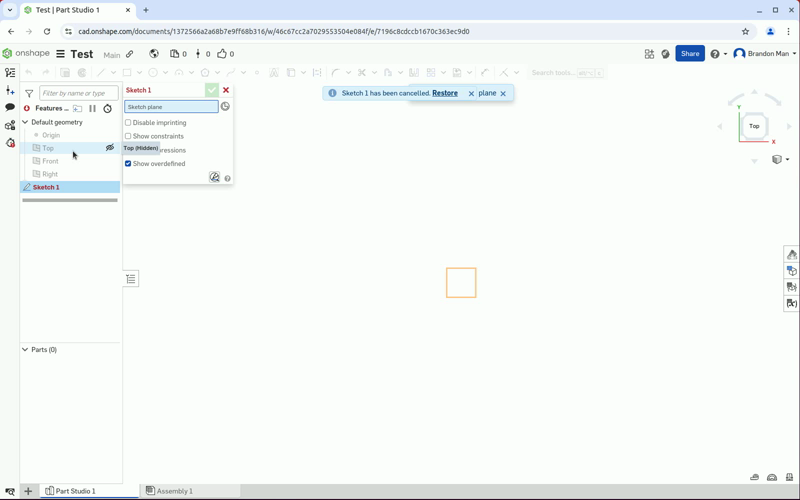
click(73, 150)
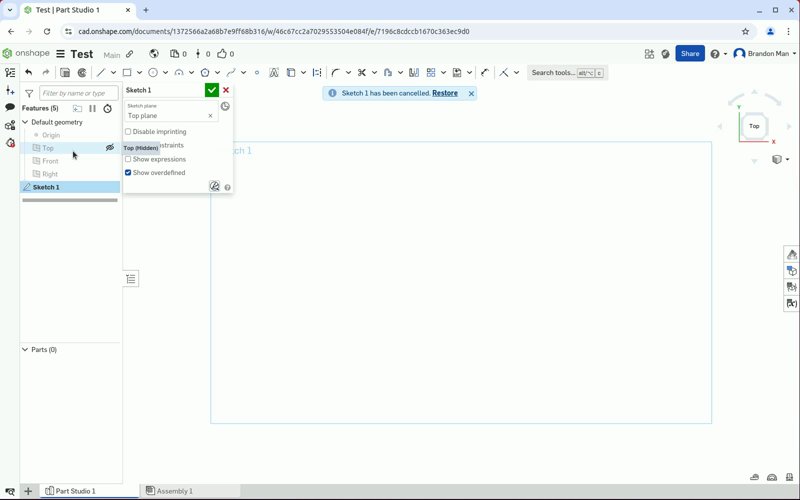
mouse_move(73, 352)
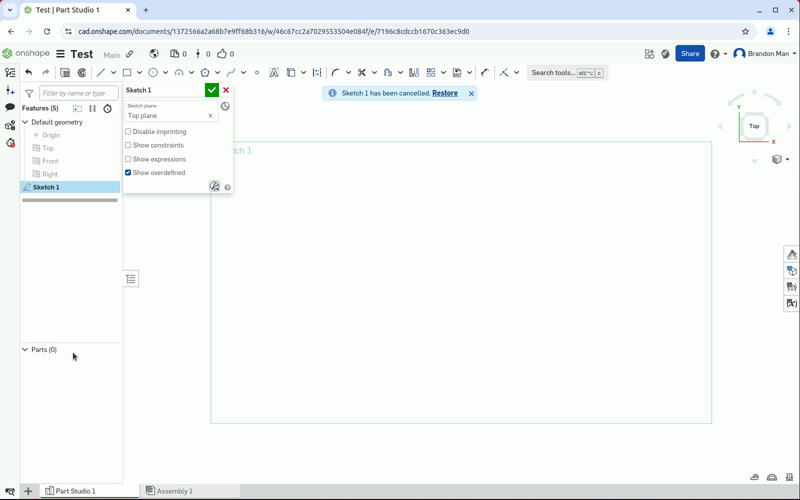
key(y)
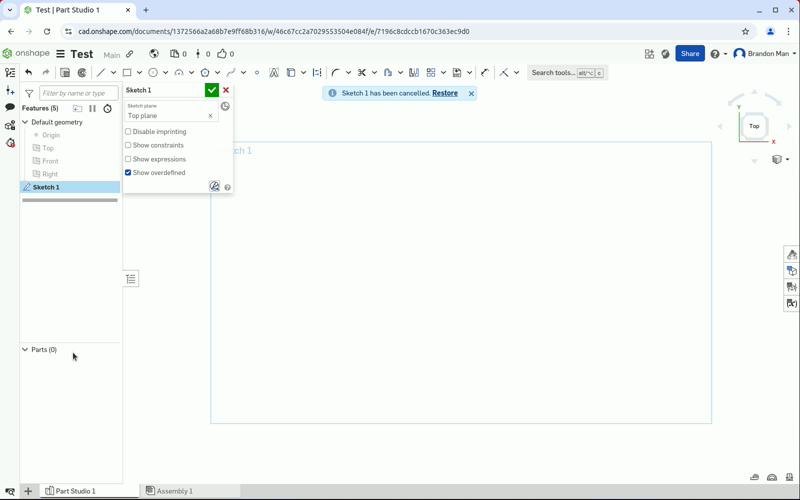
key(l)
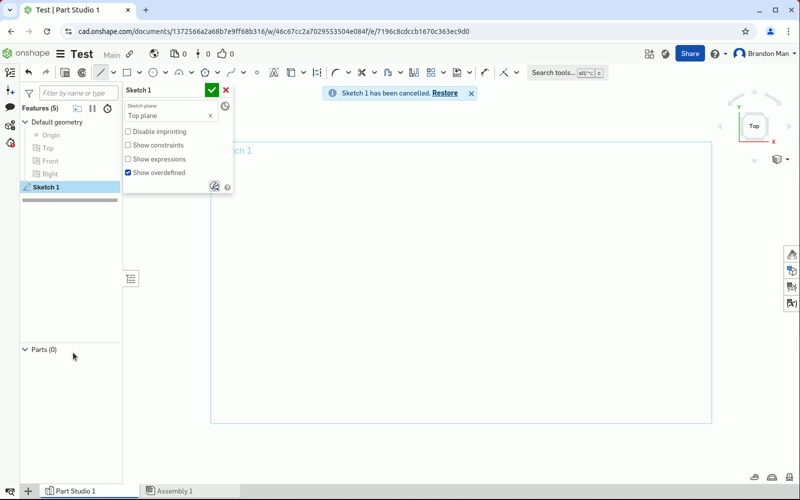
key_down(shift)
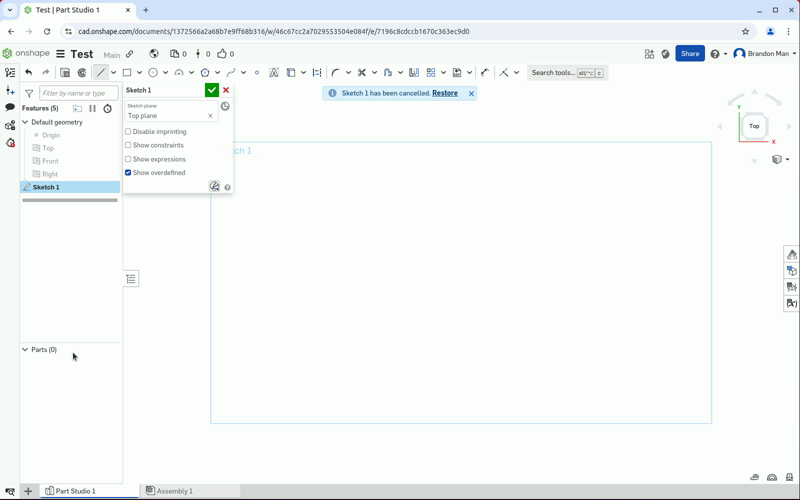
mouse_move(440, 276)
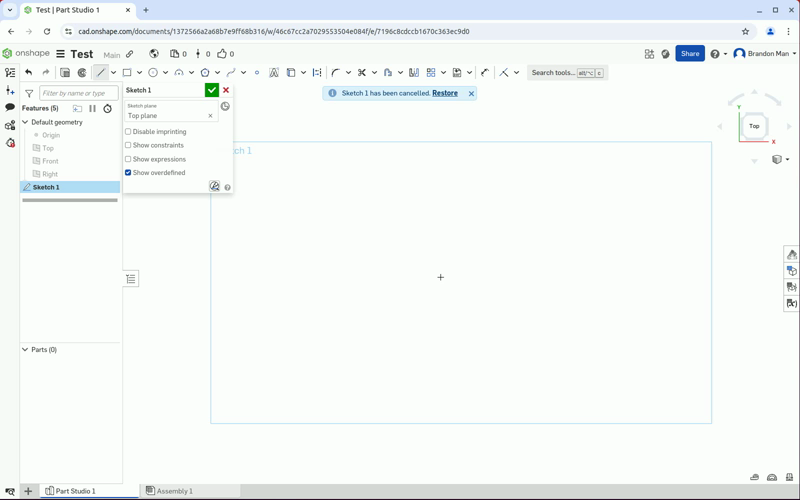
click(440, 276)
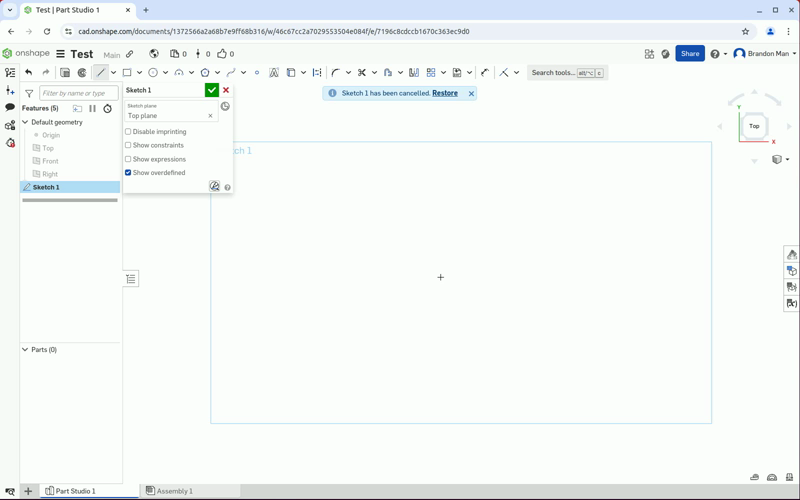
key_up(shift)
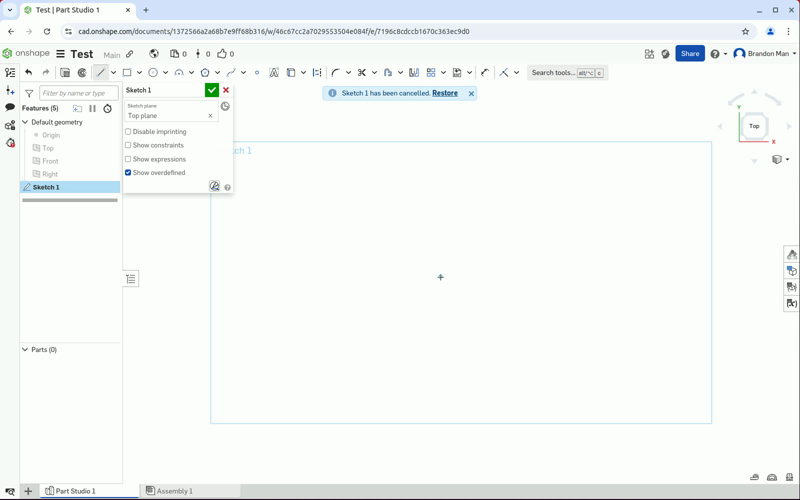
key_down(shift)
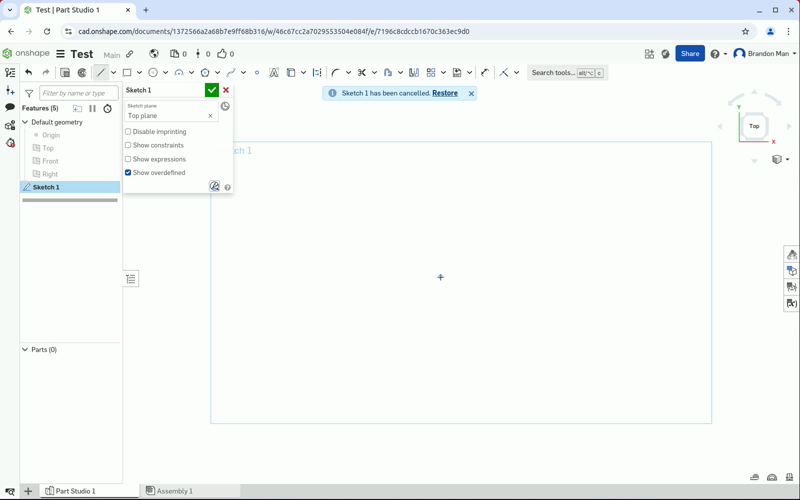
mouse_move(470, 276)
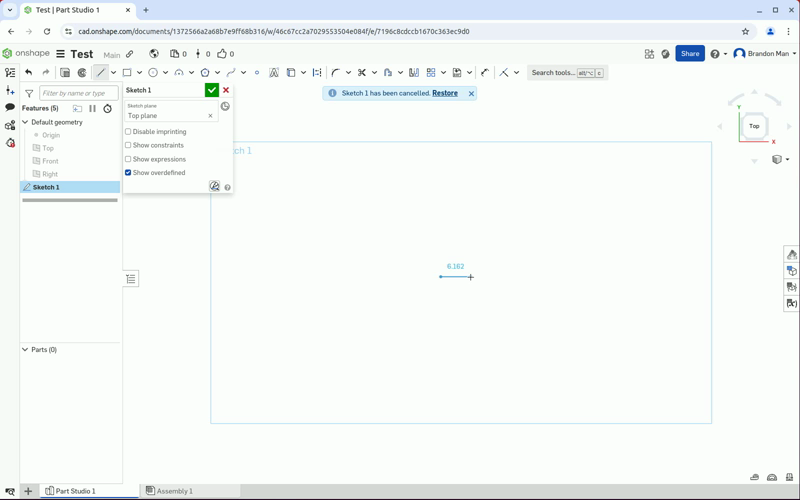
mouse_move(444, 276)
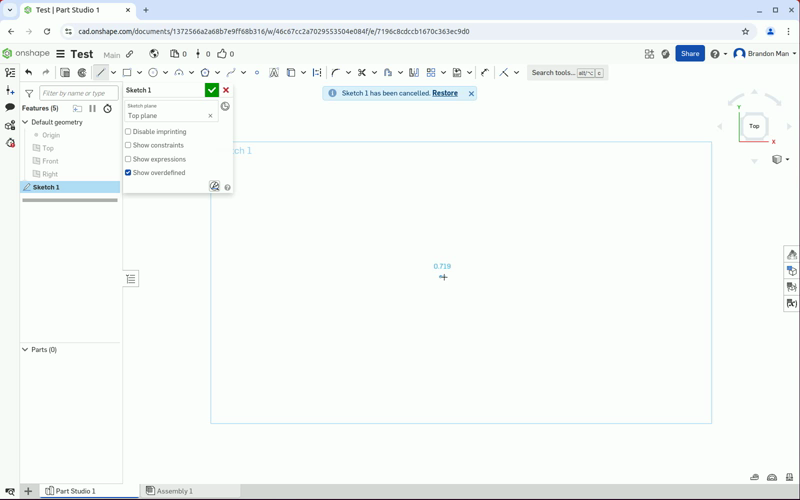
scroll(6)
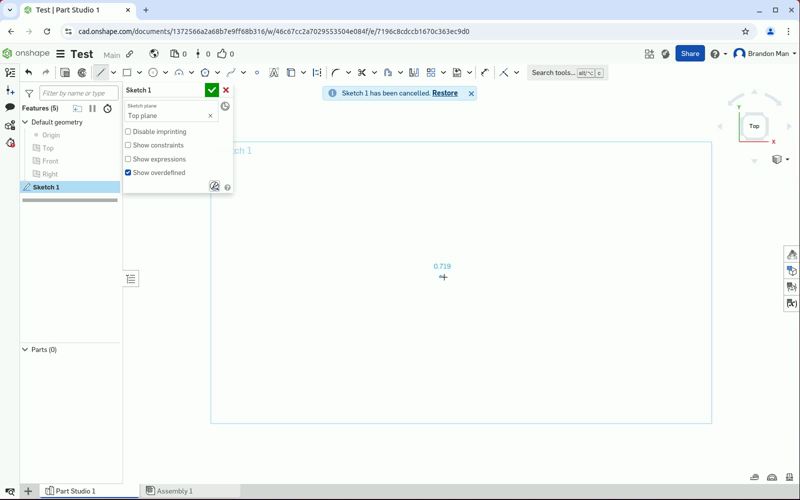
scroll(6)
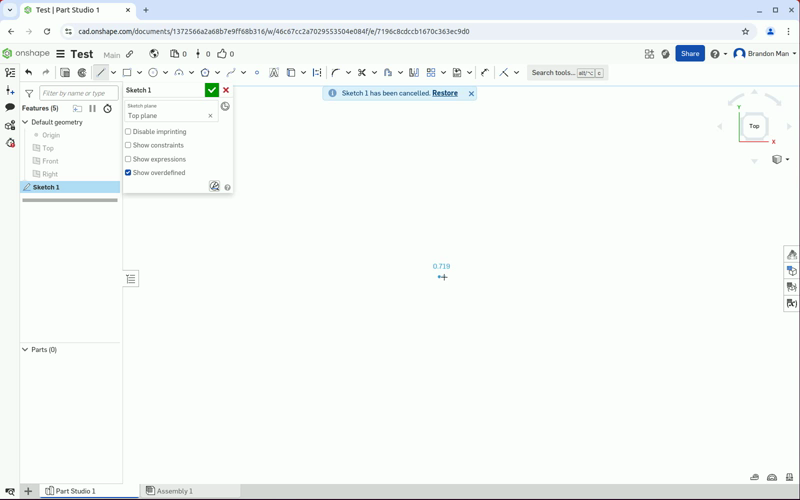
scroll(6)
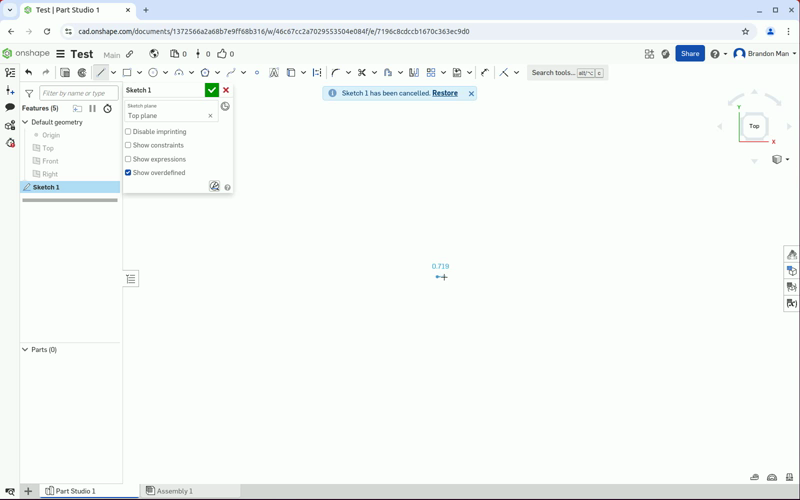
scroll(6)
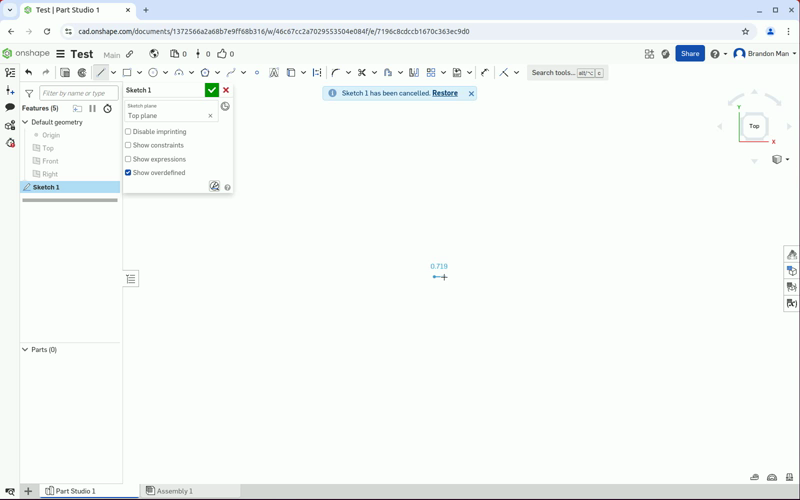
scroll(6)
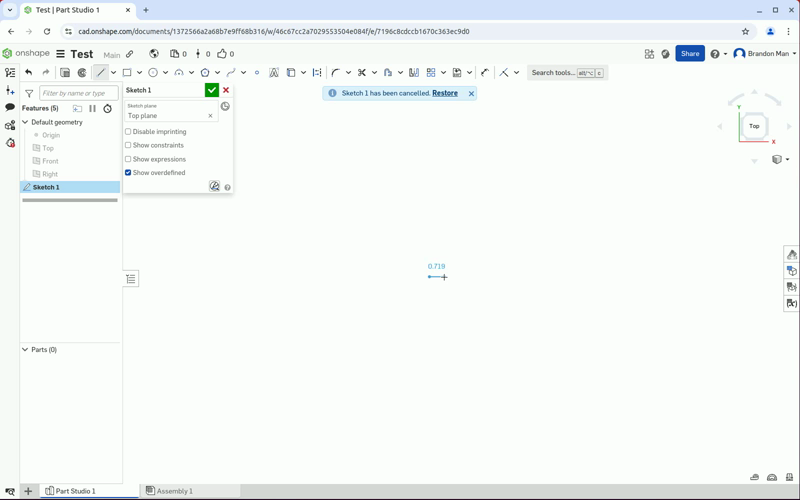
scroll(6)
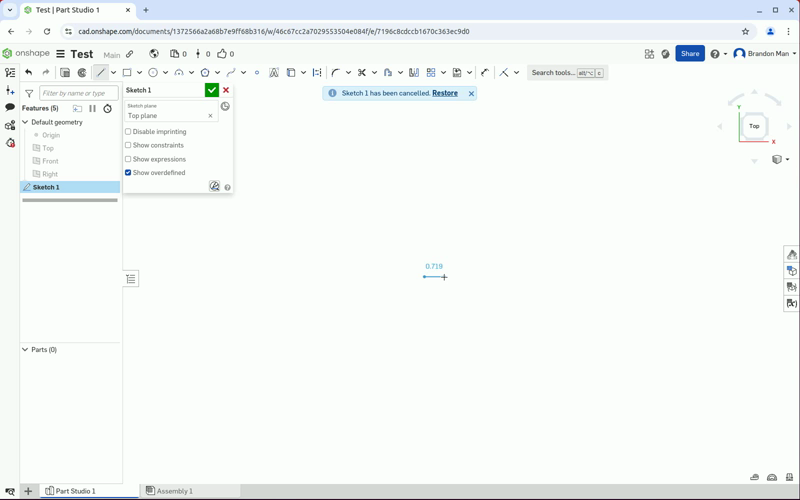
scroll(6)
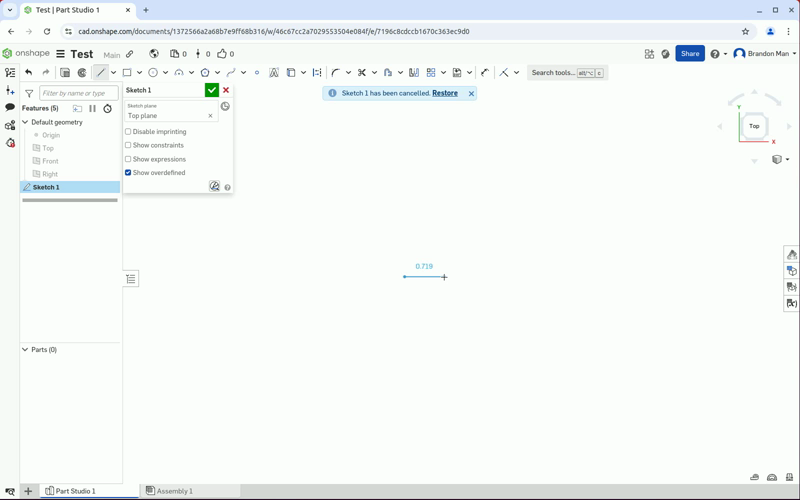
click(444, 276)
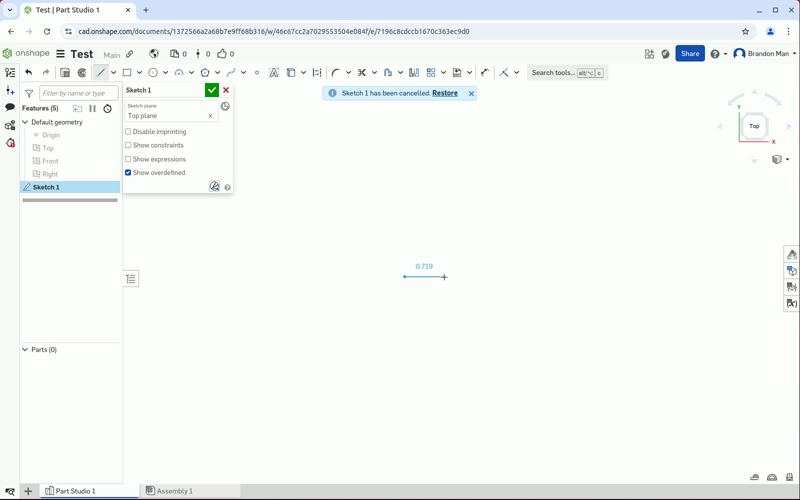
scroll(-6)
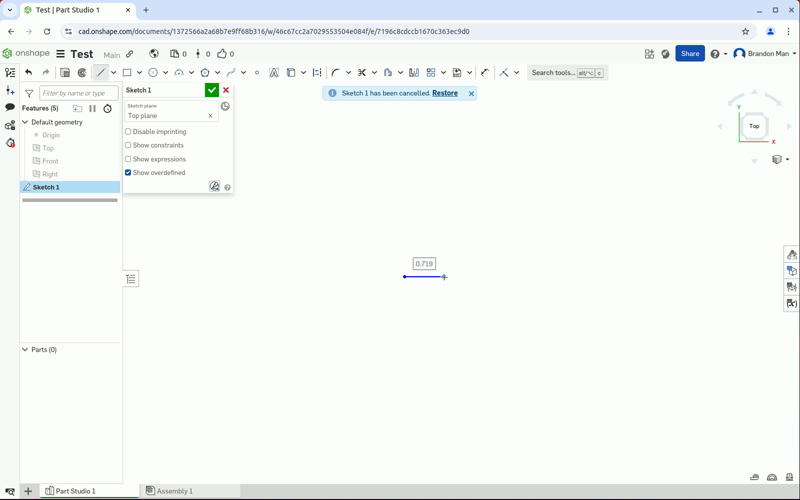
scroll(-6)
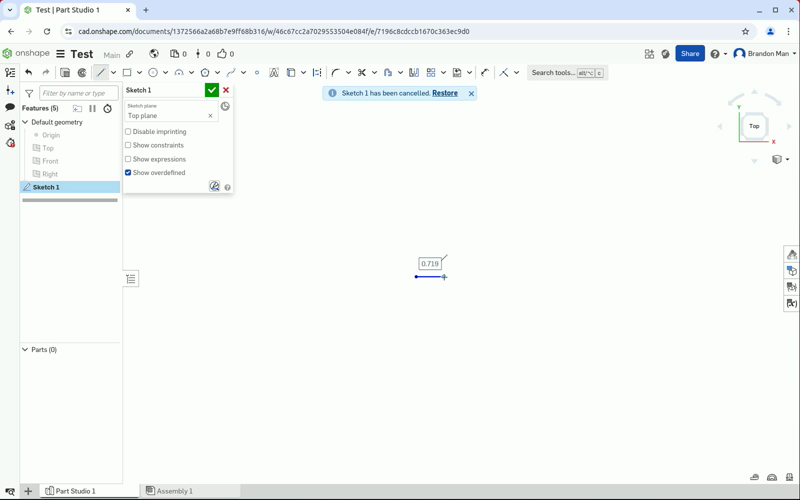
scroll(-6)
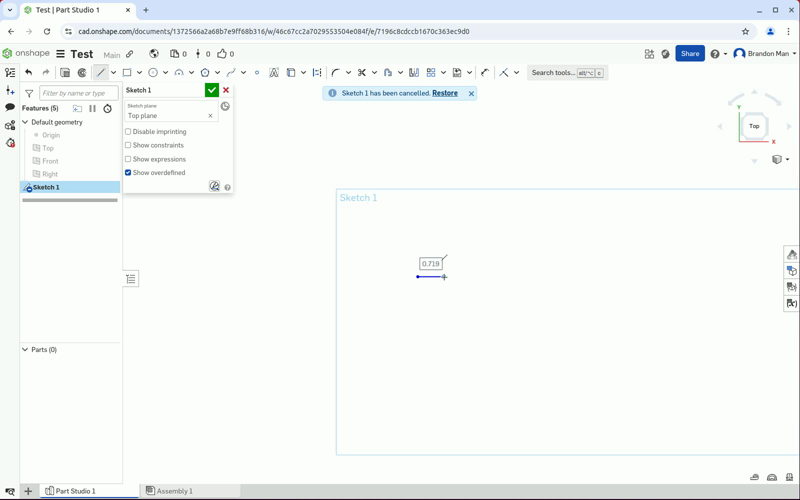
scroll(-6)
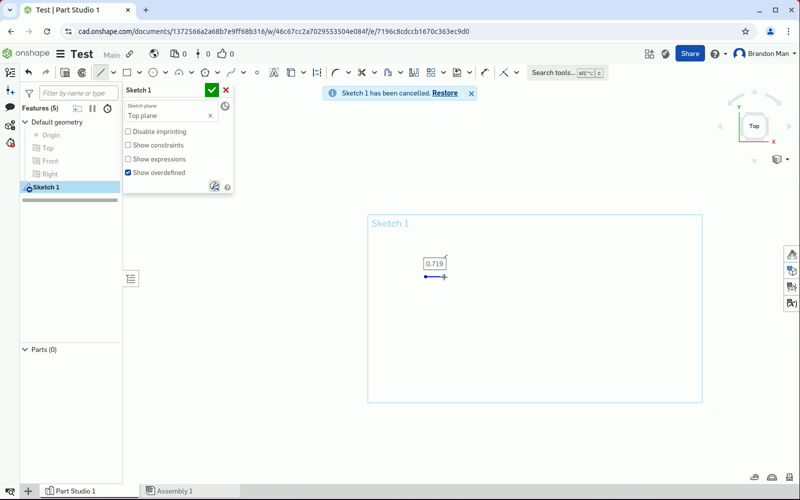
scroll(-6)
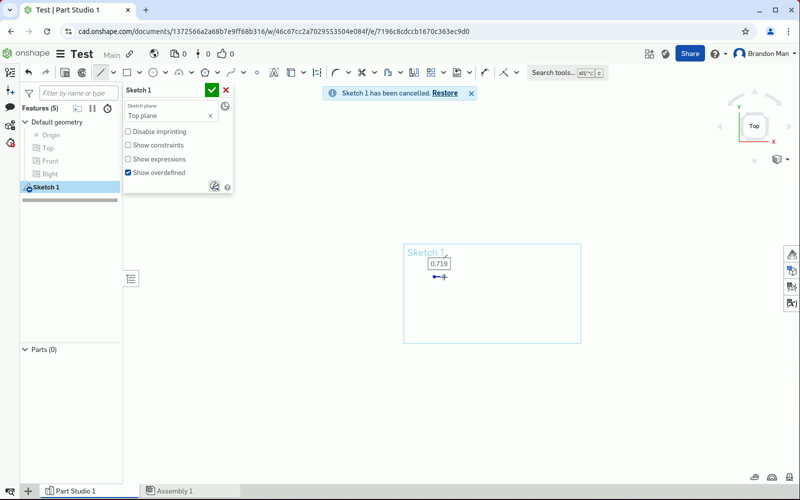
scroll(-6)
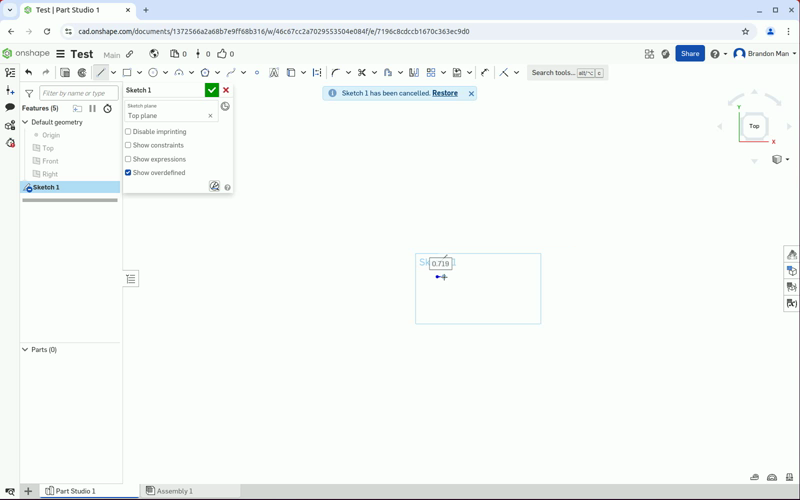
scroll(-6)
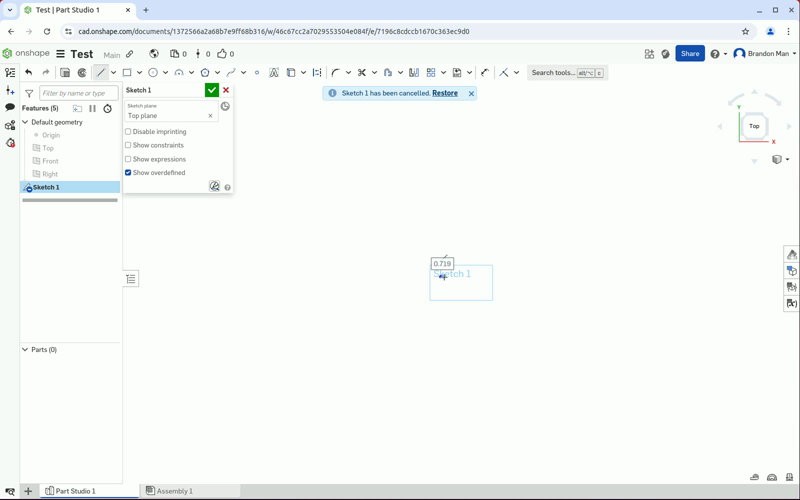
key_up(shift)
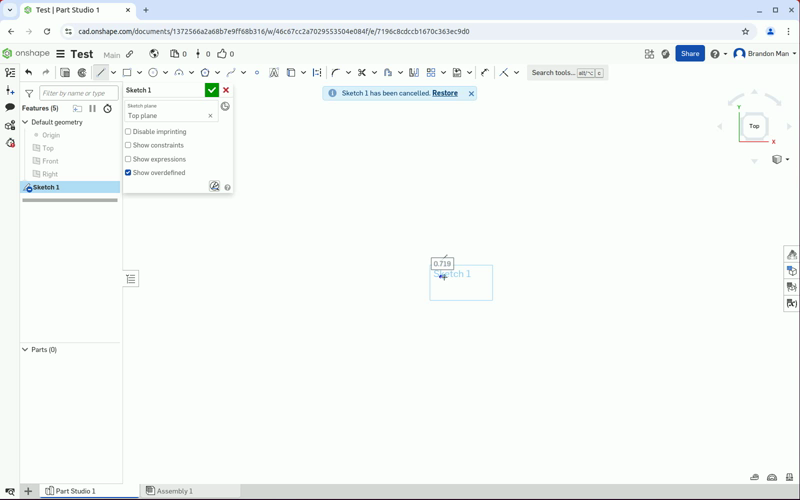
key_down(shift)
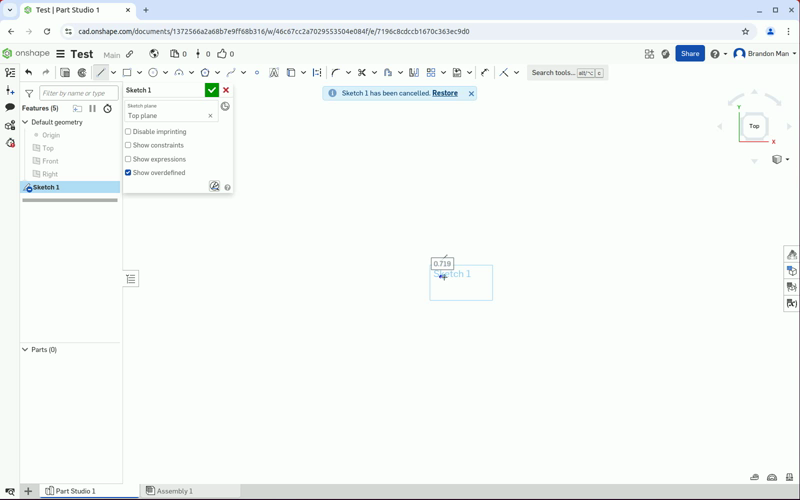
mouse_move(444, 170)
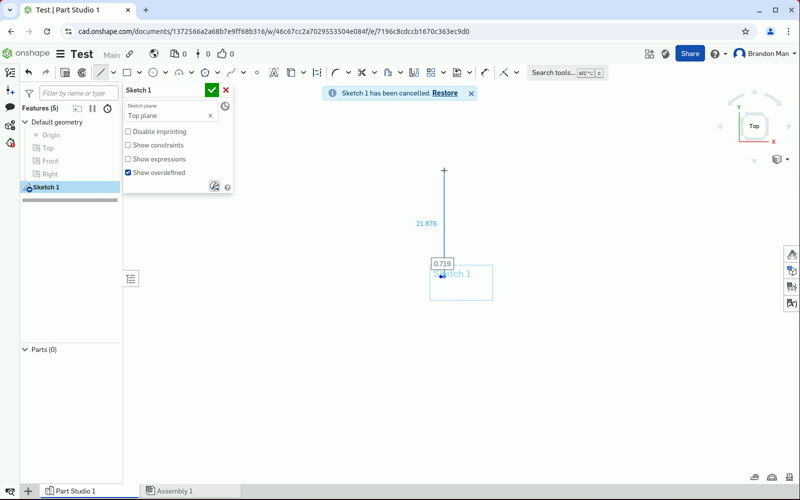
click(444, 170)
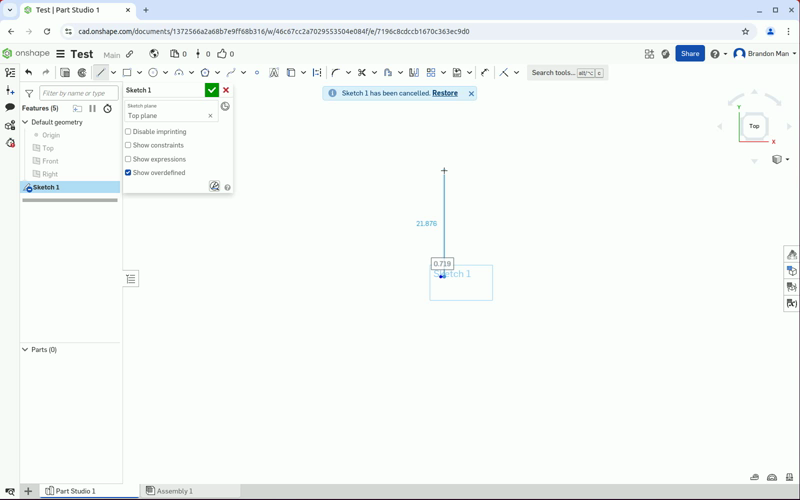
key_up(shift)
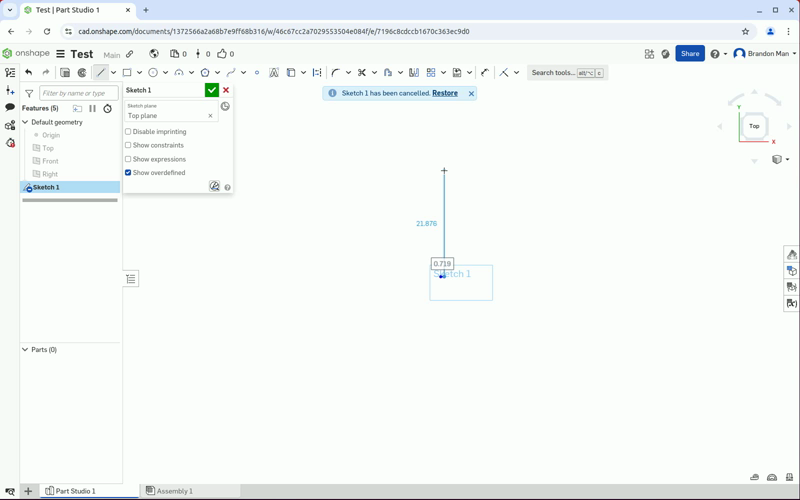
key_down(shift)
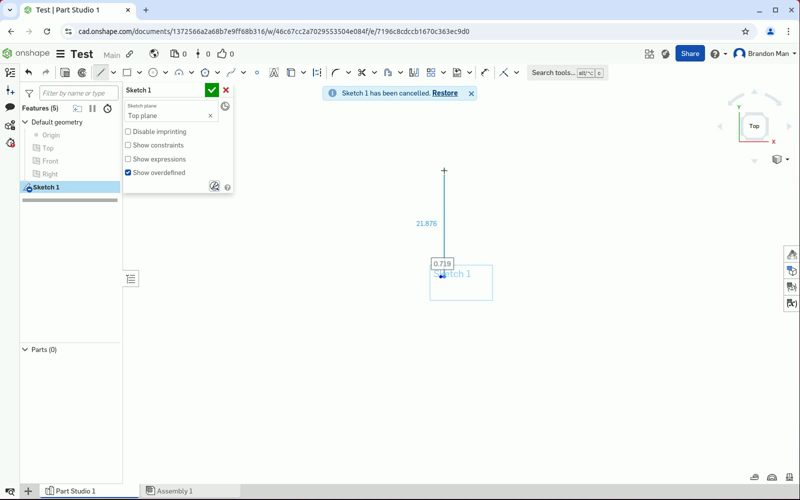
mouse_move(474, 170)
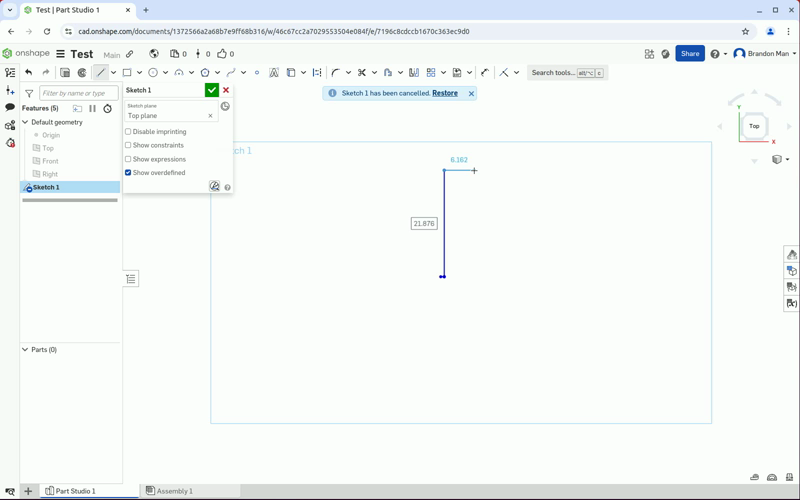
mouse_move(440, 170)
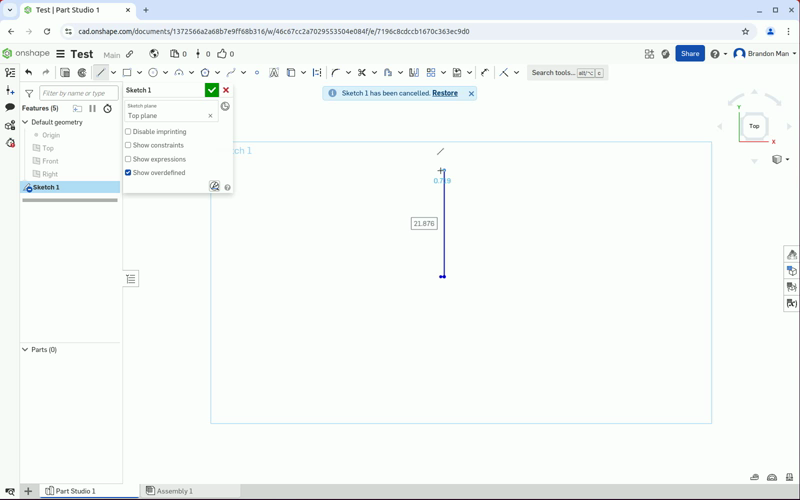
scroll(6)
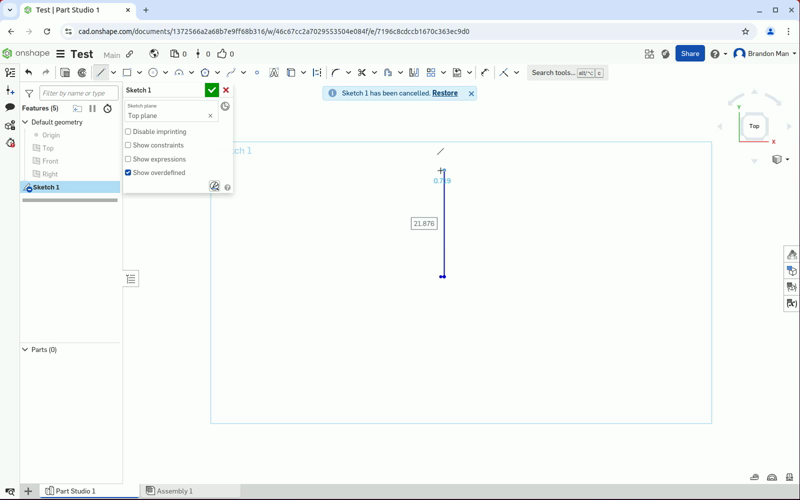
scroll(6)
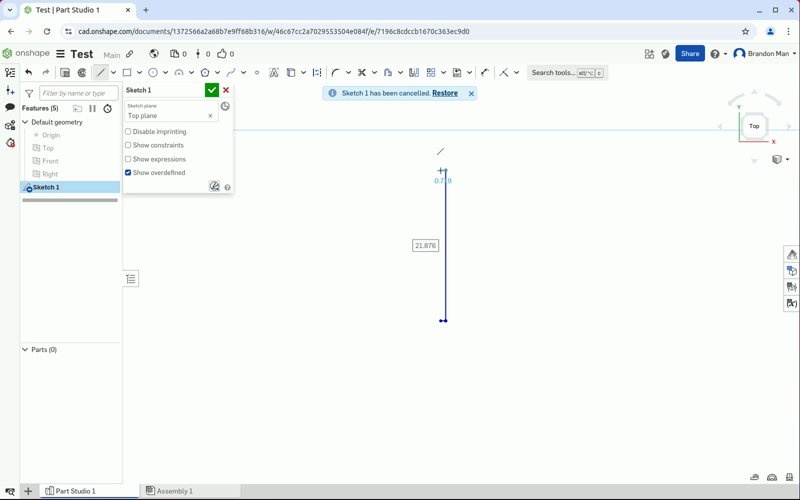
scroll(6)
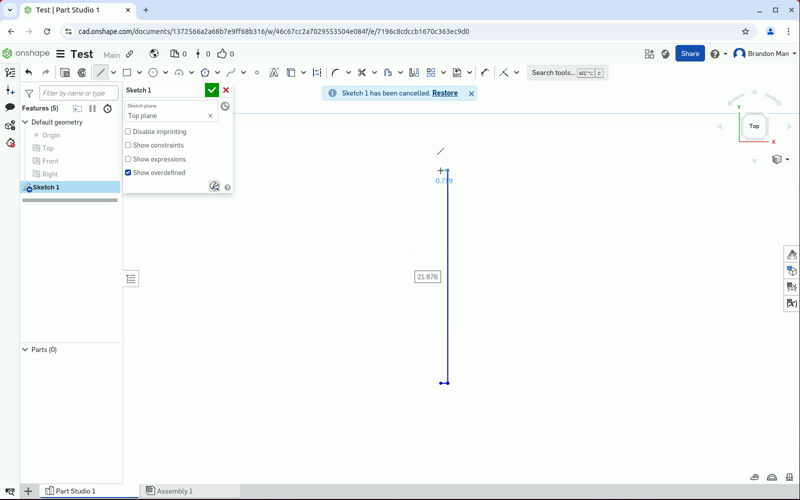
scroll(6)
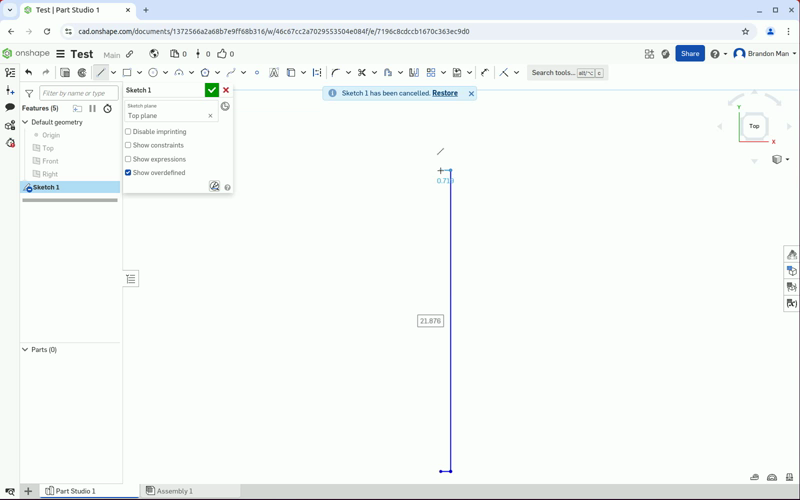
scroll(6)
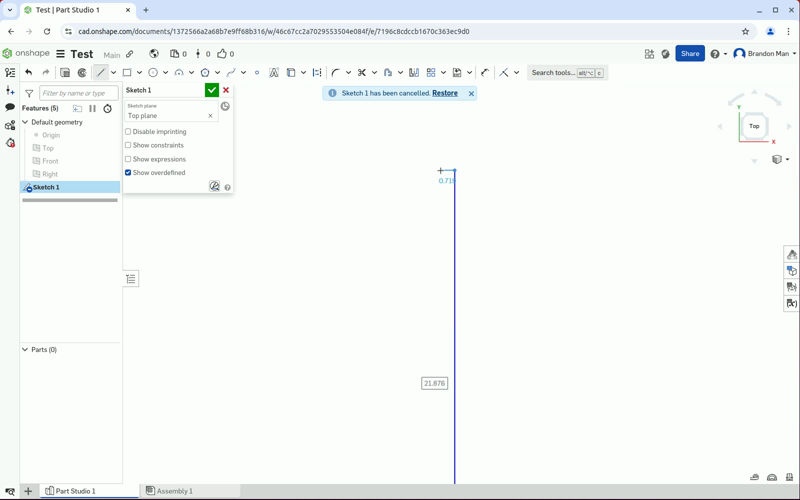
scroll(6)
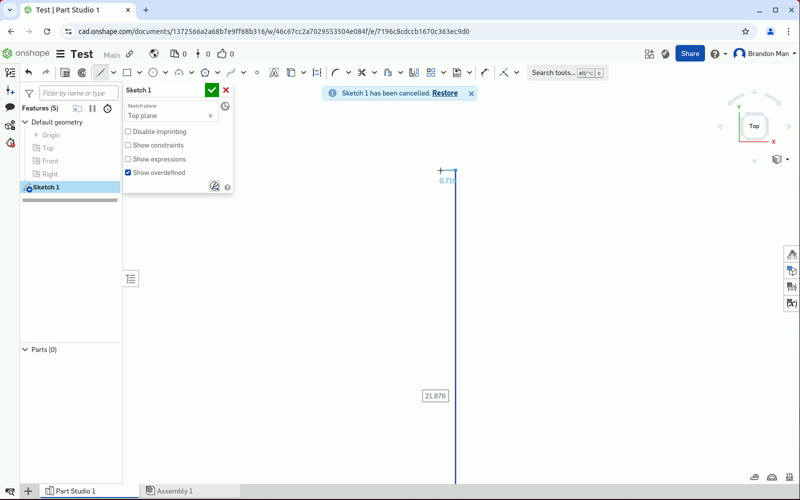
scroll(6)
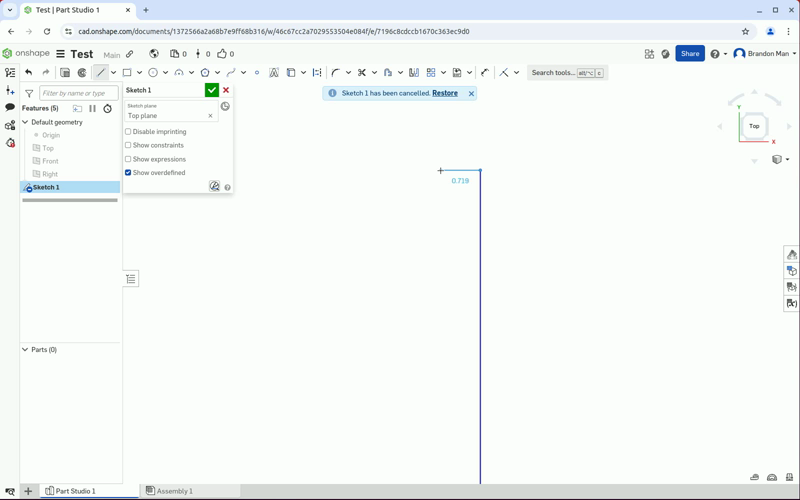
click(440, 170)
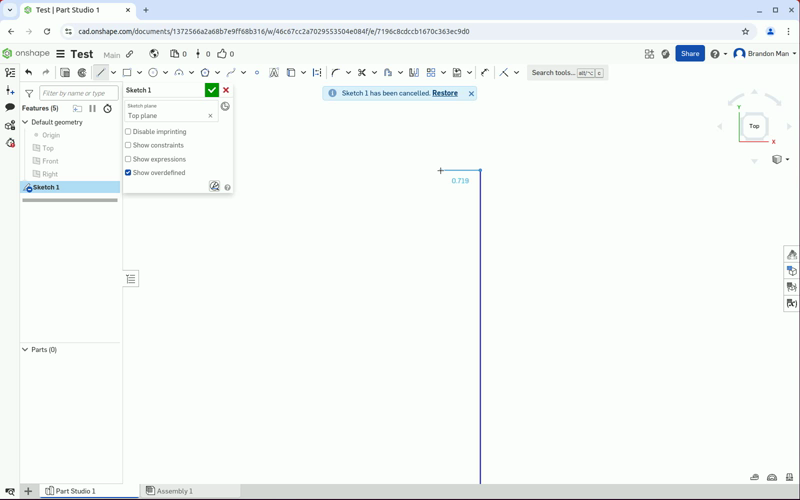
scroll(-6)
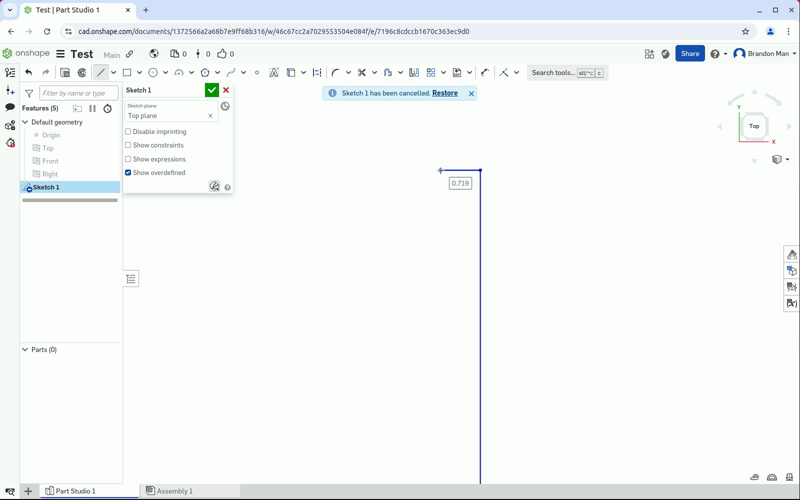
scroll(-6)
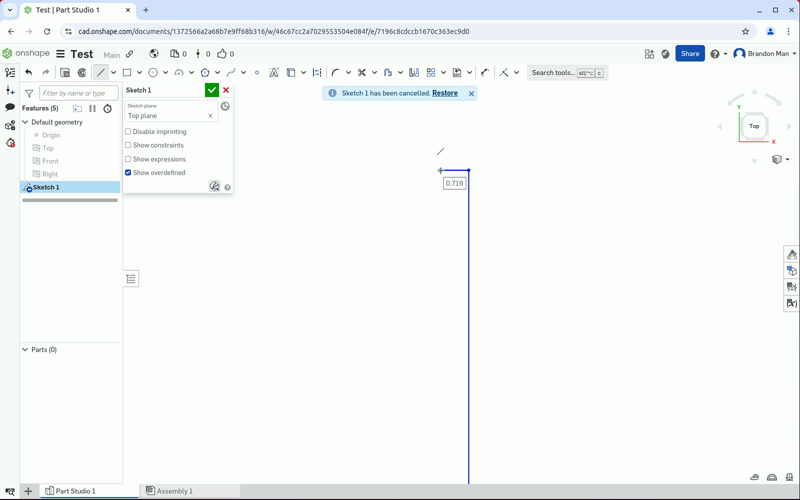
scroll(-6)
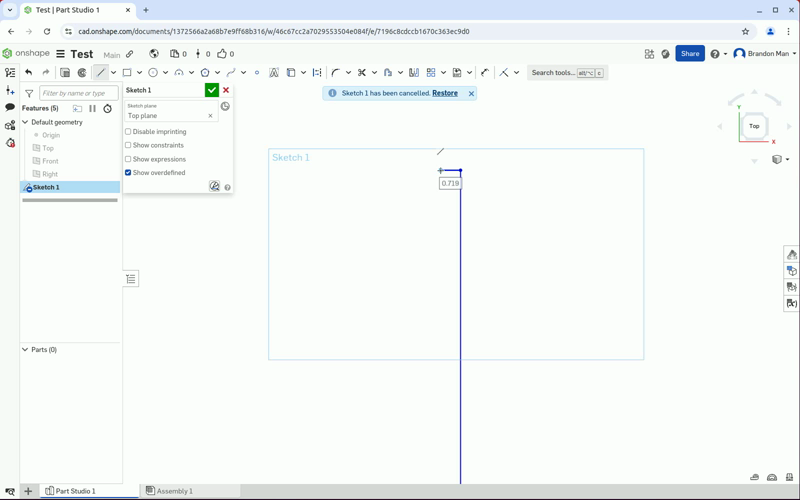
scroll(-6)
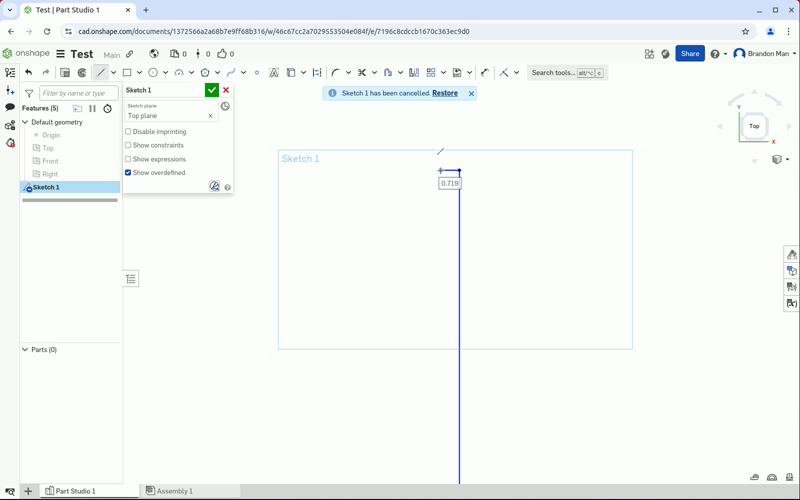
scroll(-6)
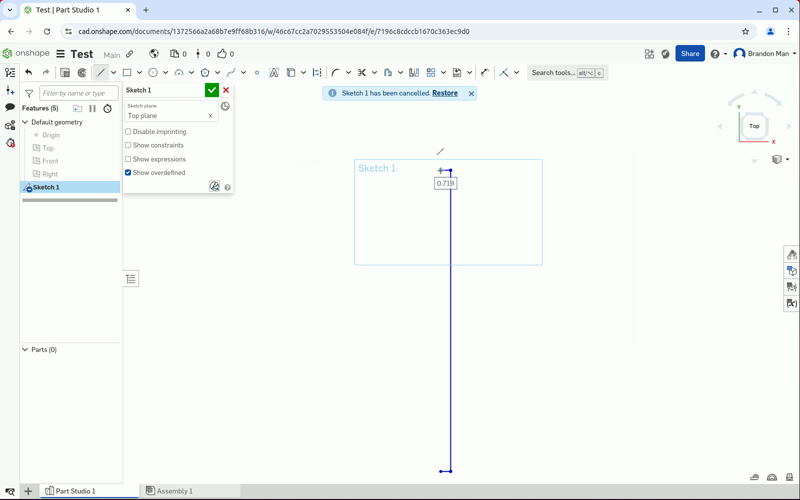
scroll(-6)
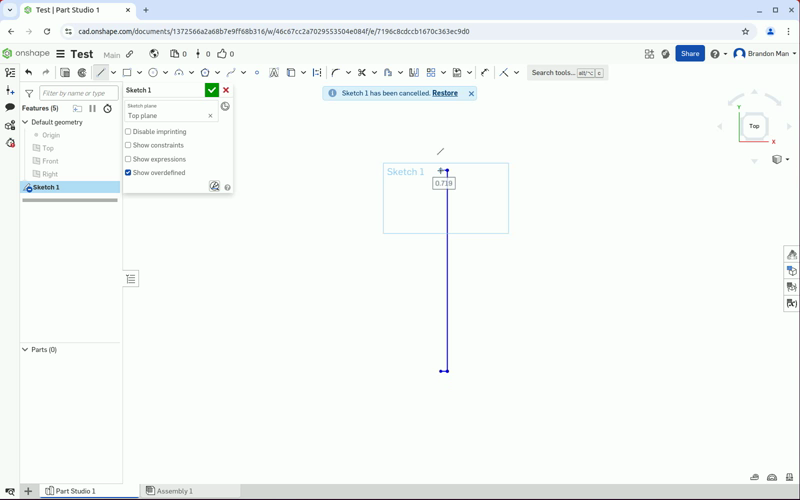
scroll(-6)
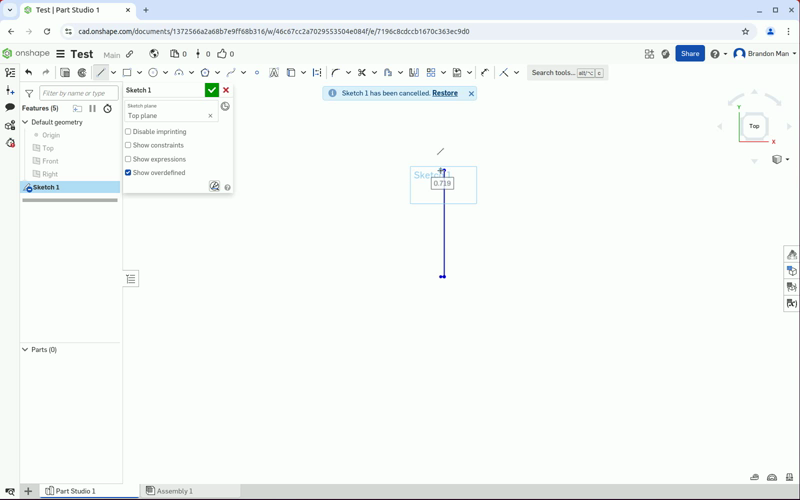
key_up(shift)
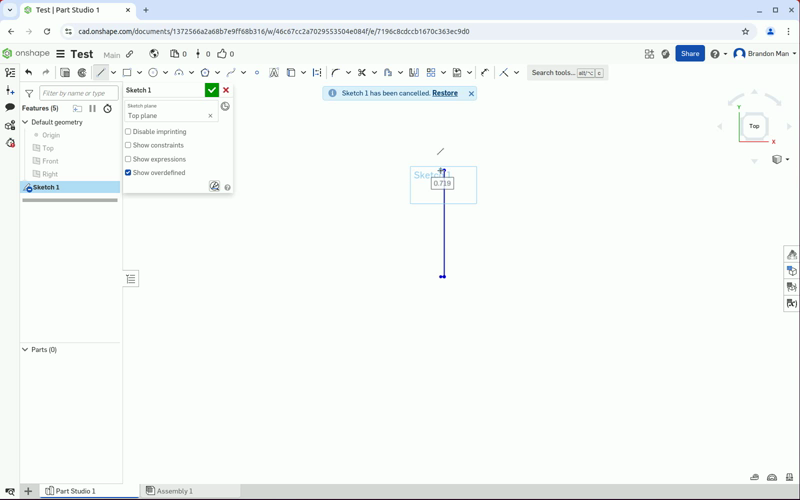
key_down(shift)
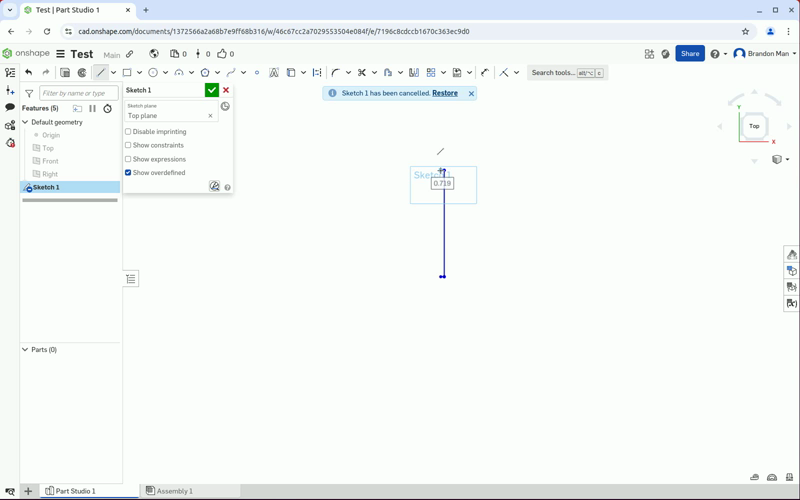
mouse_move(440, 276)
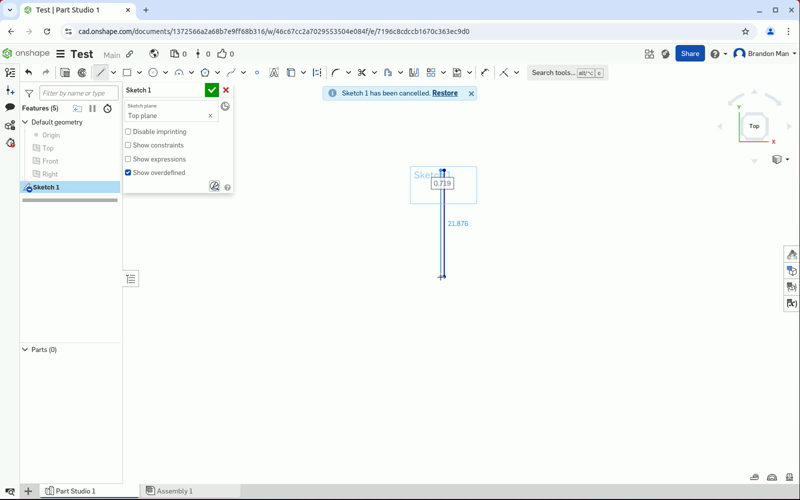
scroll(6)
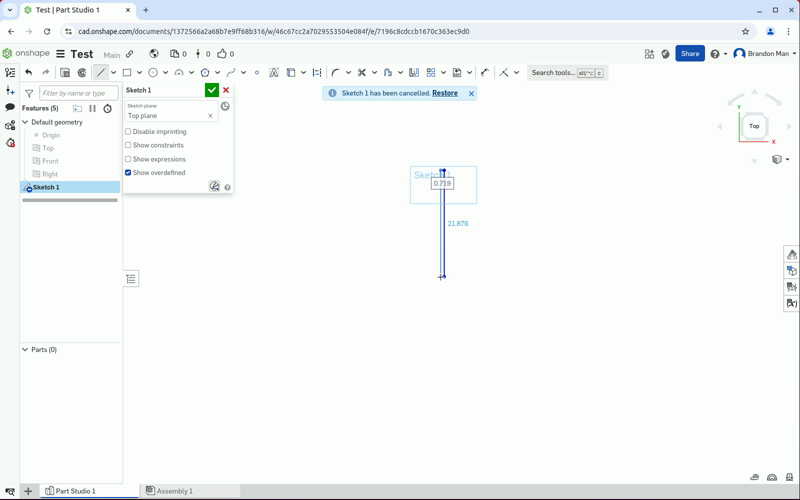
scroll(6)
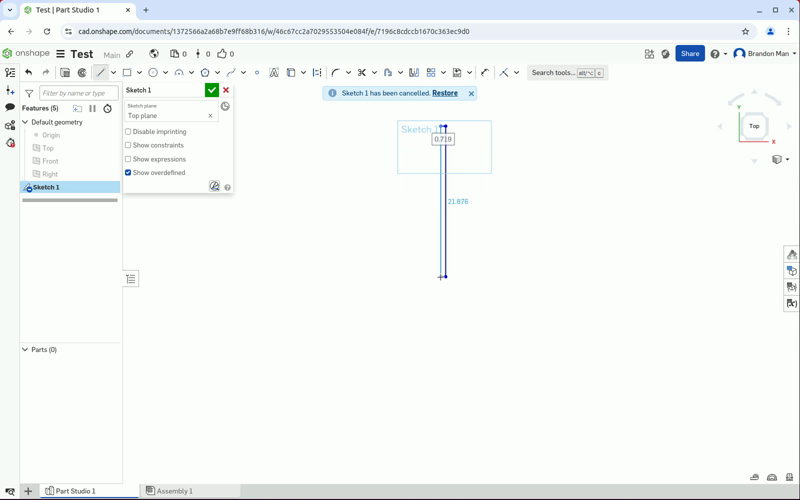
scroll(6)
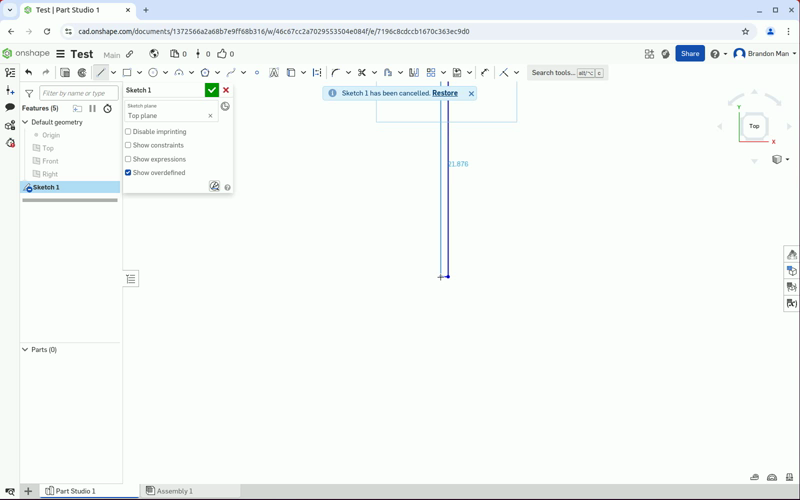
scroll(6)
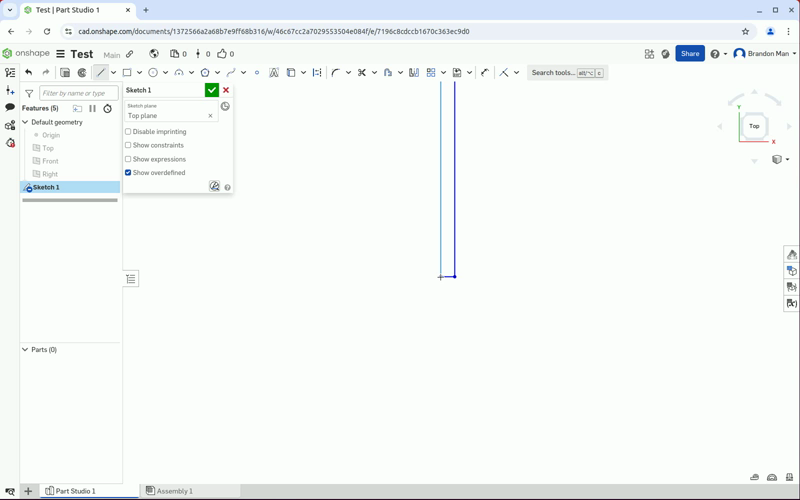
scroll(6)
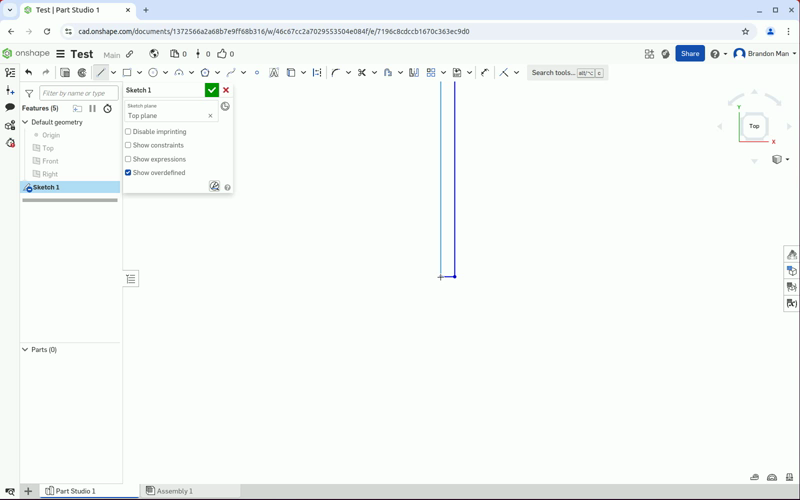
scroll(6)
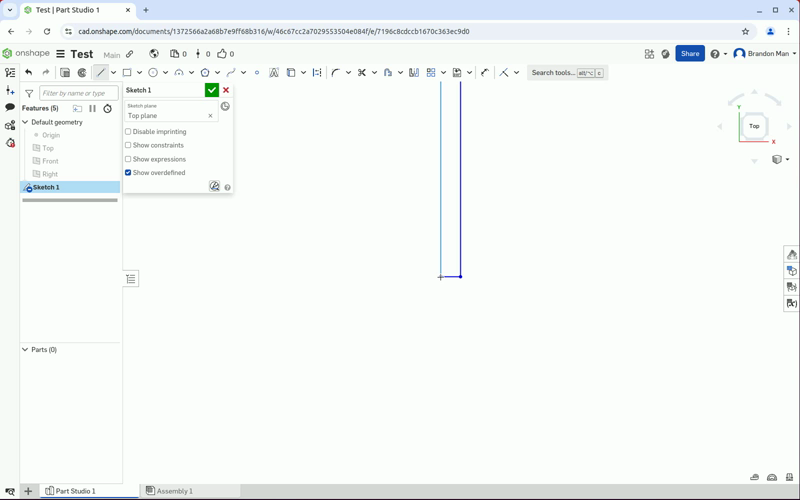
scroll(6)
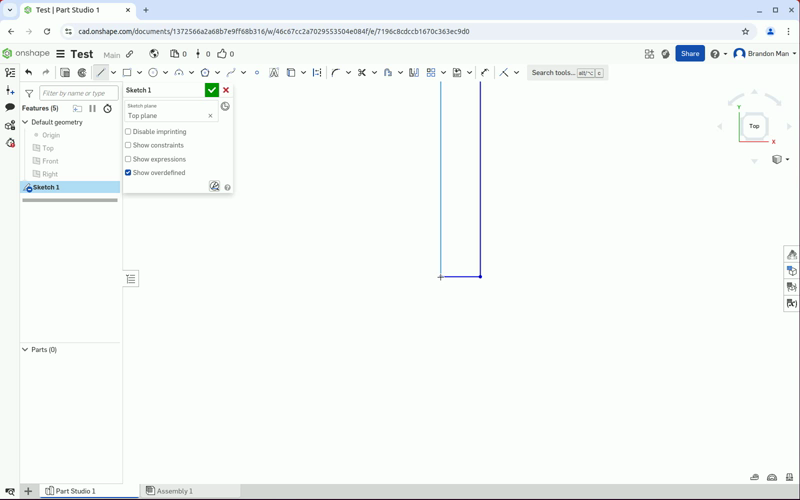
key_up(shift)
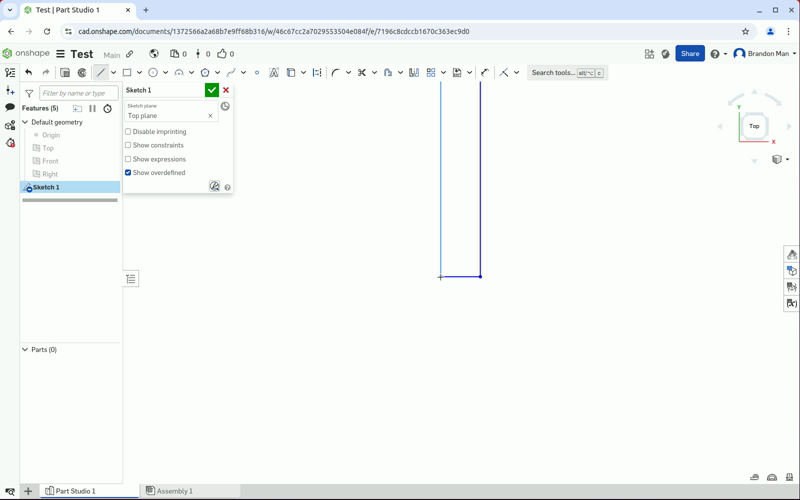
click(440, 276)
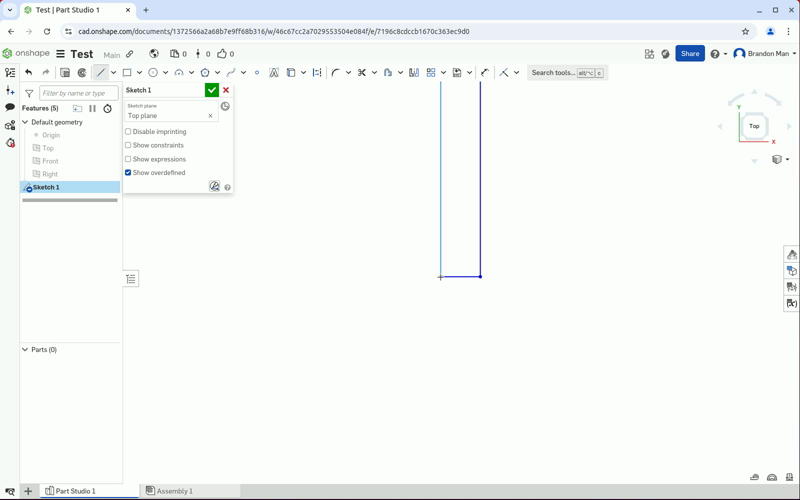
scroll(-6)
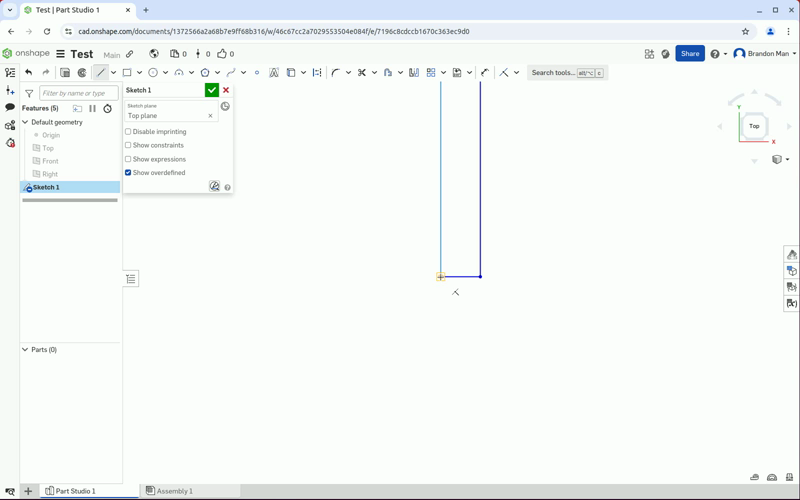
scroll(-6)
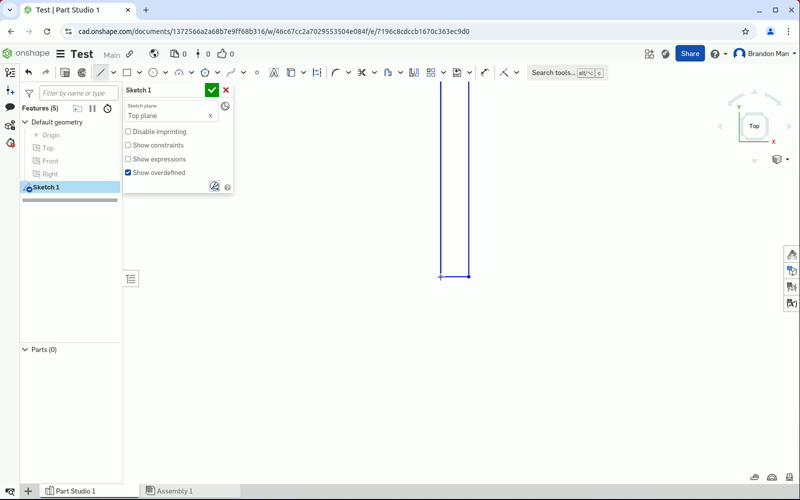
scroll(-6)
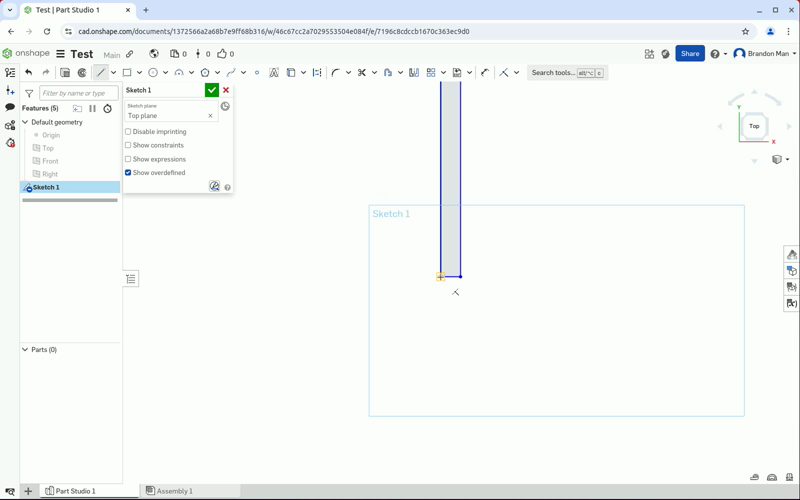
scroll(-6)
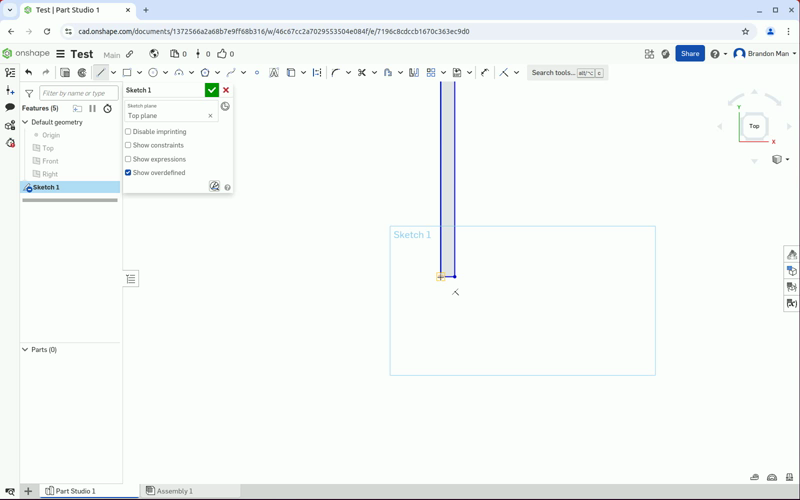
scroll(-6)
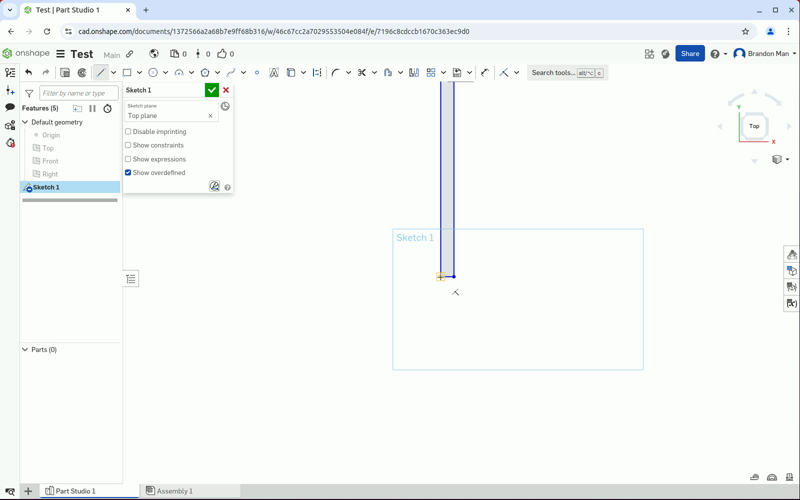
scroll(-6)
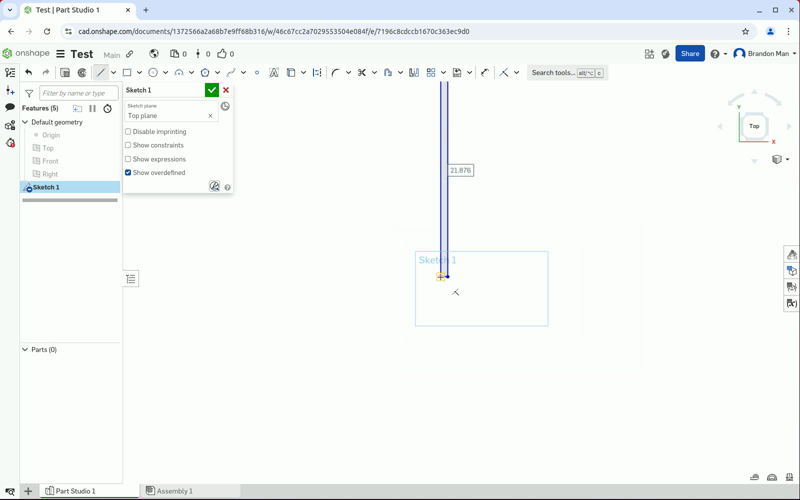
scroll(-6)
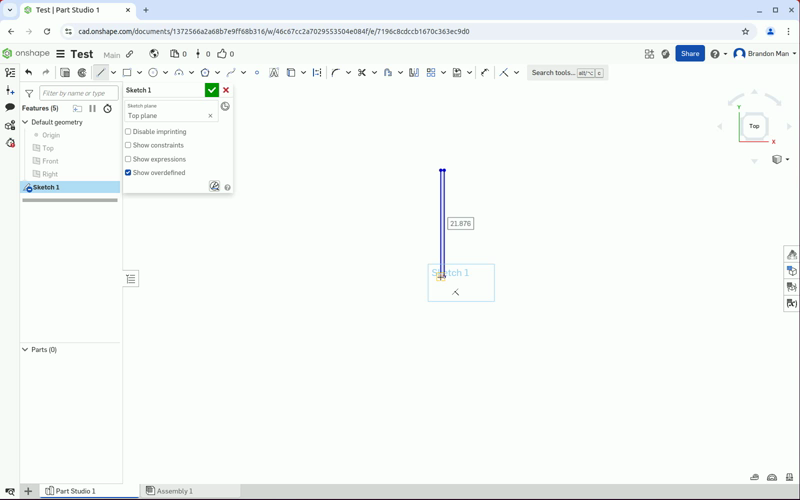
key(esc)
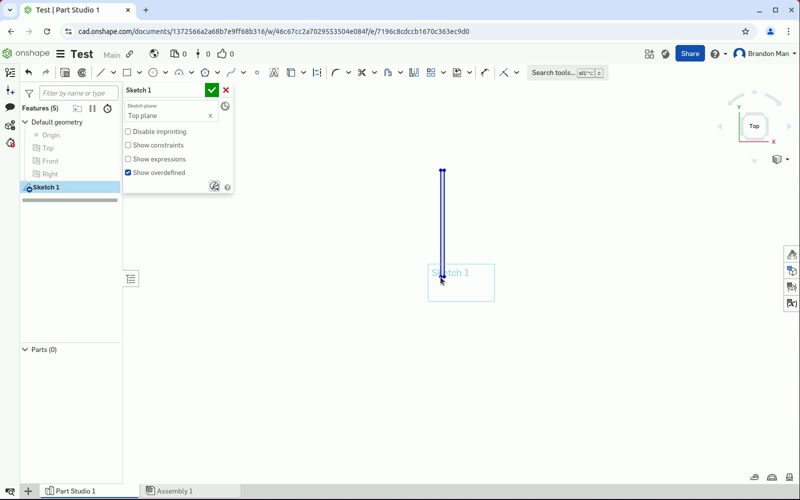
mouse_move(442, 206)
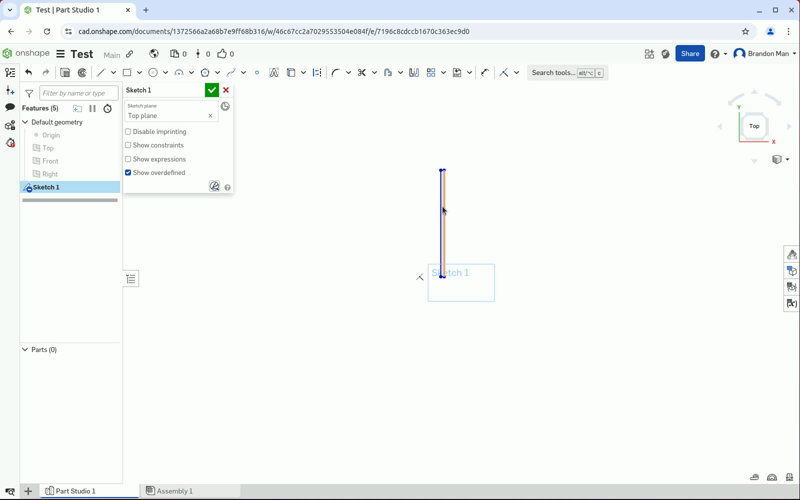
scroll(6)
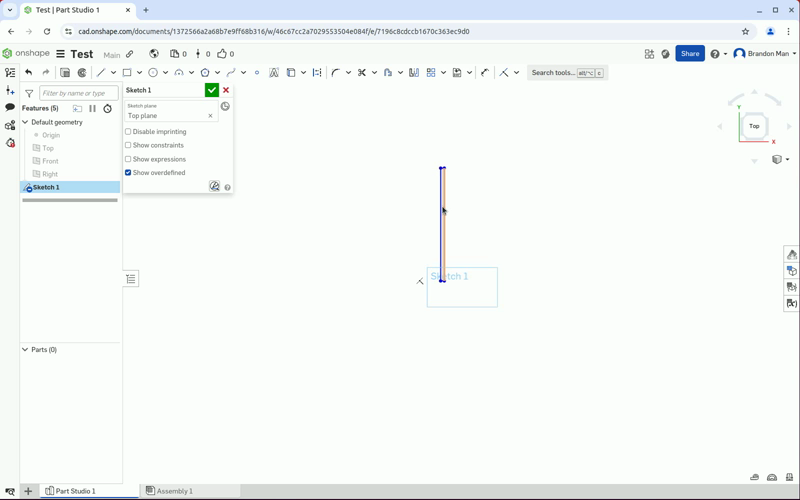
scroll(6)
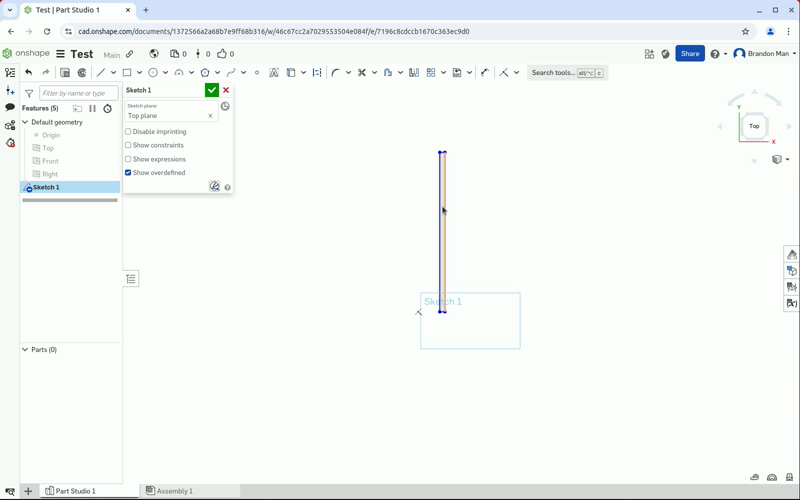
scroll(6)
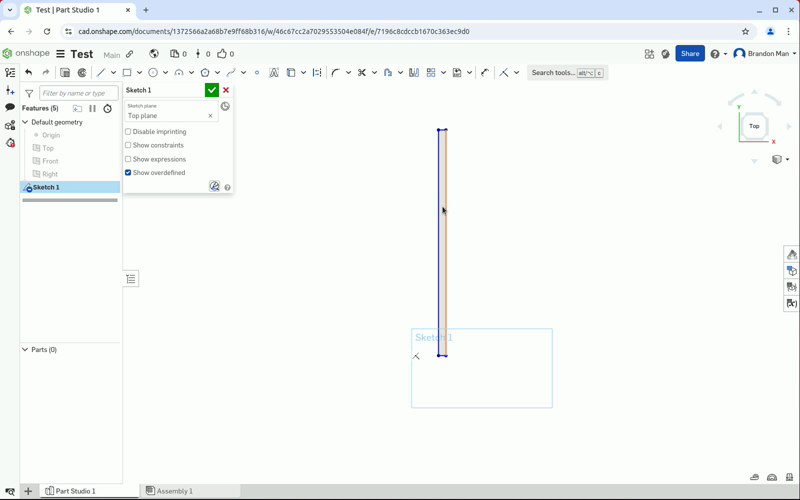
scroll(6)
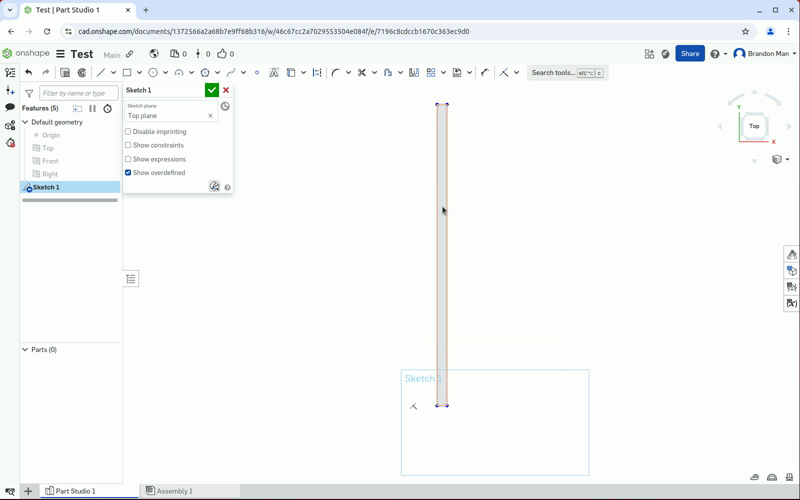
scroll(6)
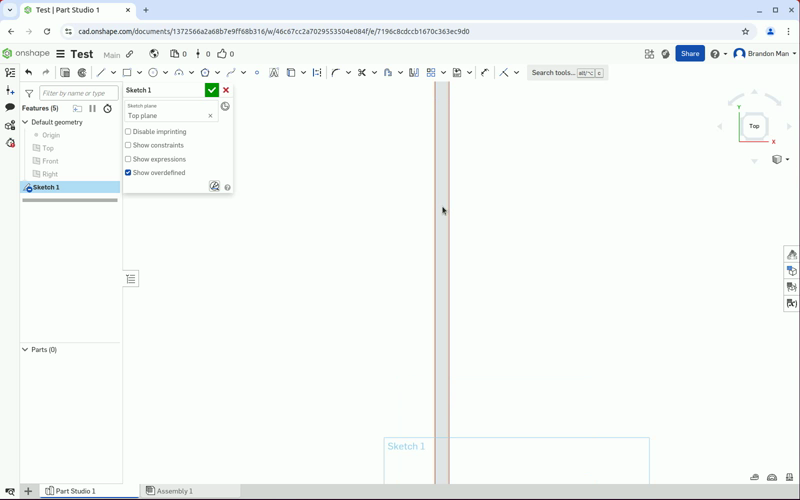
scroll(6)
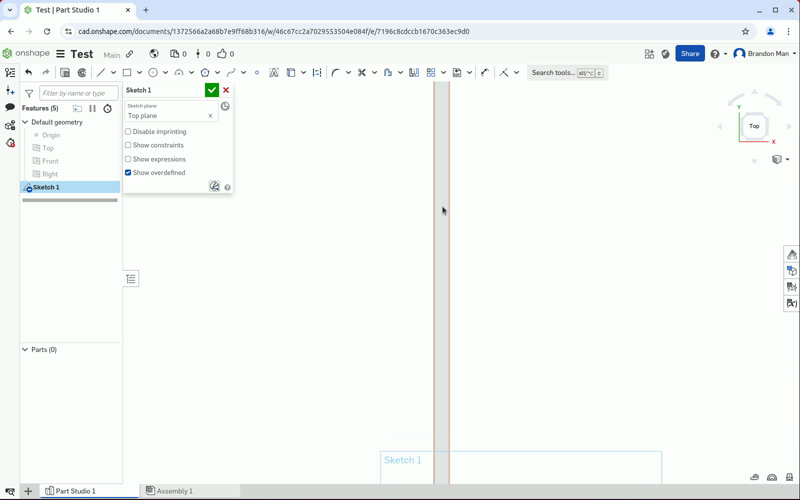
scroll(6)
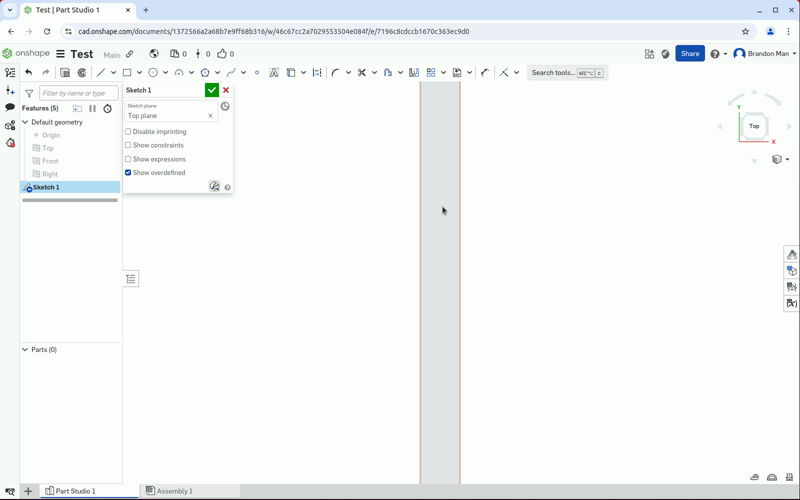
click(442, 206)
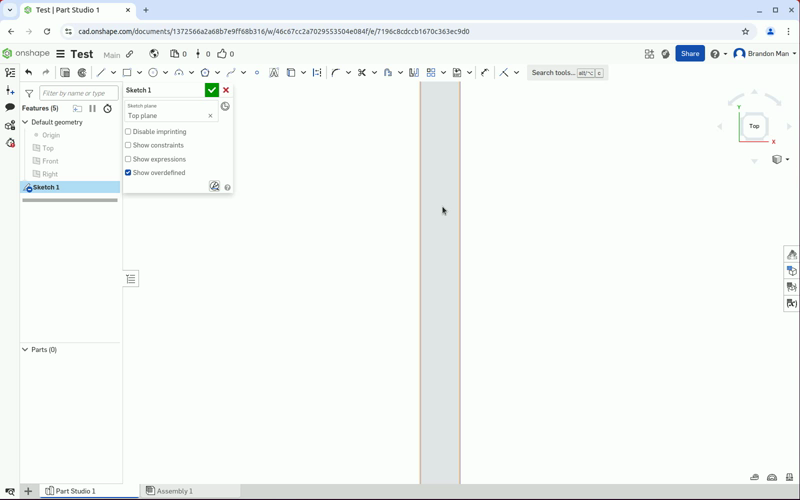
scroll(-6)
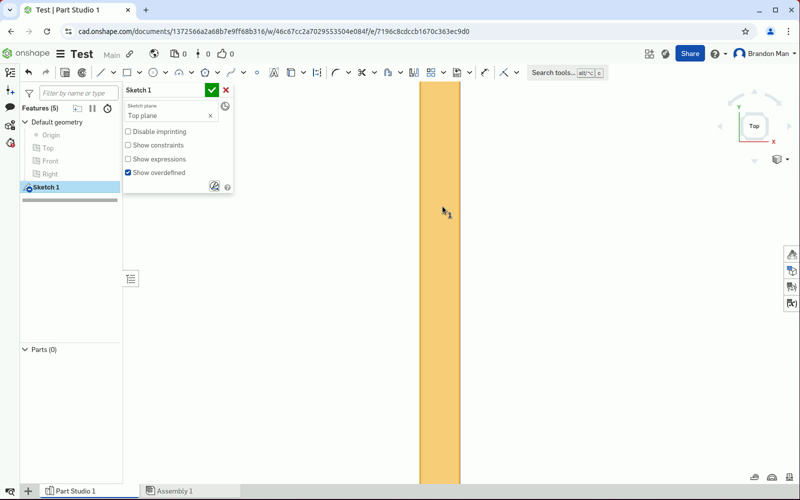
scroll(-6)
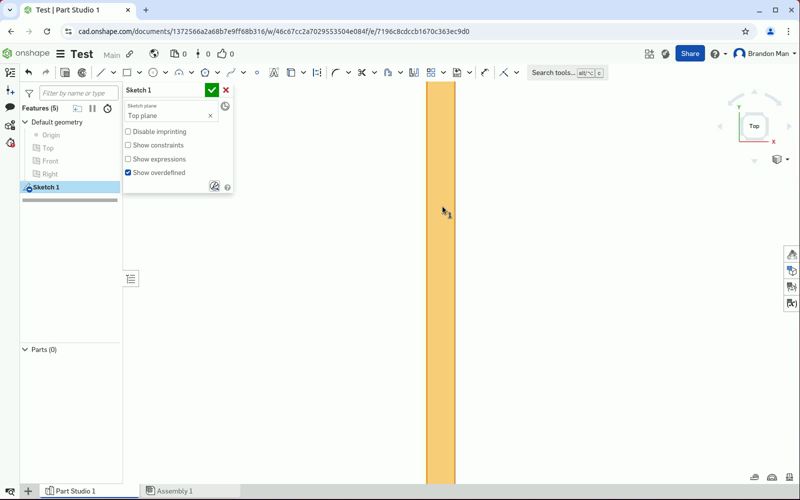
scroll(-6)
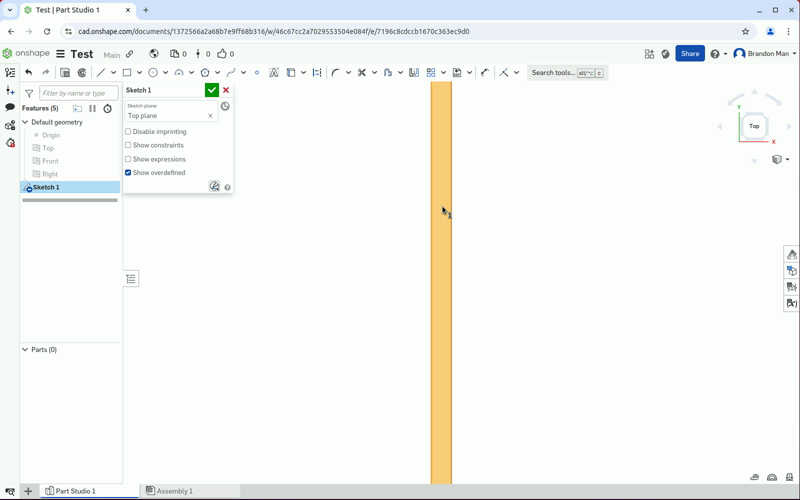
scroll(-6)
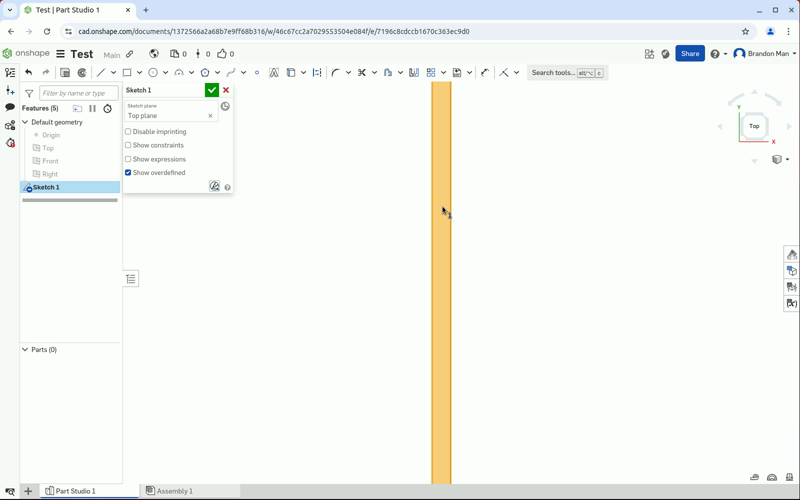
scroll(-6)
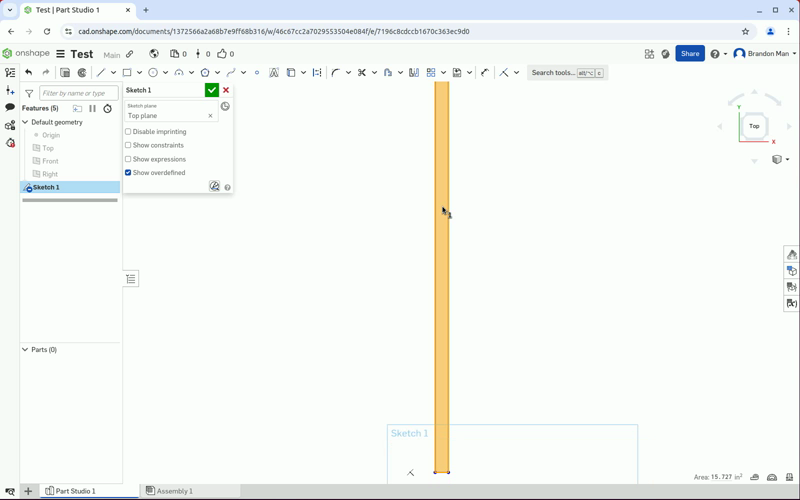
scroll(-6)
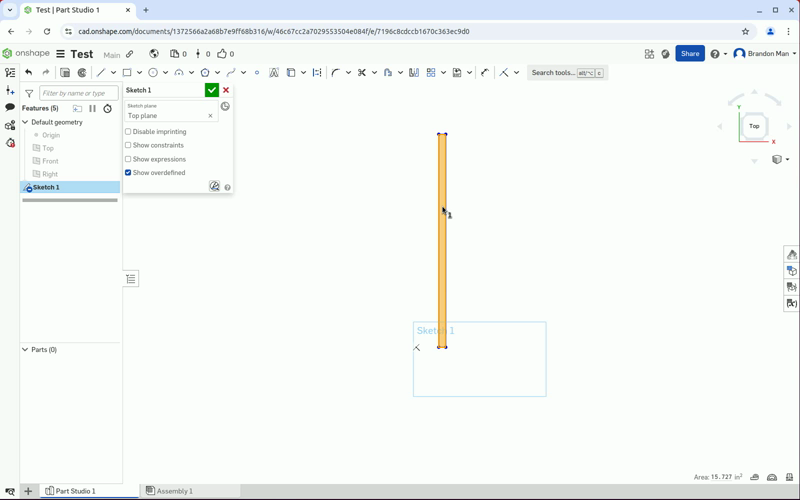
scroll(-6)
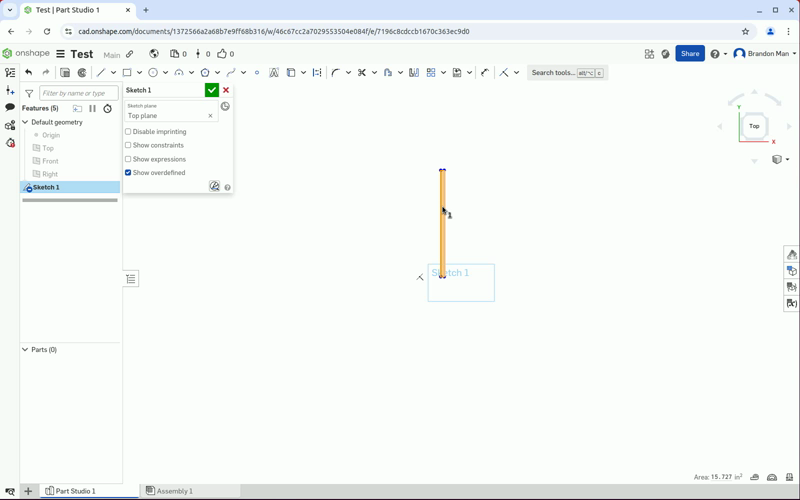
mouse_move(73, 352)
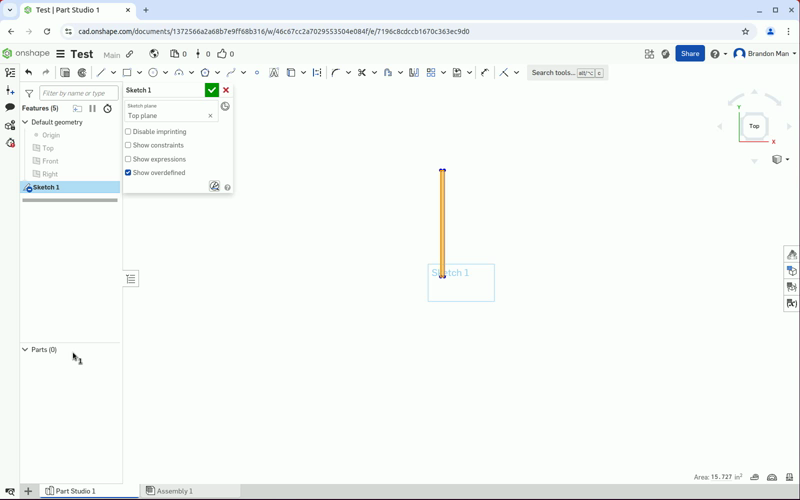
key(shift+y)
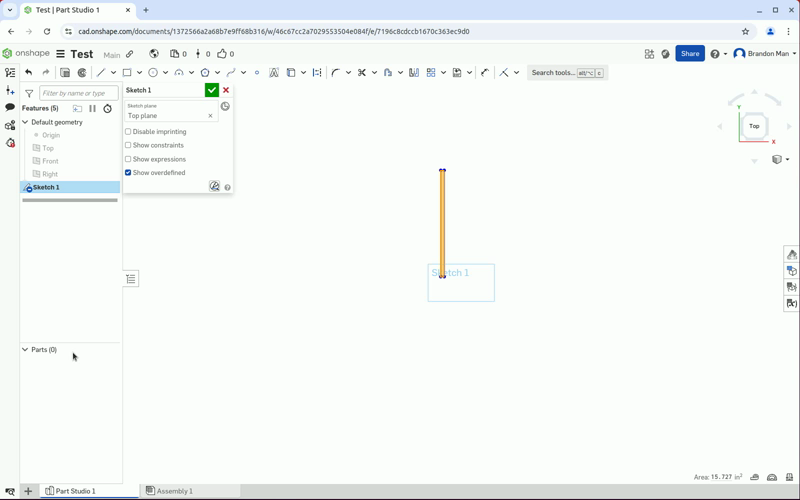
key(shift+e)
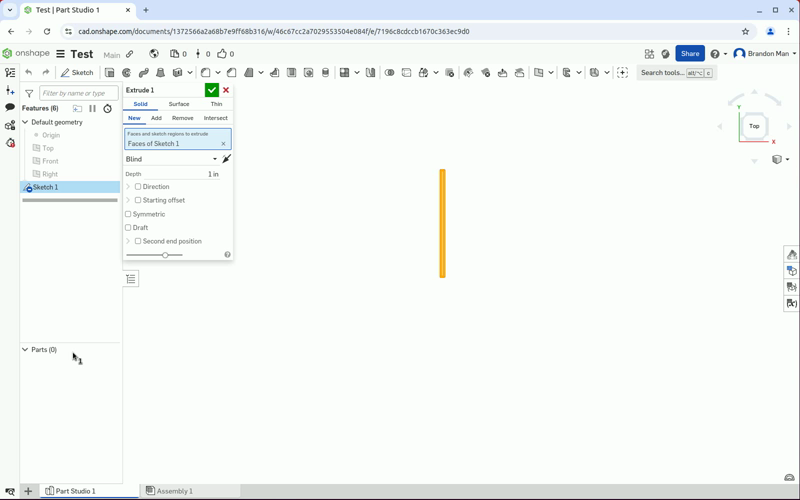
mouse_move(143, 106)
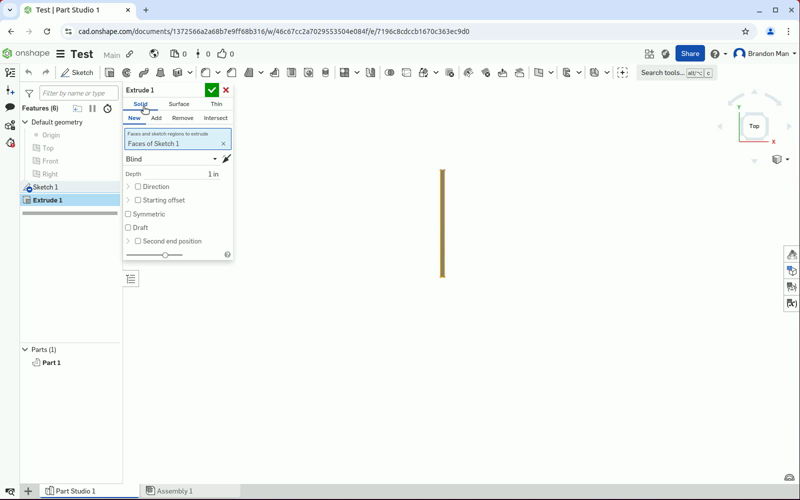
click(143, 106)
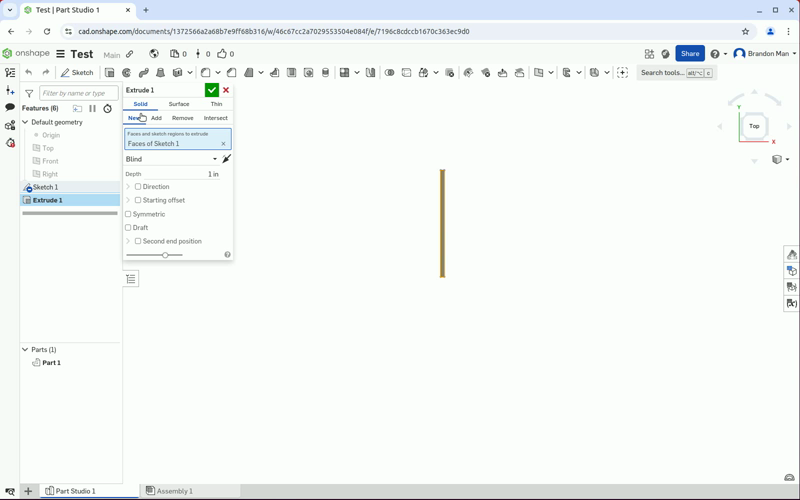
mouse_move(137, 120)
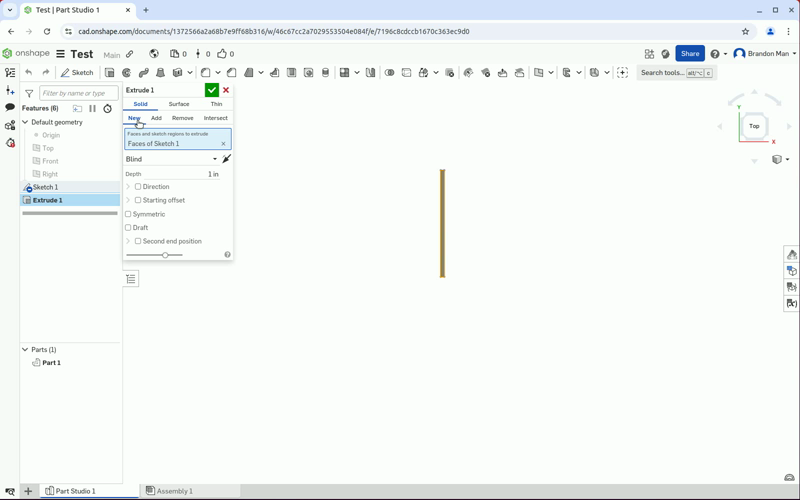
click(137, 120)
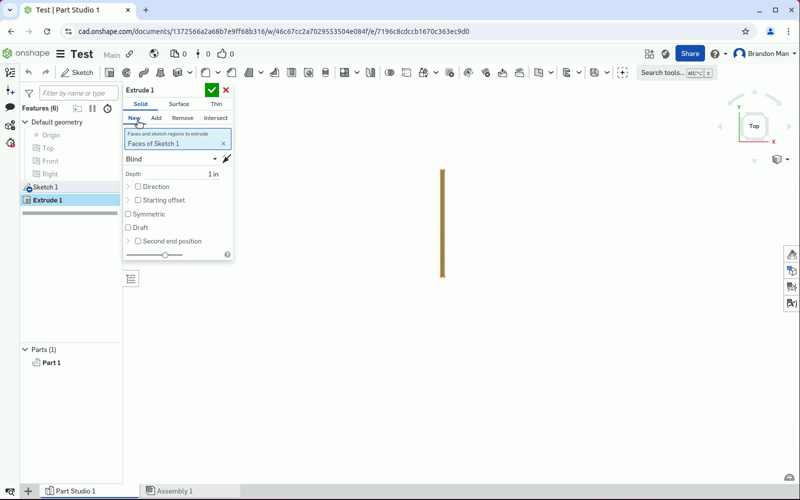
key(tab, 4)
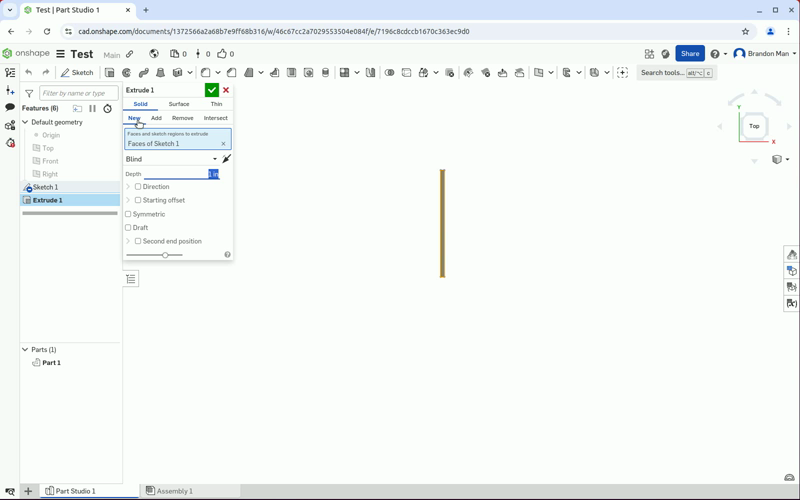
text(0.722)
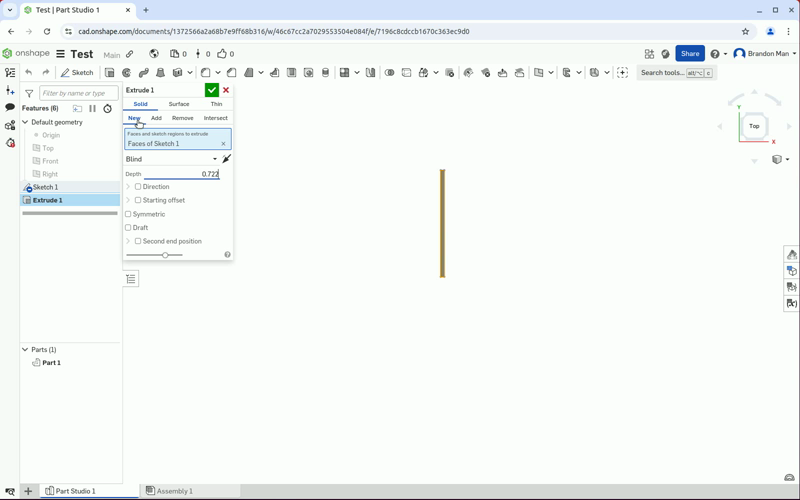
key(enter)
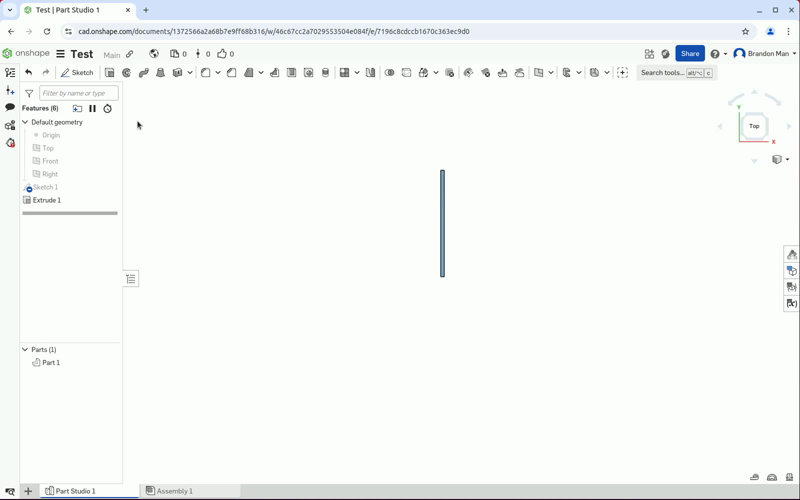
key(shift+h)
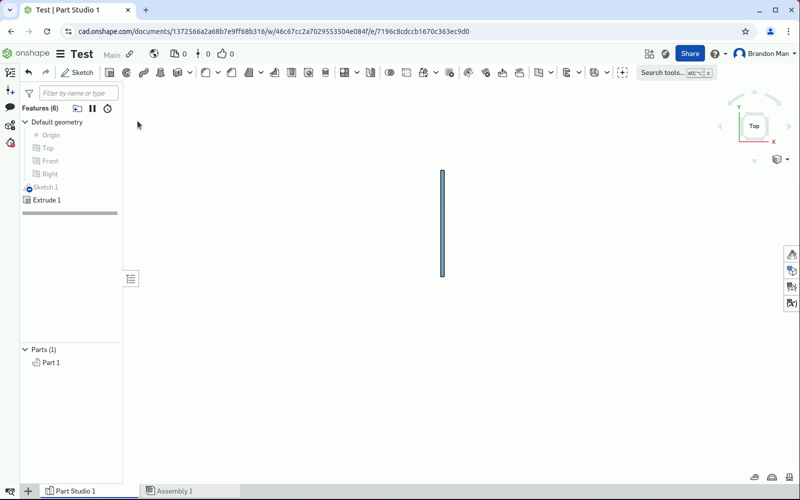
key(shift+h)
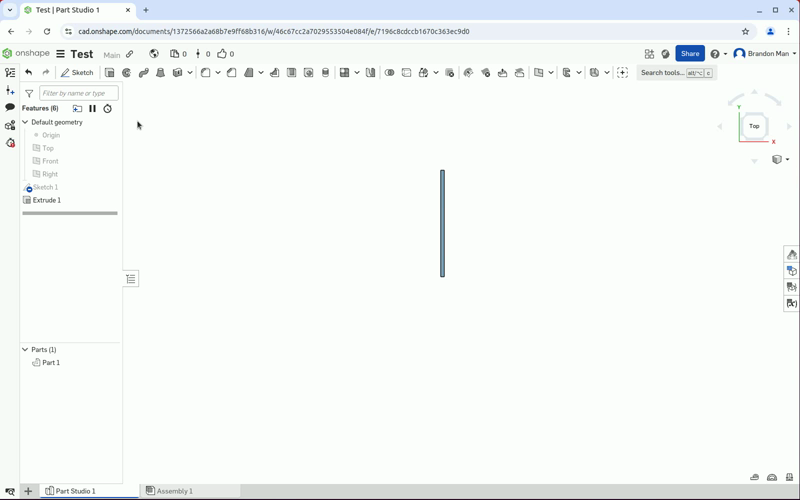
mouse_move(73, 189)
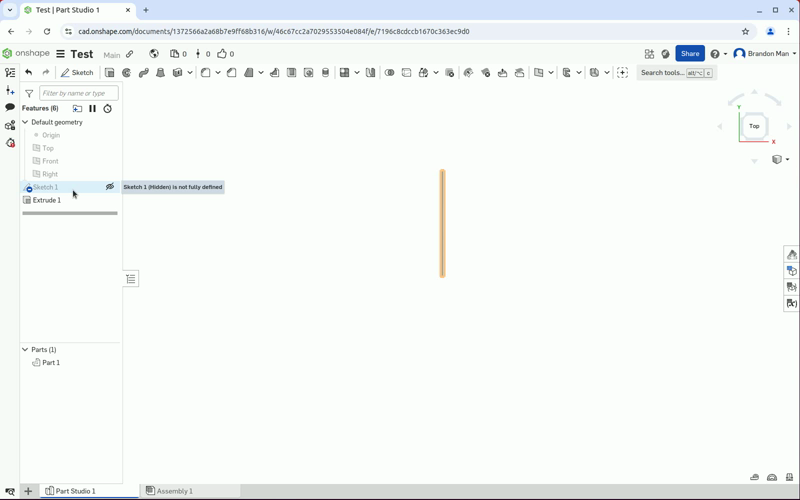
click(73, 189)
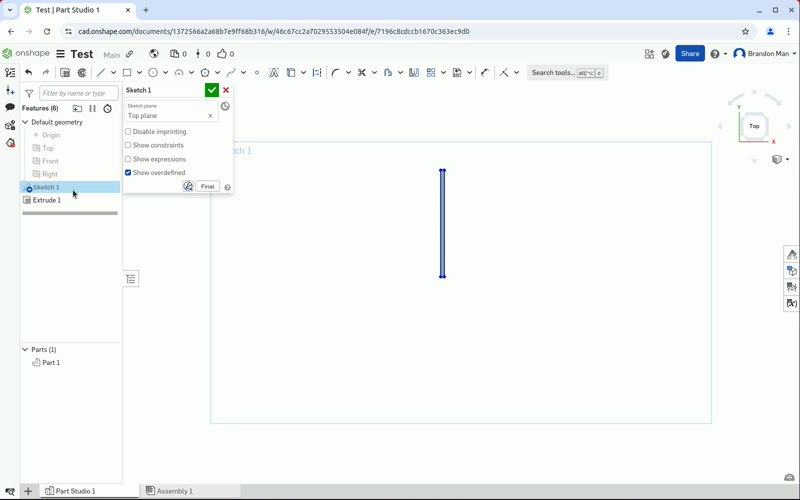
mouse_move(229, 92)
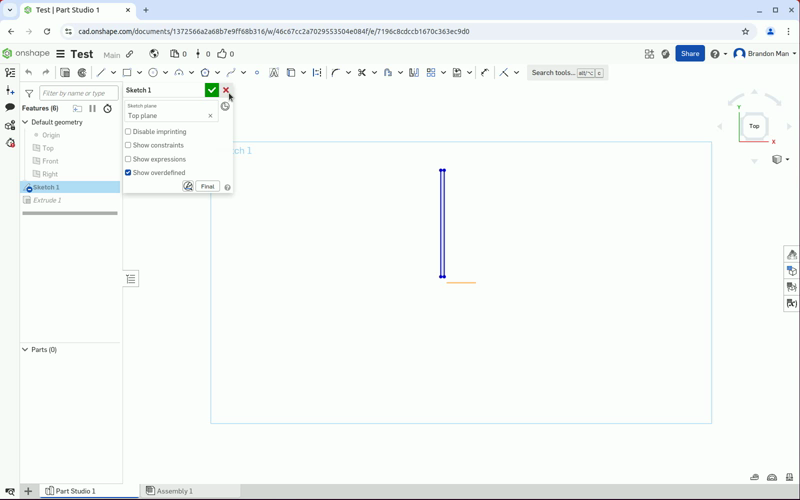
click(229, 92)
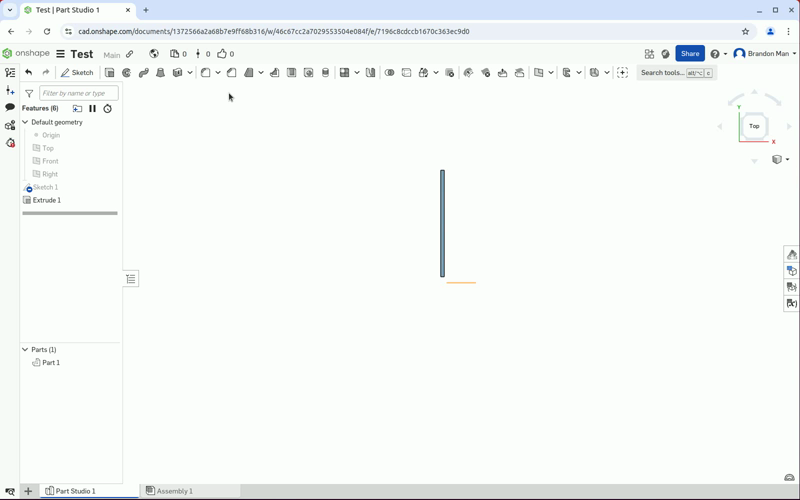
mouse_move(541, 75)
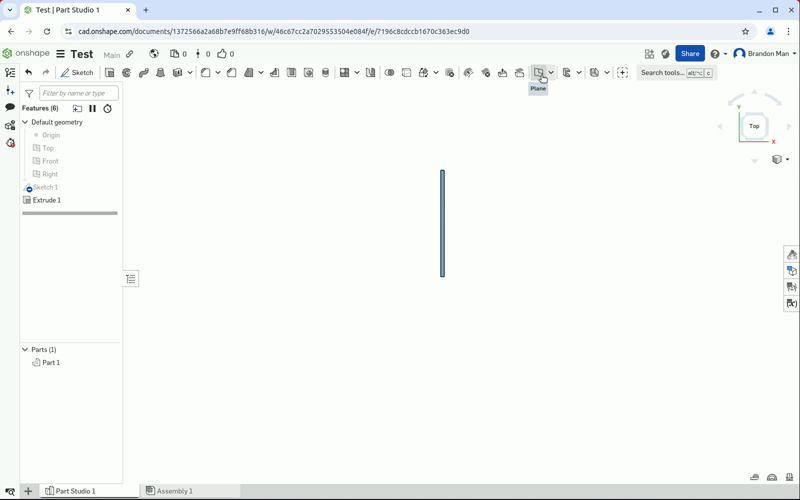
click(541, 75)
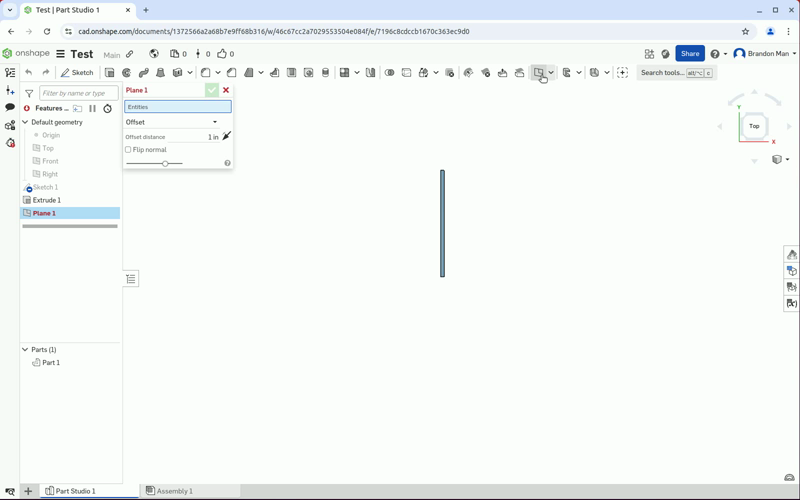
mouse_move(73, 150)
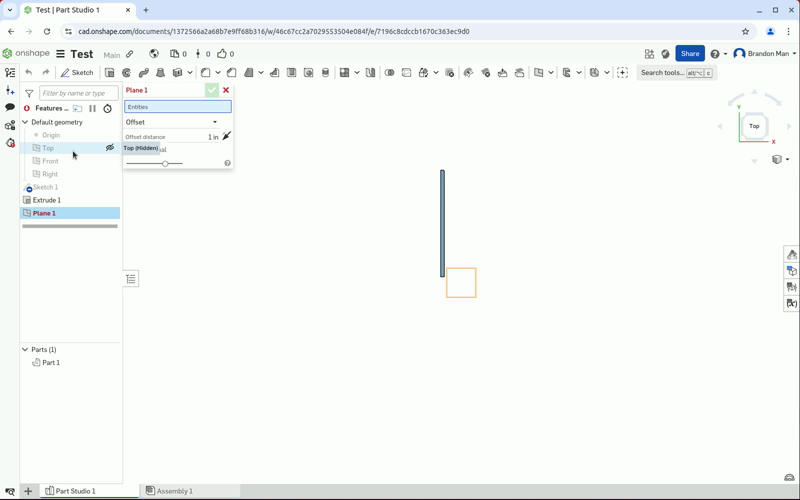
click(73, 150)
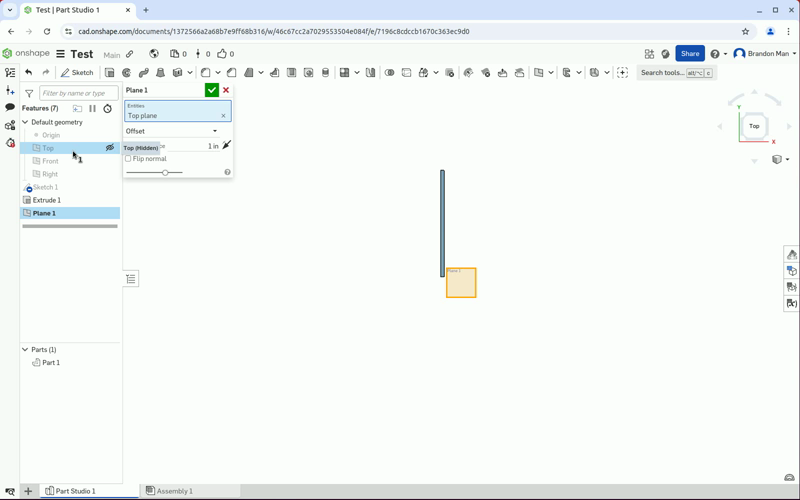
key(tab, 2)
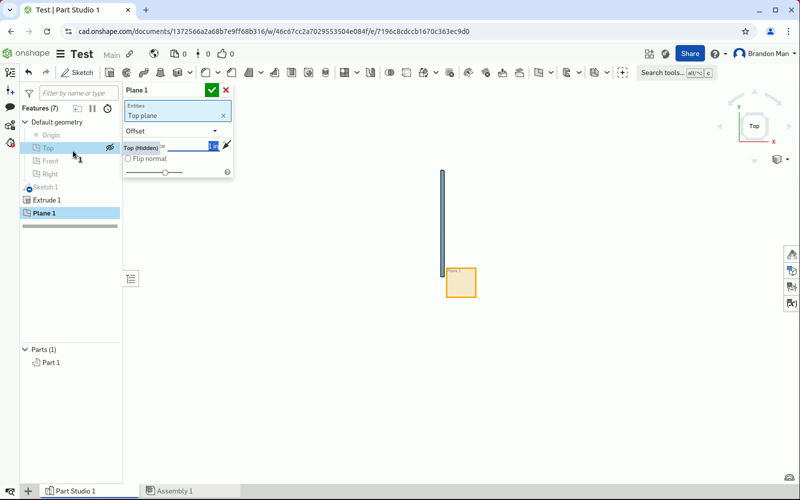
text(0.709)
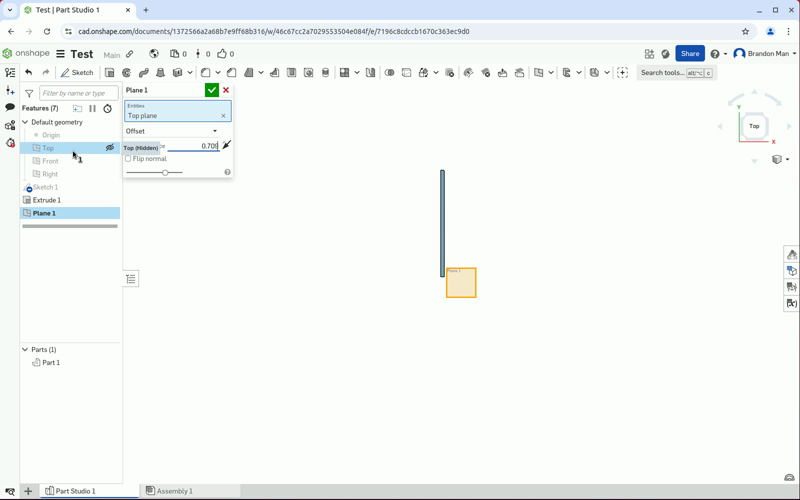
key(enter, 2)
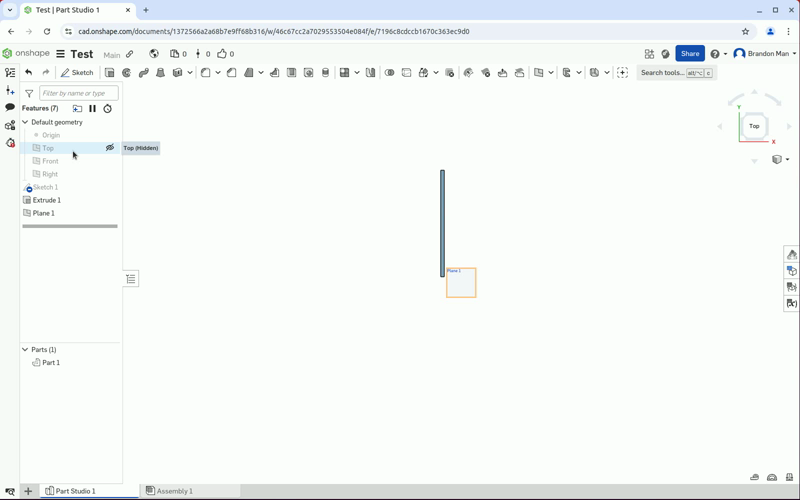
key(shift+s)
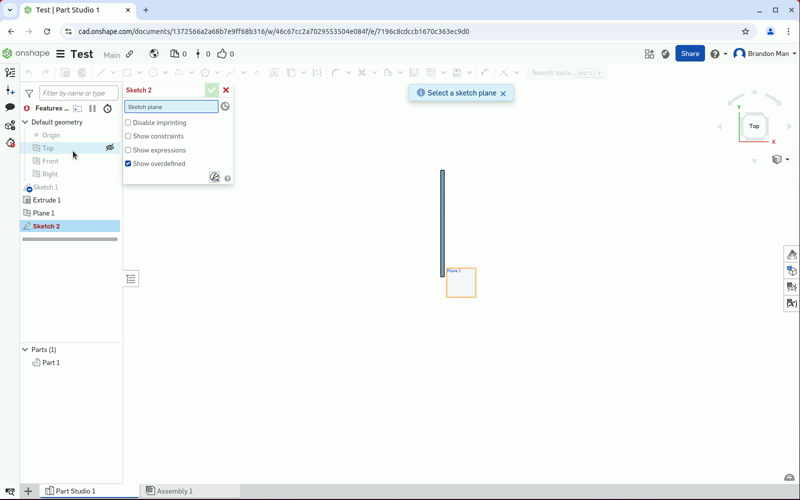
mouse_move(73, 215)
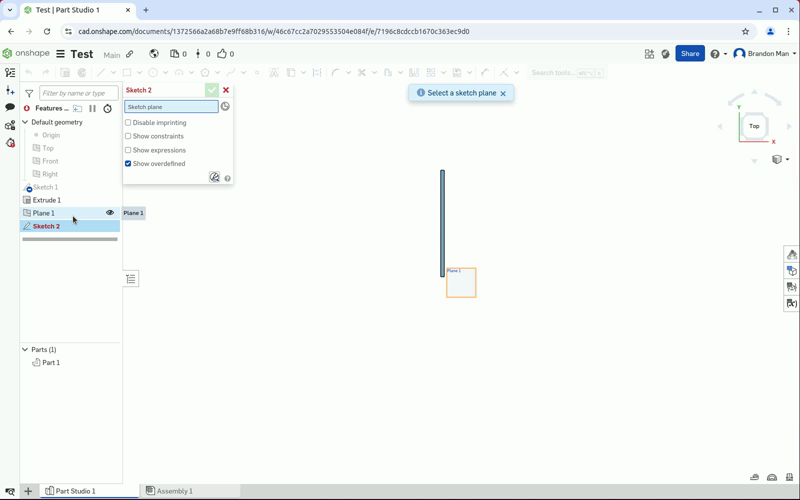
click(73, 215)
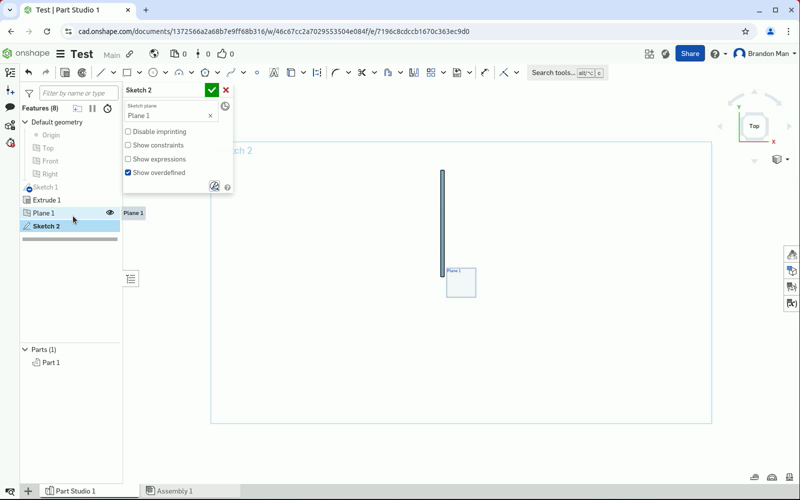
mouse_move(73, 352)
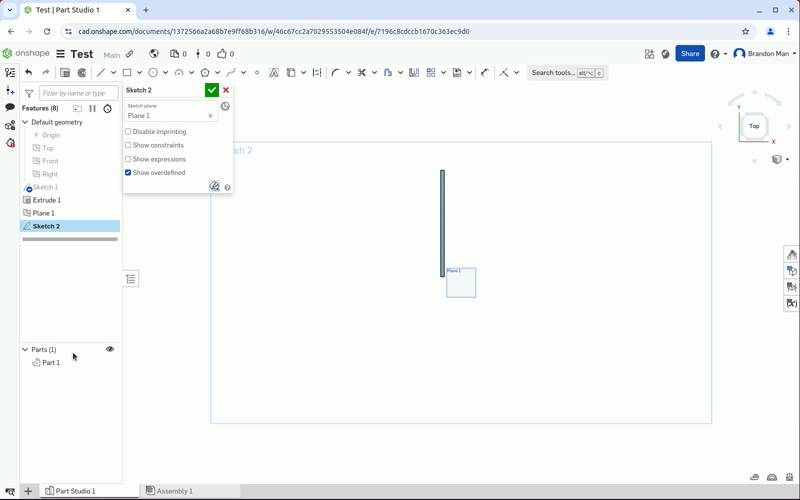
key(y)
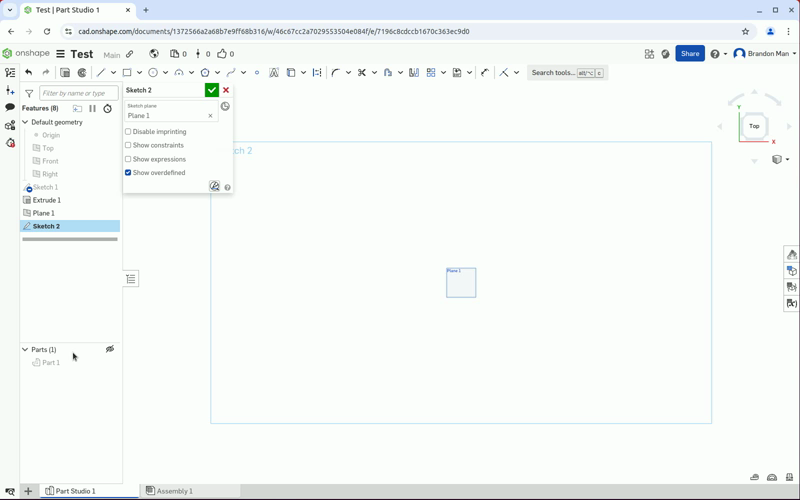
key(l)
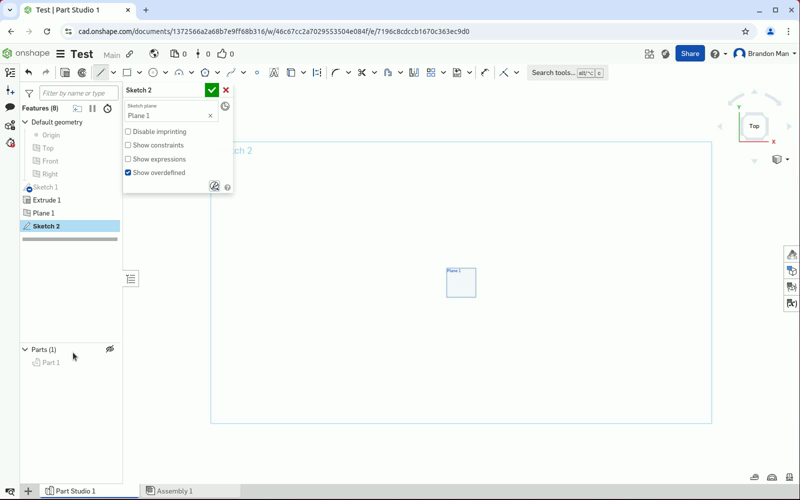
key_down(shift)
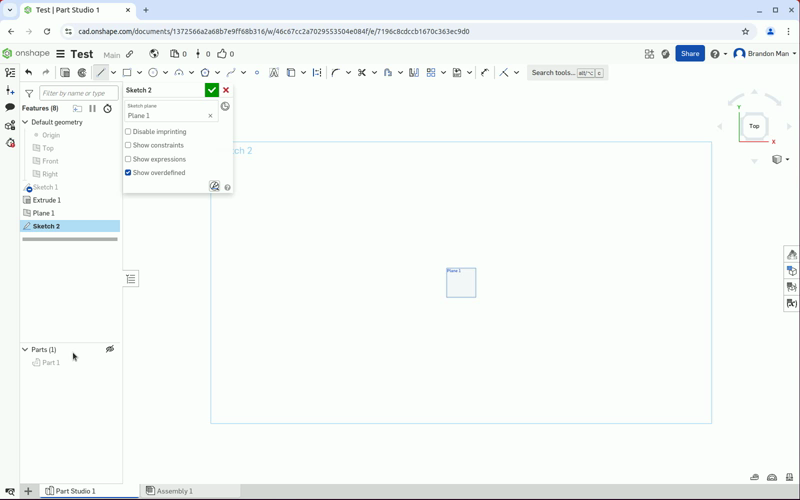
mouse_move(441, 276)
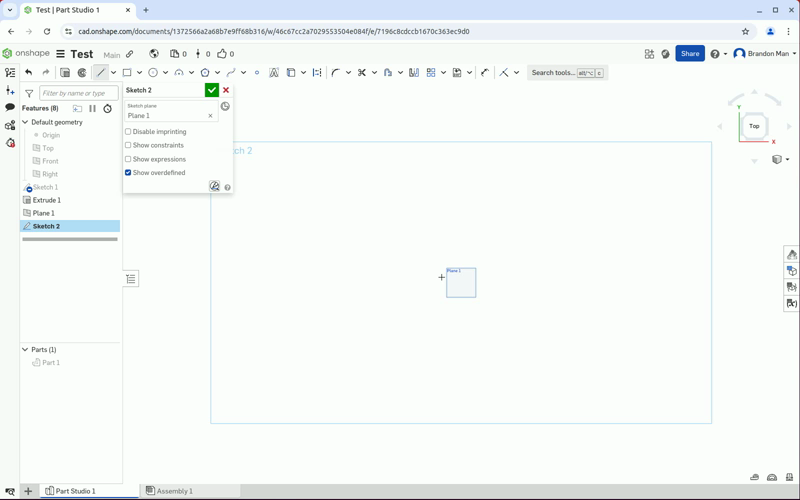
click(441, 276)
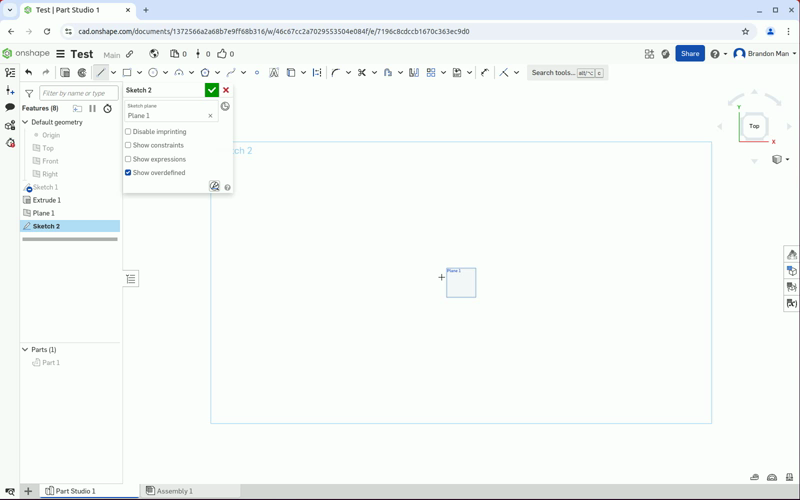
key_up(shift)
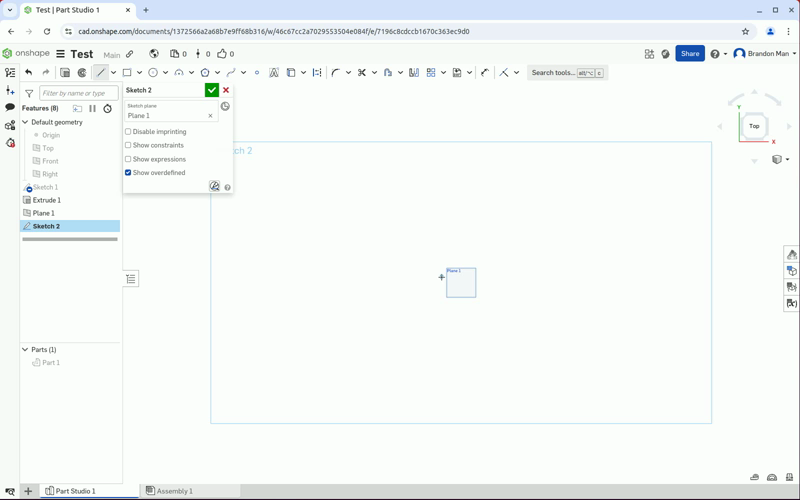
key_down(shift)
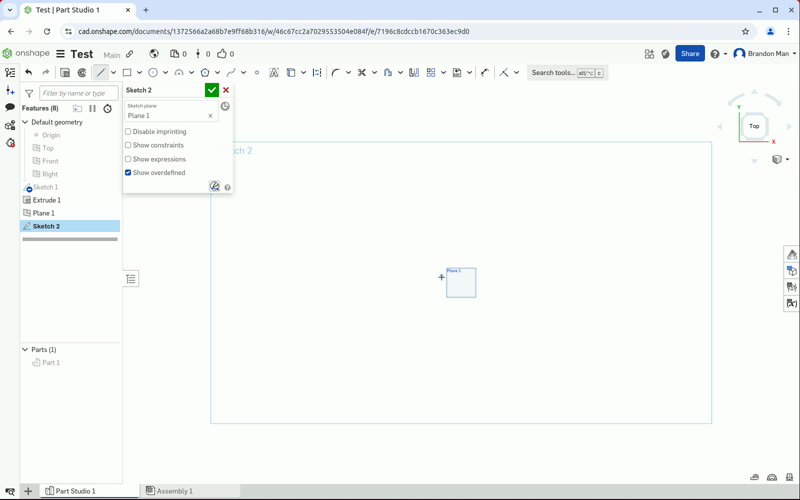
mouse_move(471, 276)
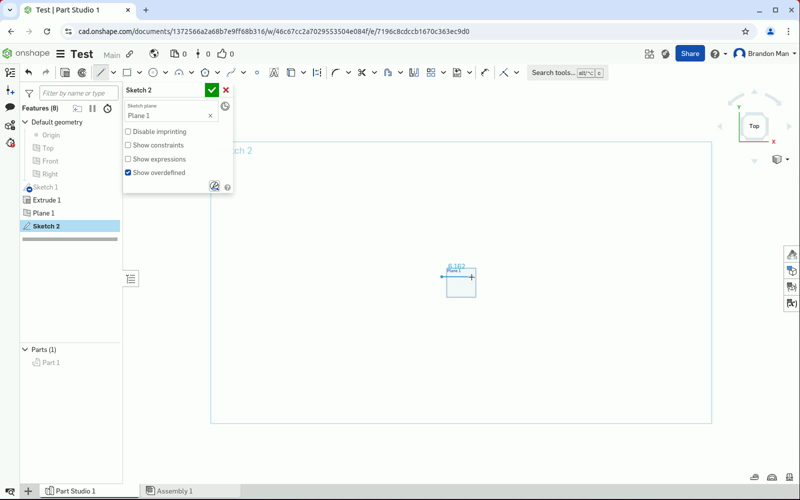
mouse_move(443, 276)
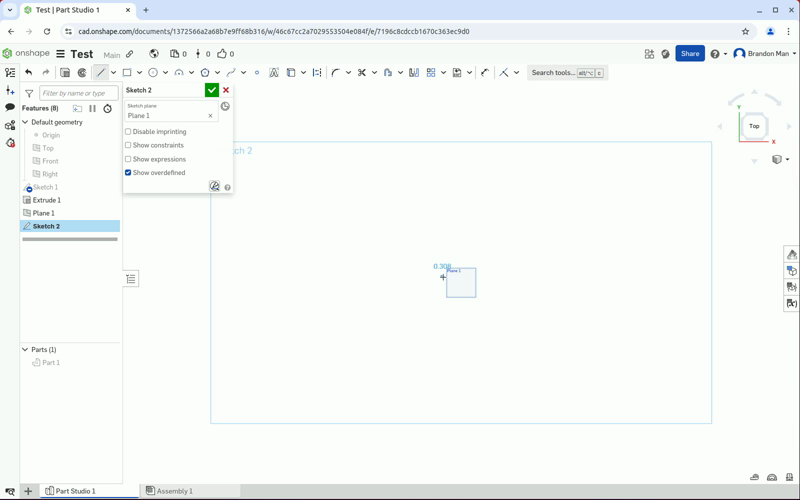
scroll(6)
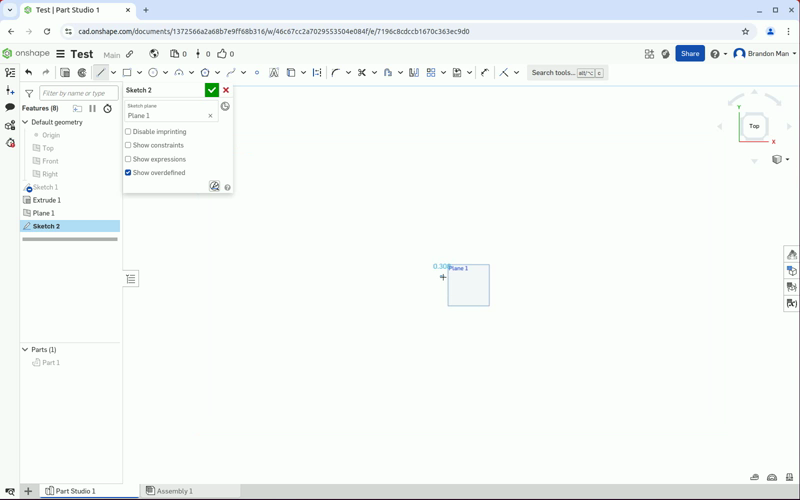
scroll(6)
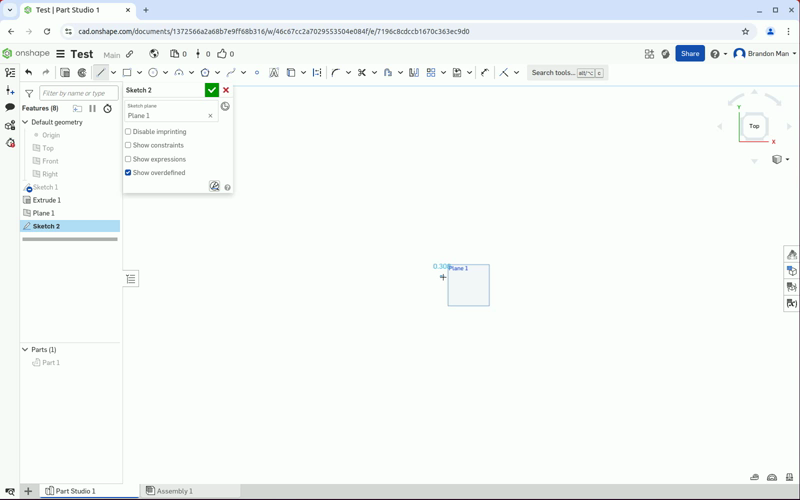
scroll(6)
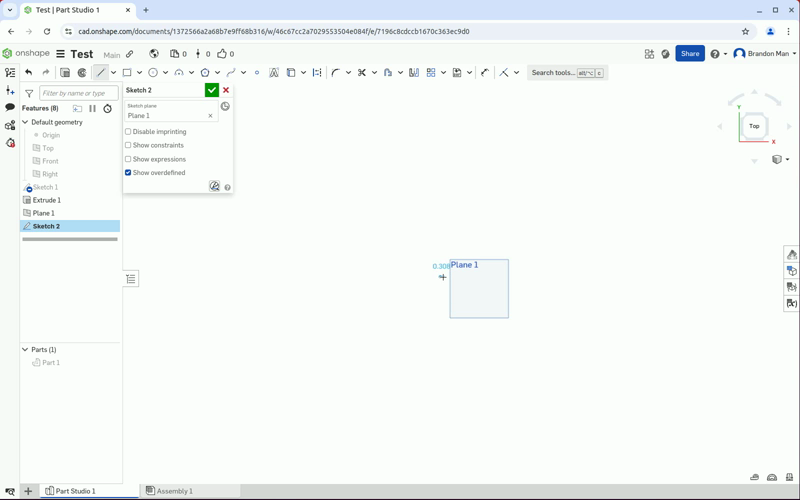
scroll(6)
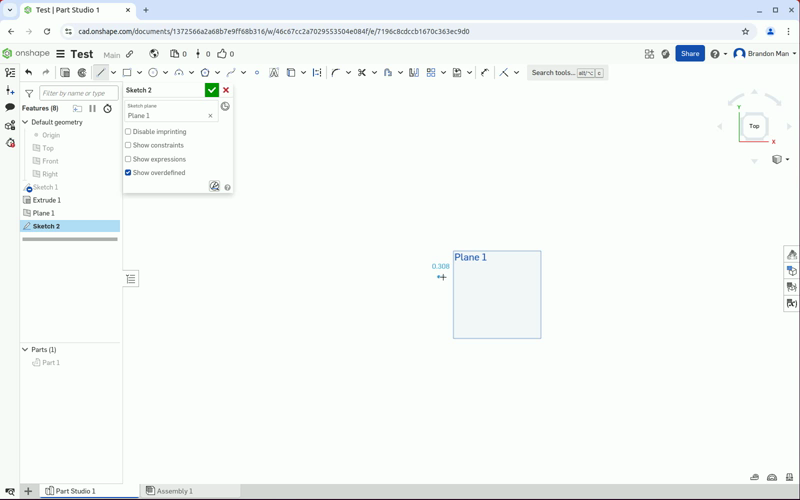
scroll(6)
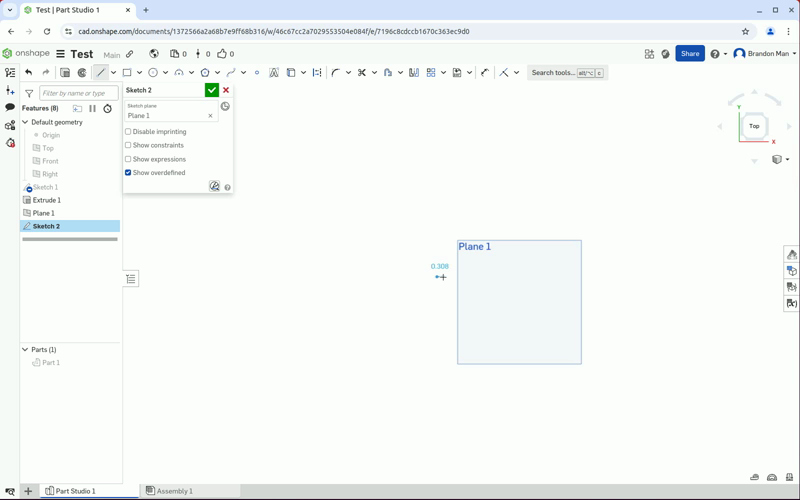
scroll(6)
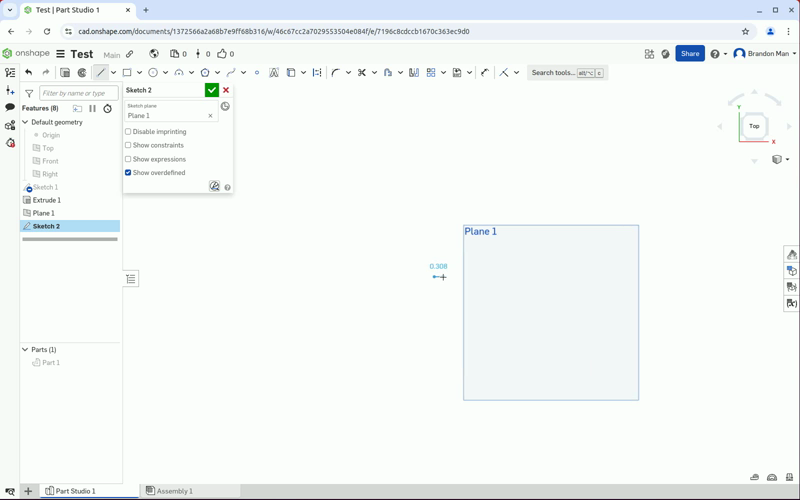
scroll(6)
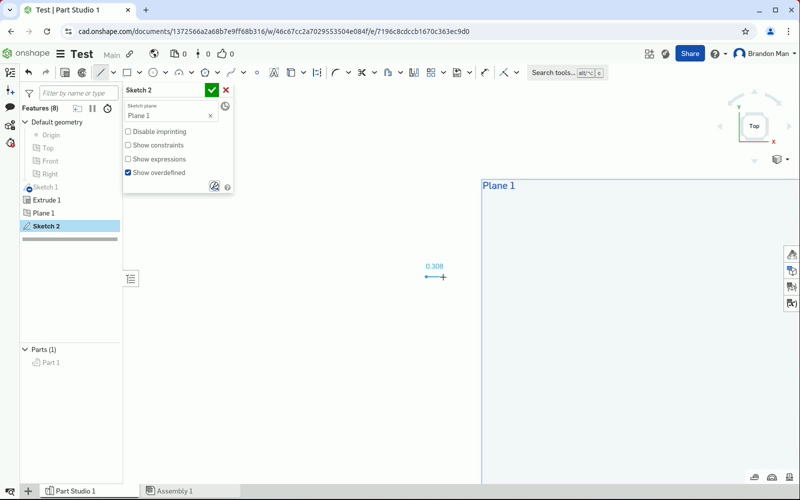
click(443, 276)
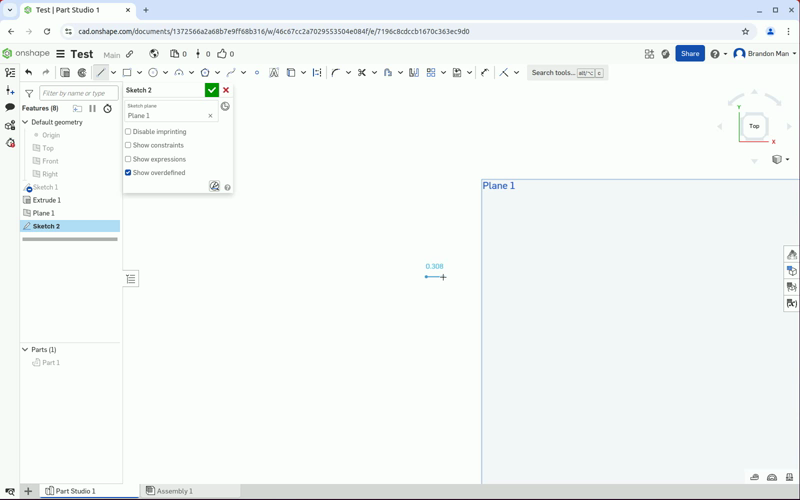
scroll(-6)
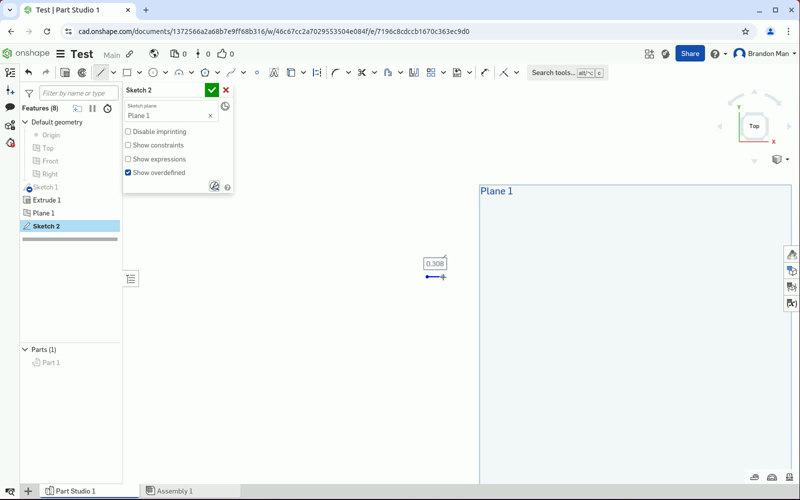
scroll(-6)
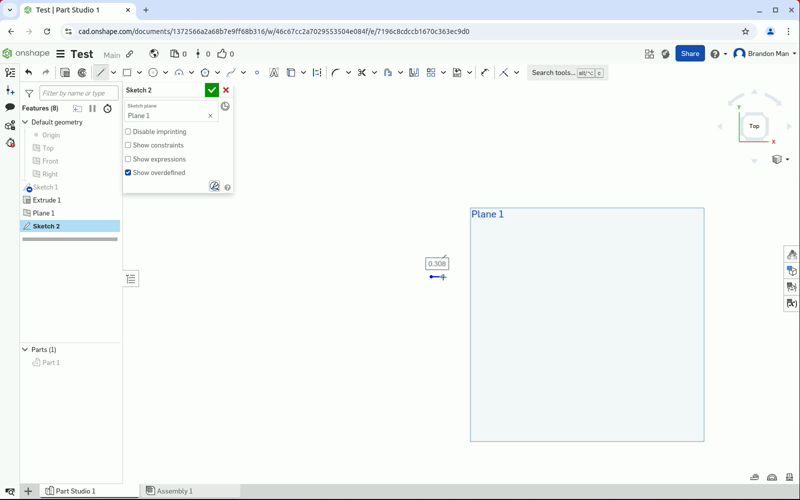
scroll(-6)
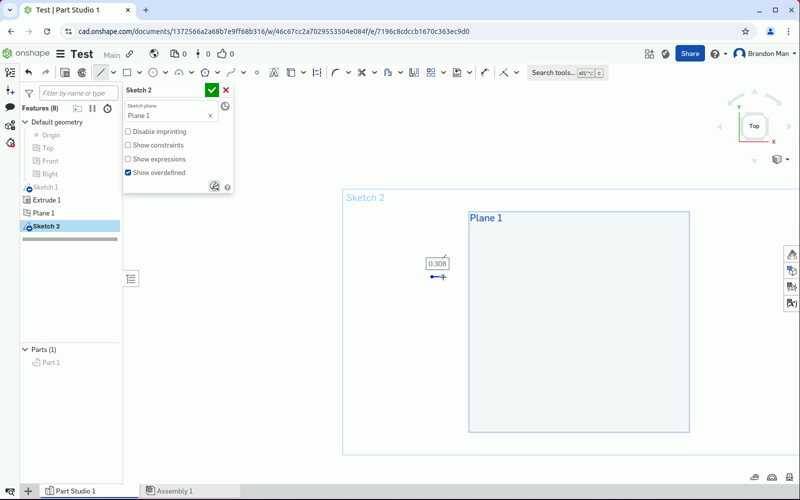
scroll(-6)
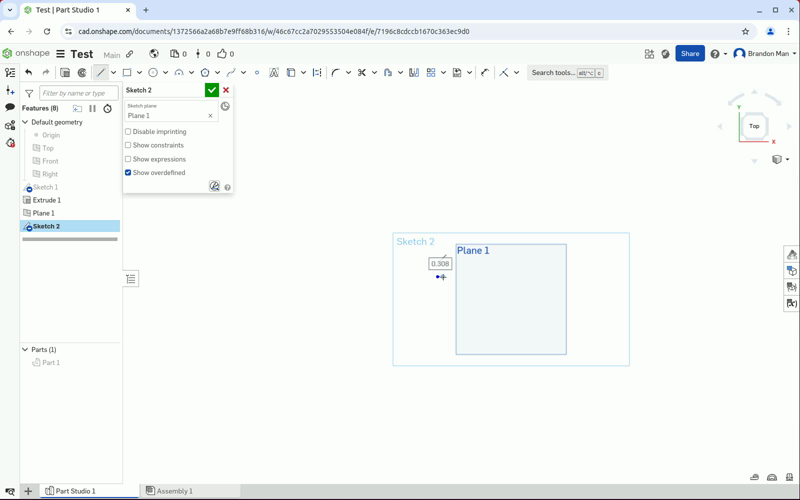
scroll(-6)
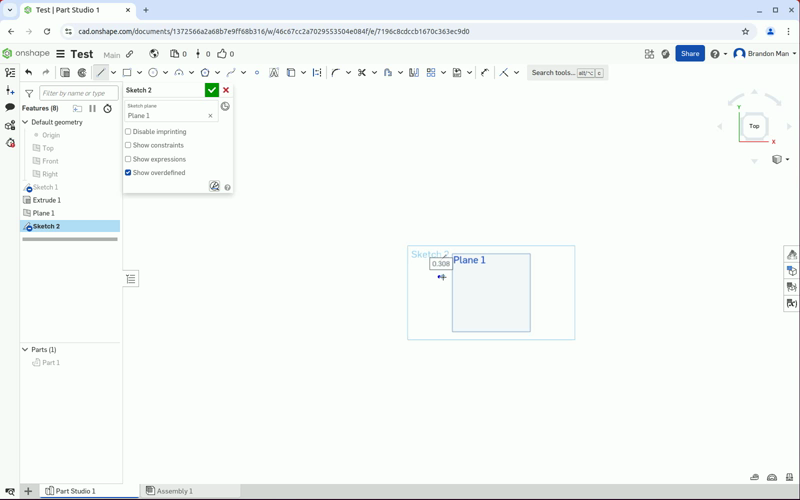
scroll(-6)
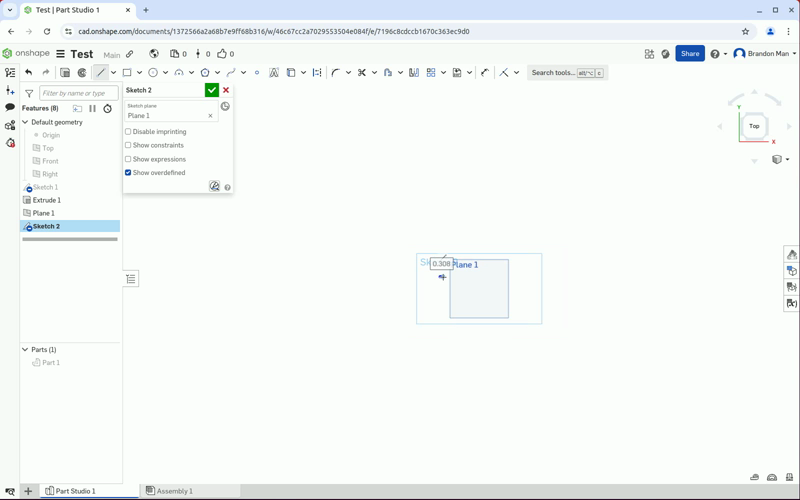
scroll(-6)
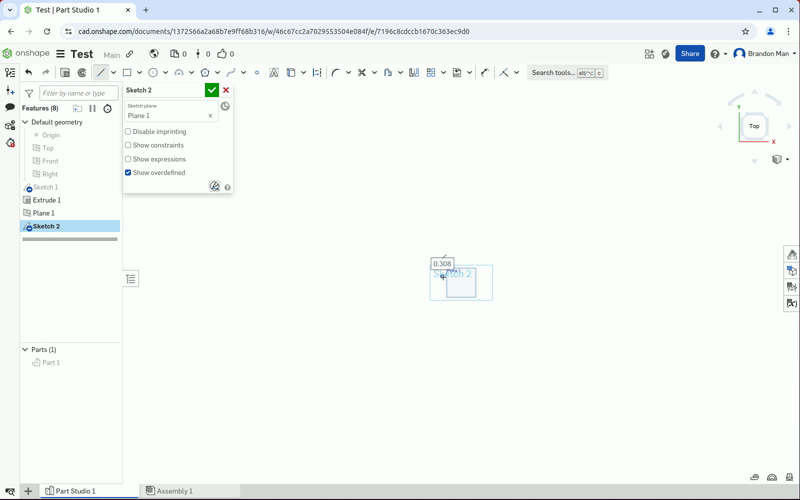
key_up(shift)
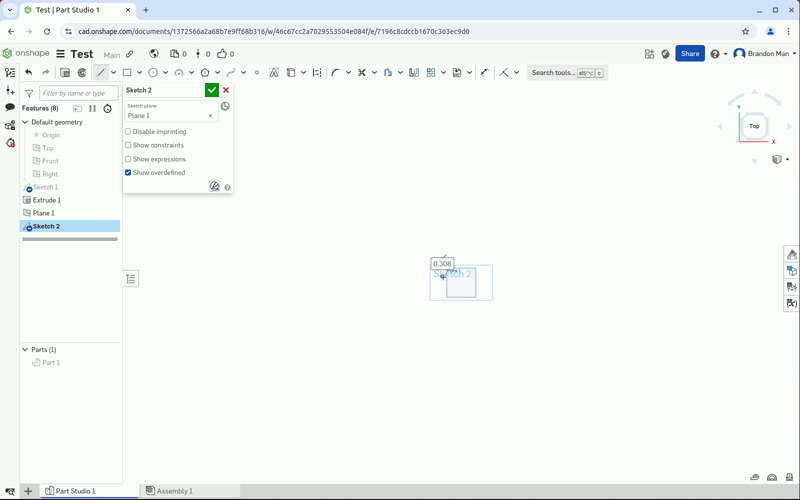
key_down(shift)
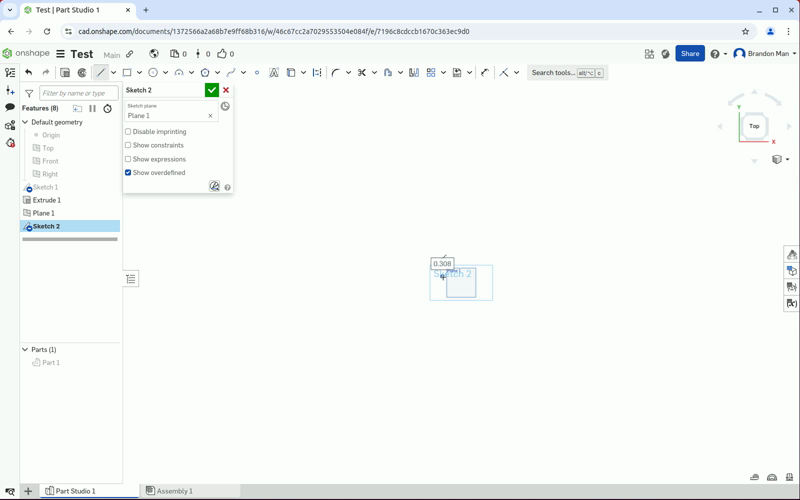
mouse_move(443, 170)
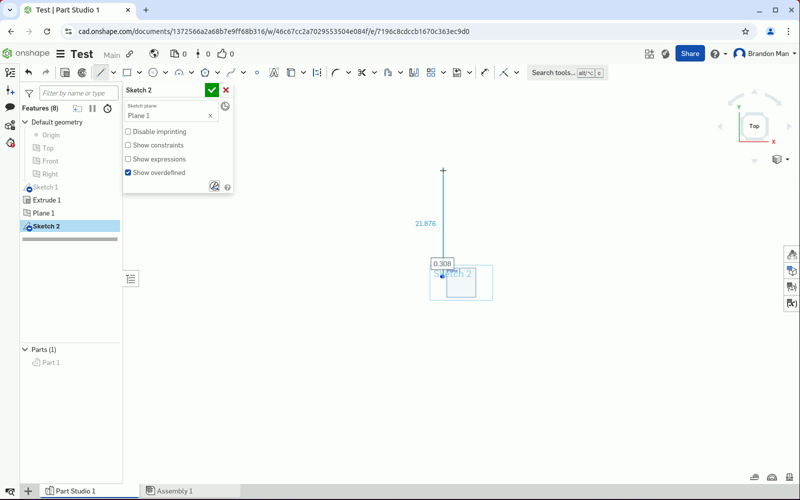
click(443, 170)
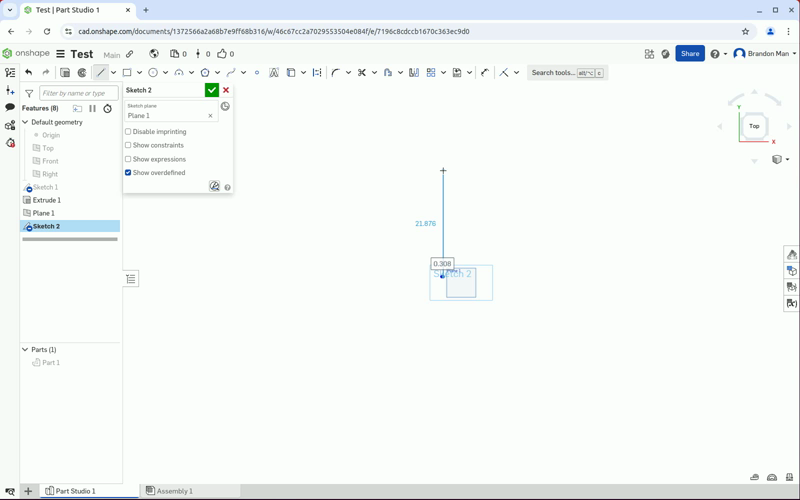
key_up(shift)
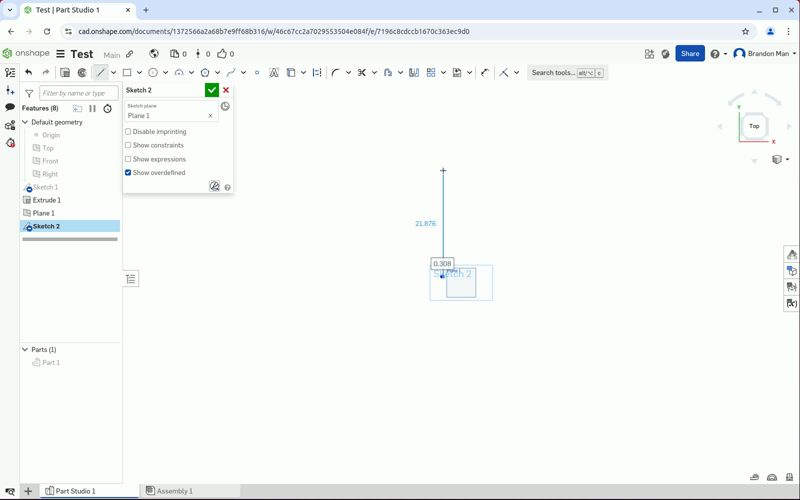
key_down(shift)
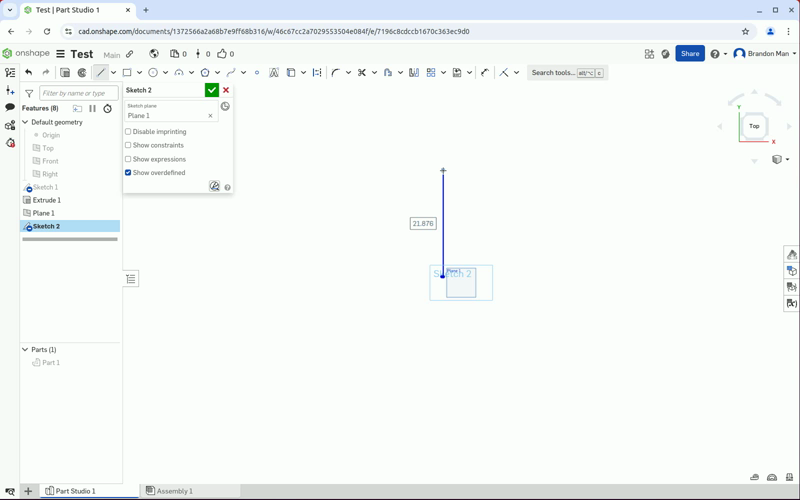
mouse_move(473, 170)
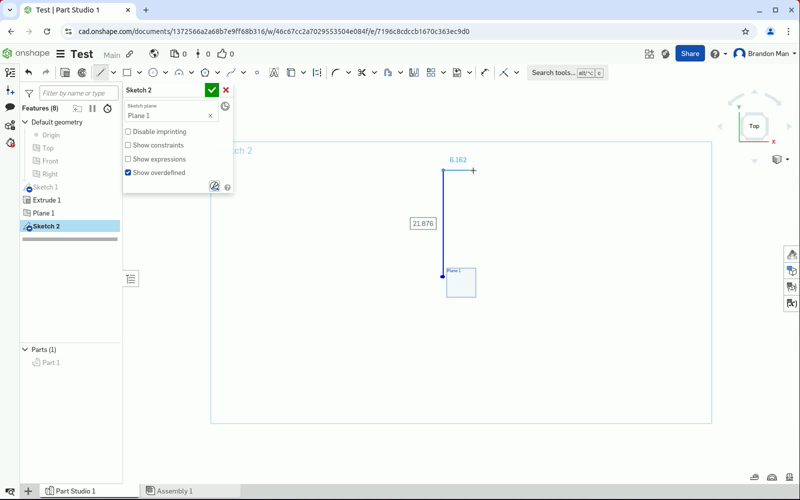
mouse_move(441, 170)
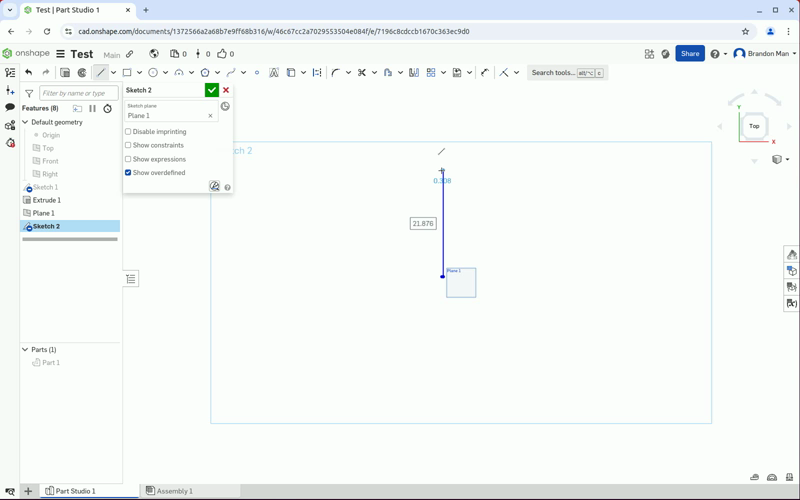
scroll(6)
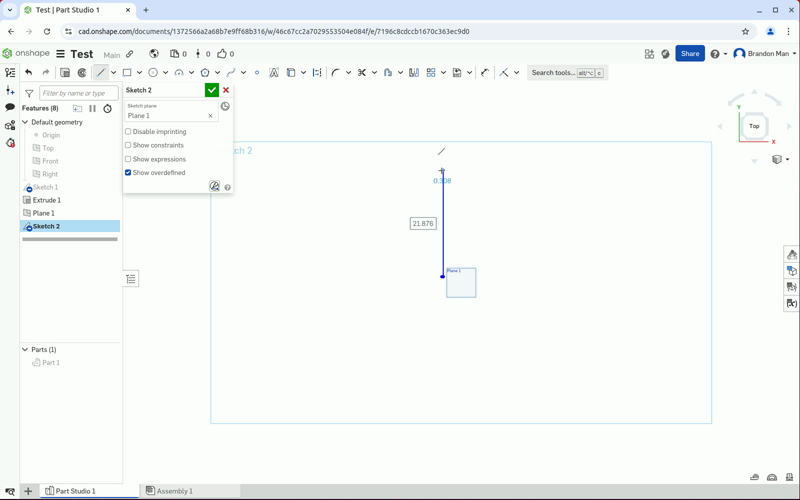
scroll(6)
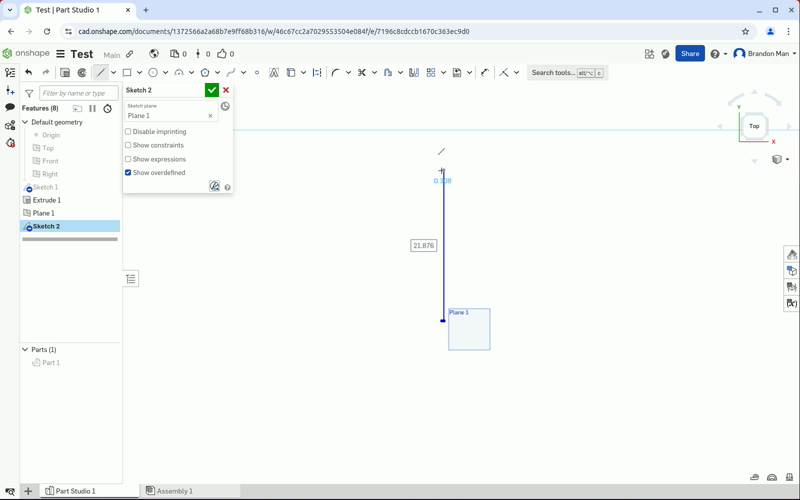
scroll(6)
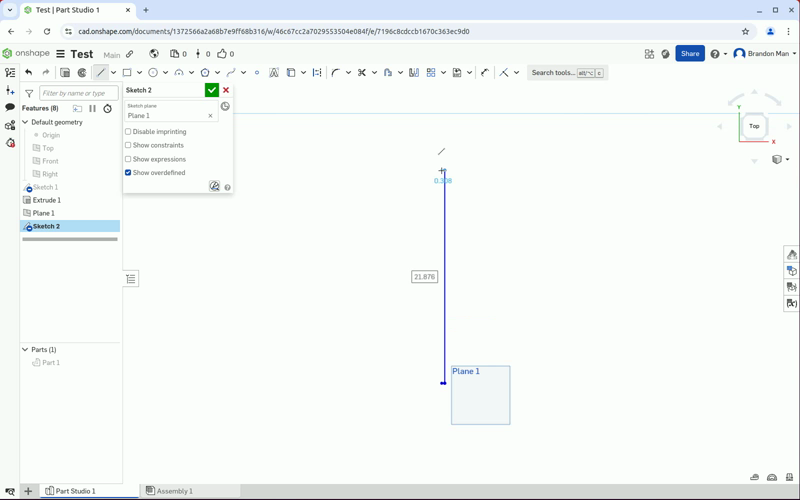
scroll(6)
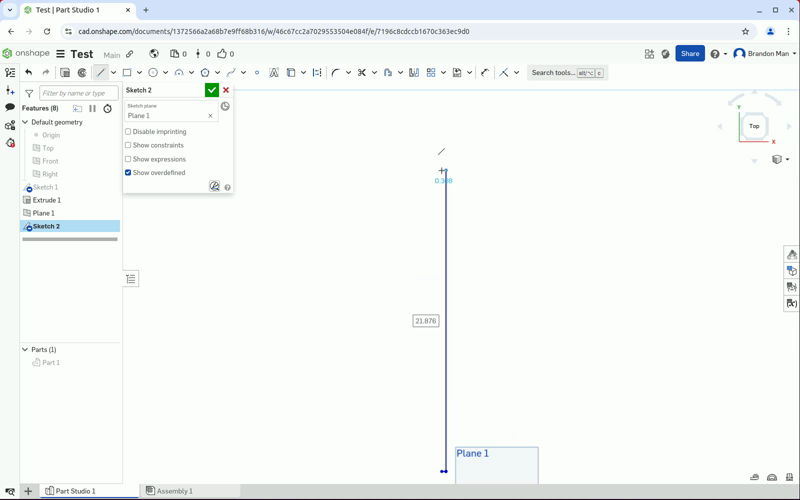
scroll(6)
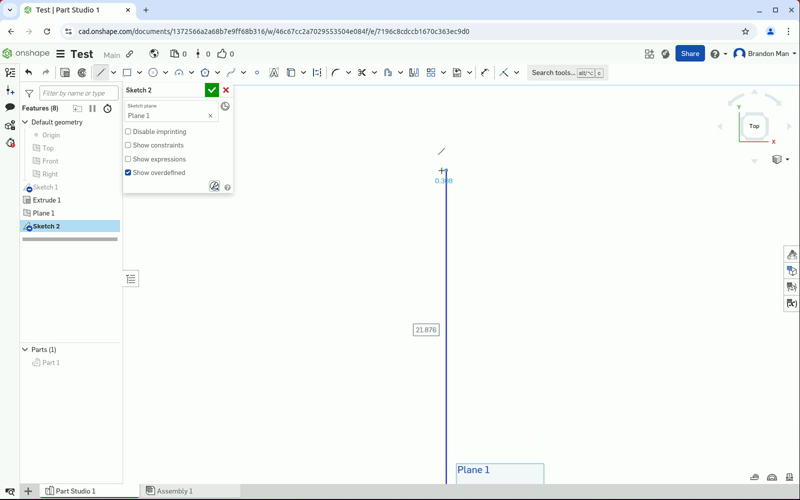
scroll(6)
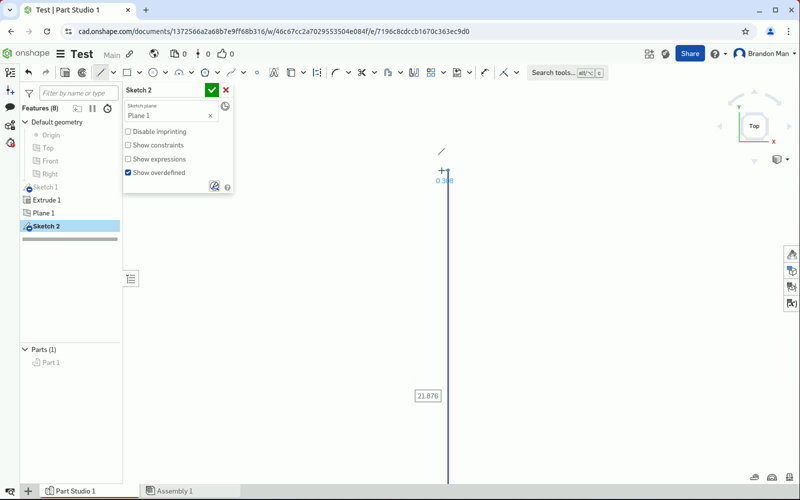
scroll(6)
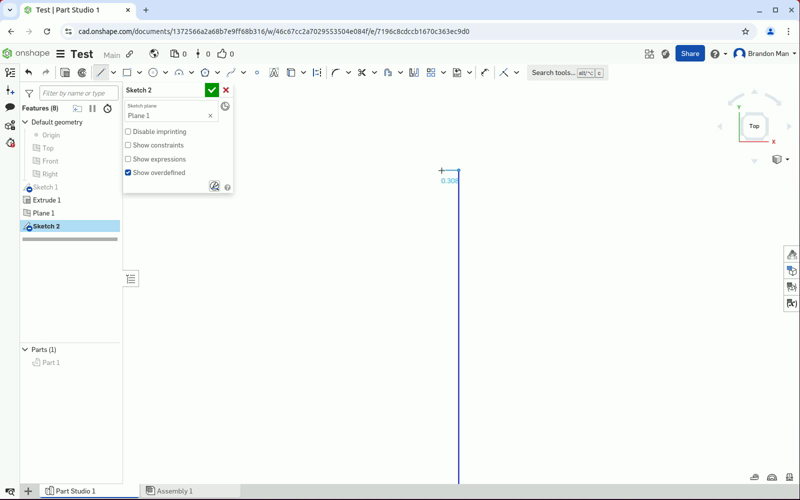
click(441, 170)
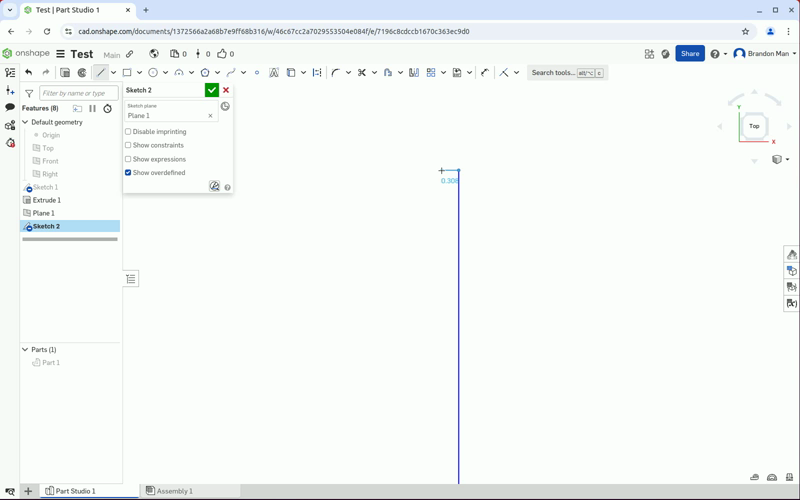
scroll(-6)
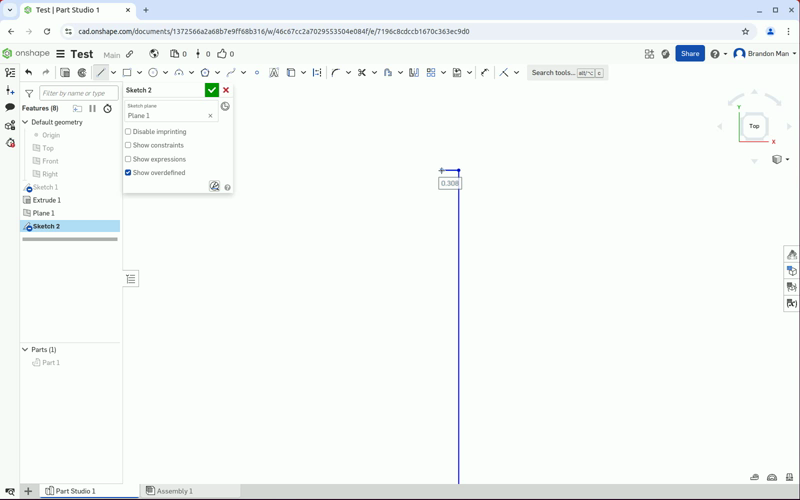
scroll(-6)
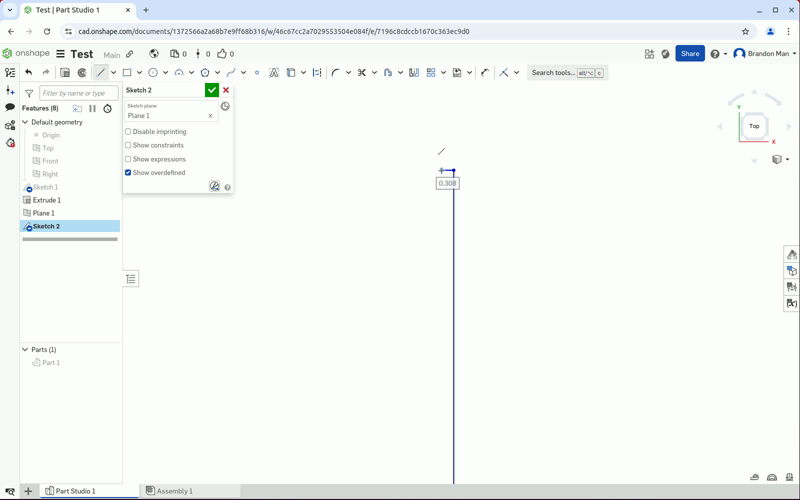
scroll(-6)
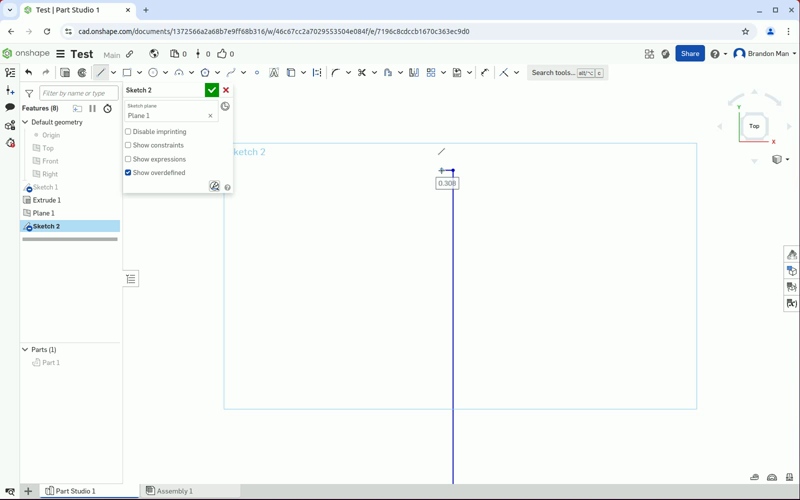
scroll(-6)
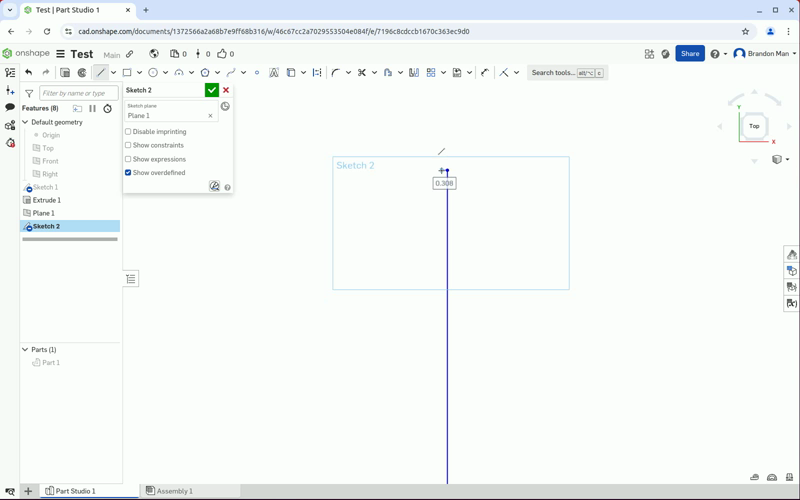
scroll(-6)
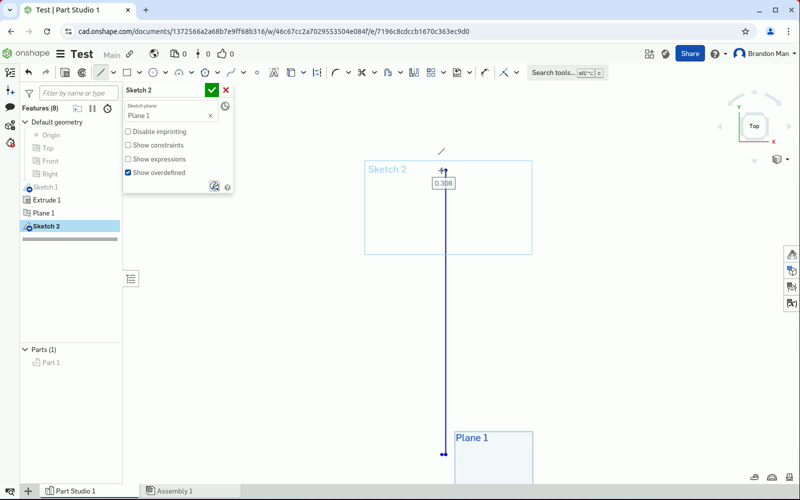
scroll(-6)
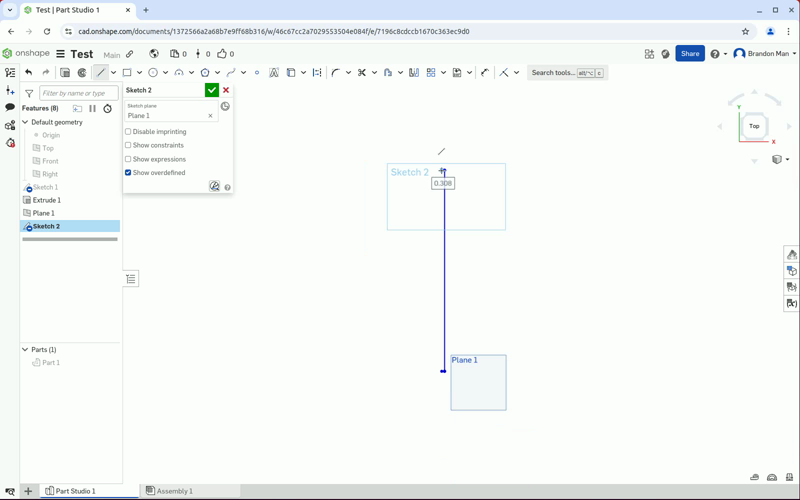
scroll(-6)
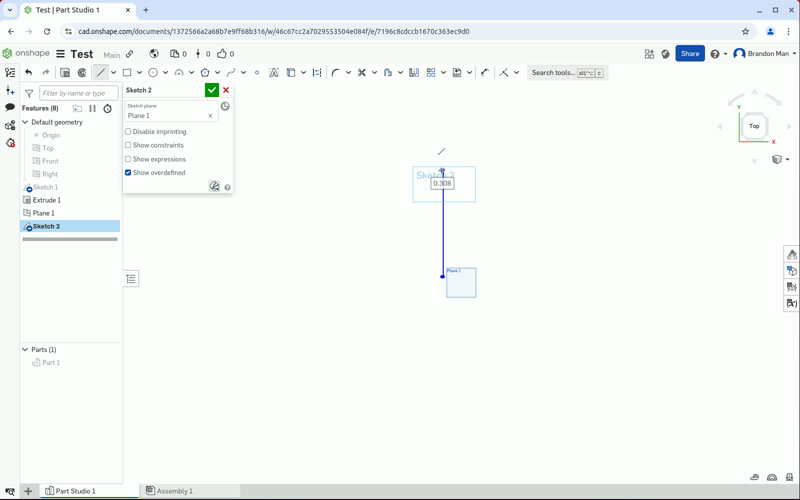
key_up(shift)
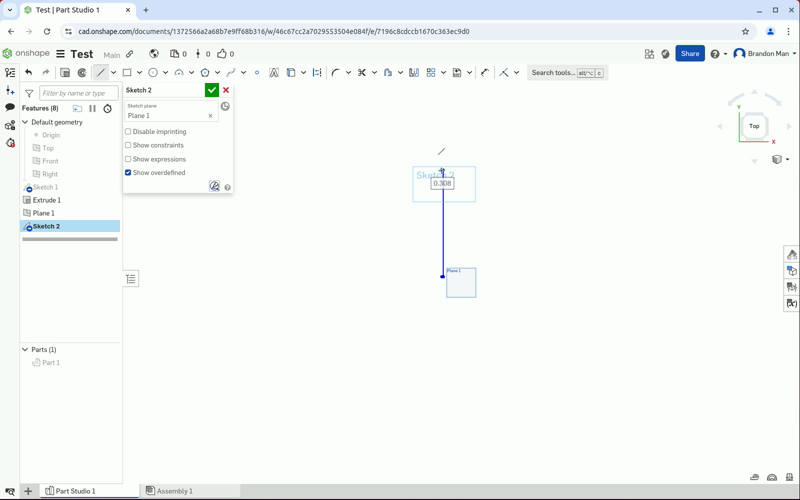
key_down(shift)
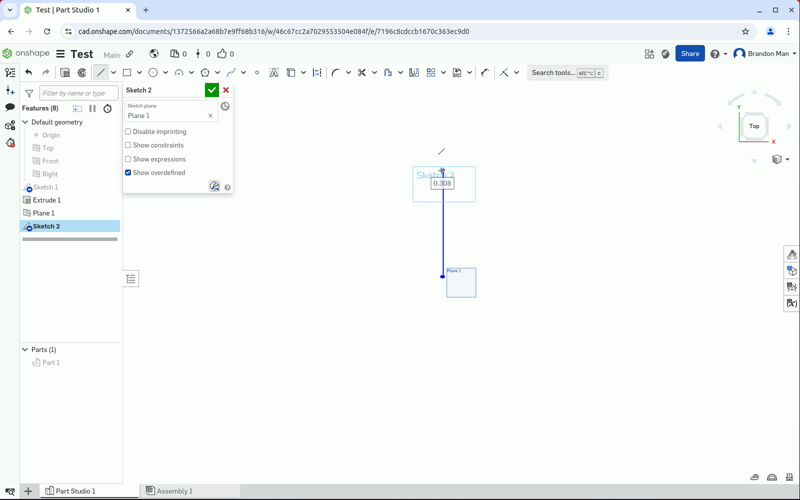
mouse_move(441, 276)
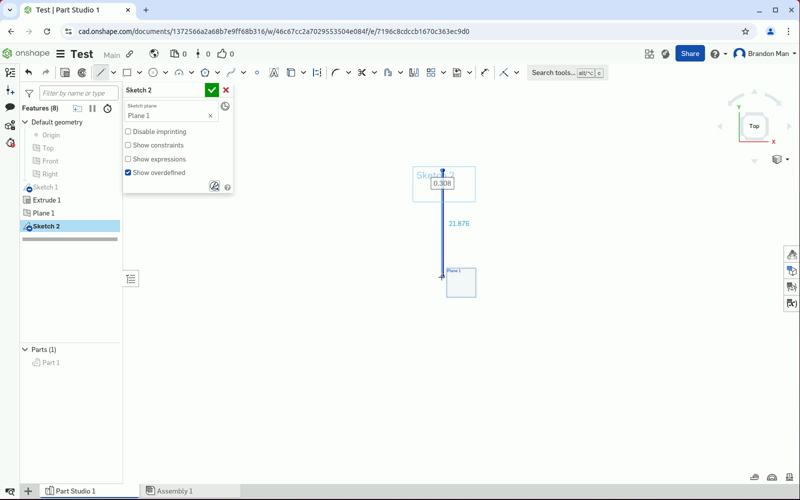
scroll(6)
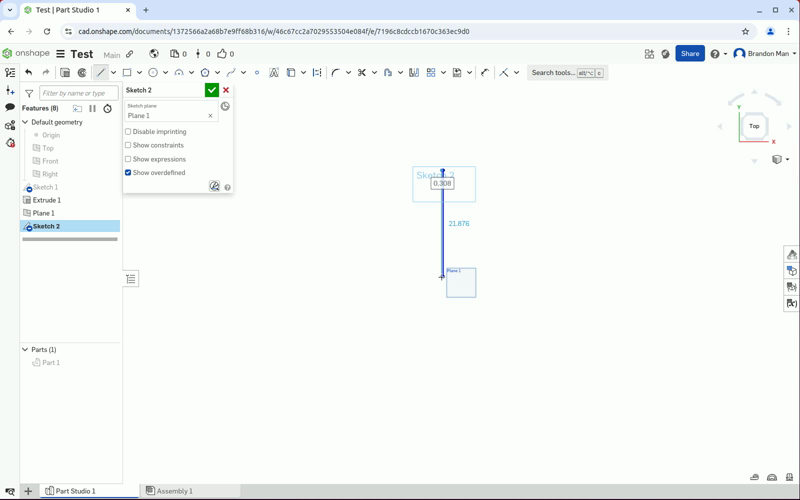
scroll(6)
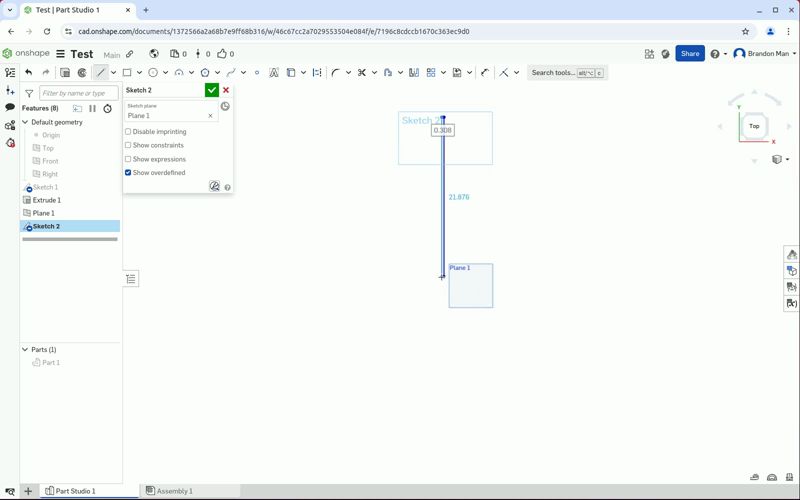
scroll(6)
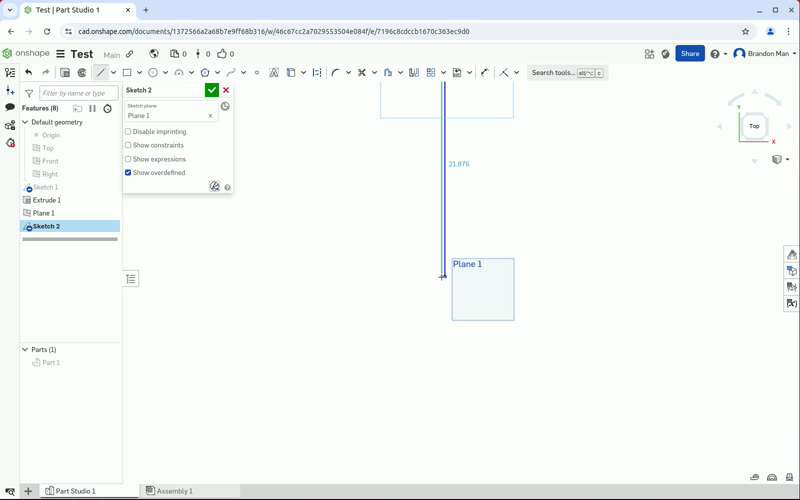
scroll(6)
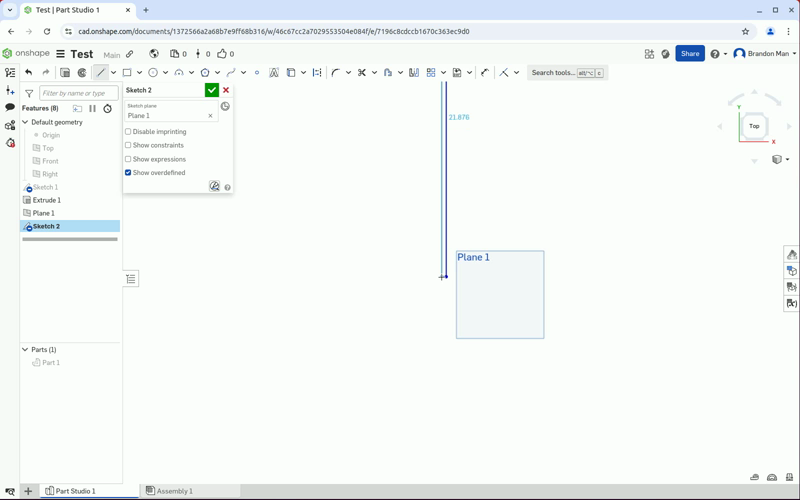
scroll(6)
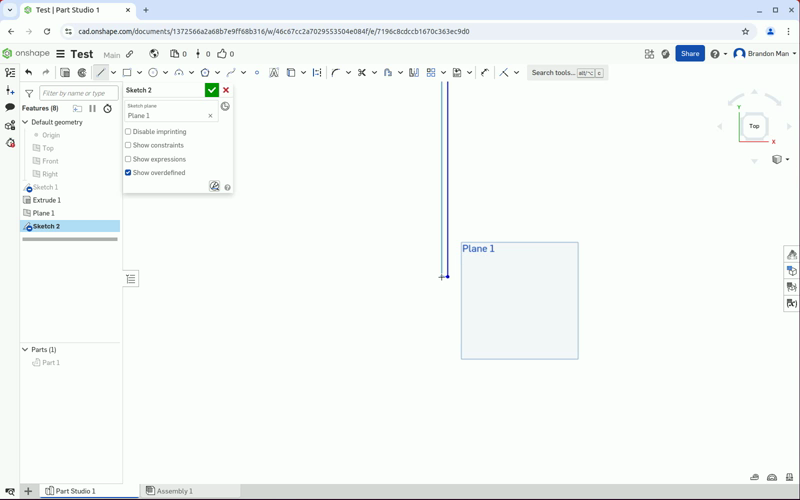
scroll(6)
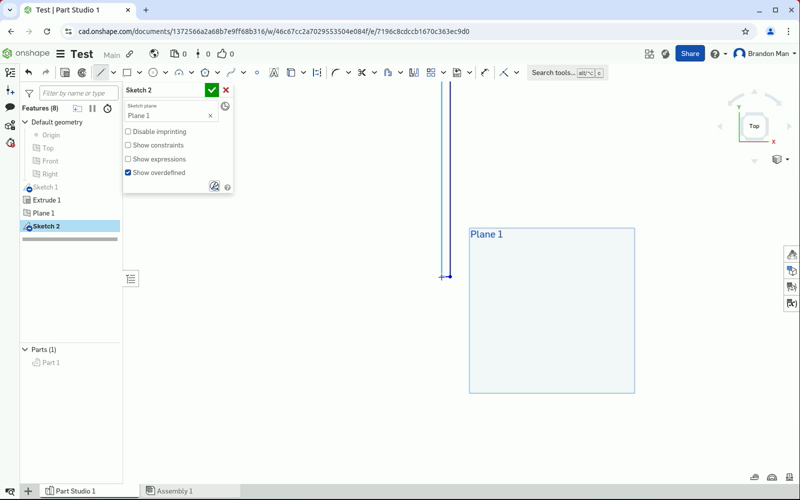
scroll(6)
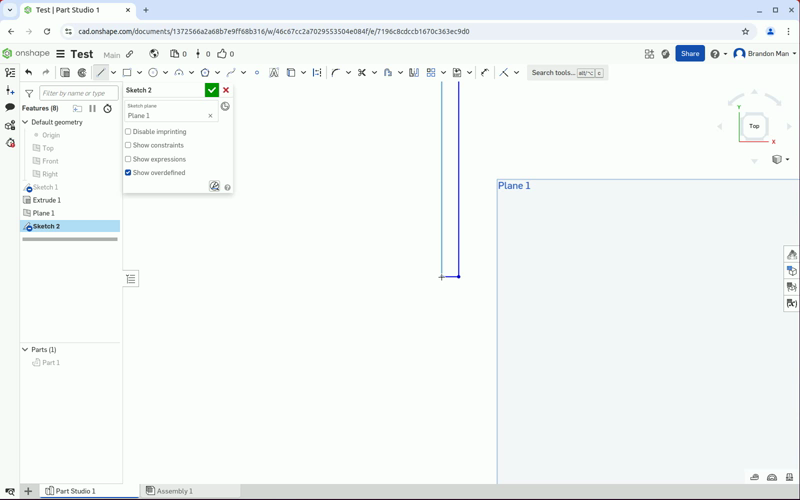
key_up(shift)
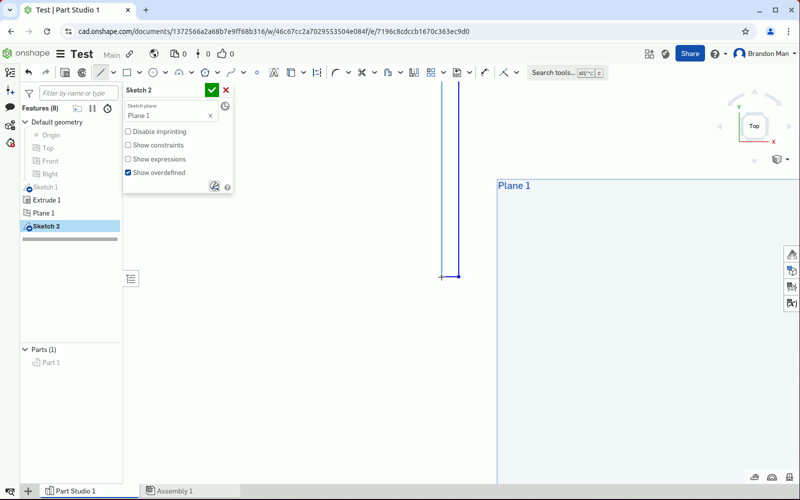
click(441, 276)
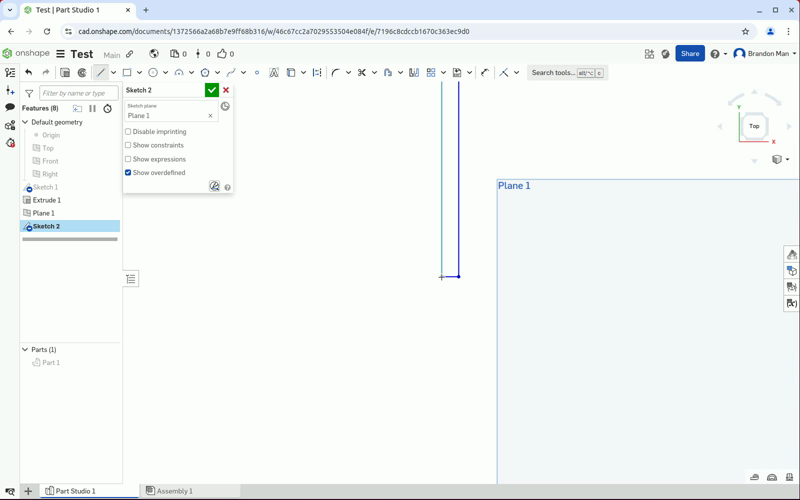
scroll(-6)
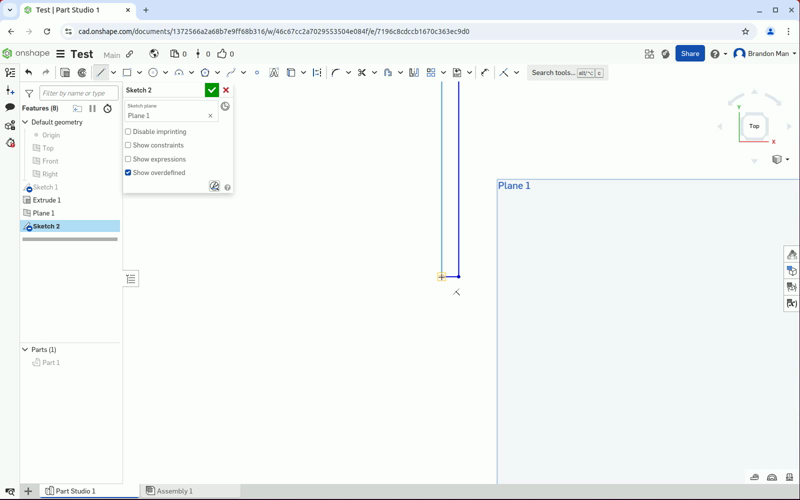
scroll(-6)
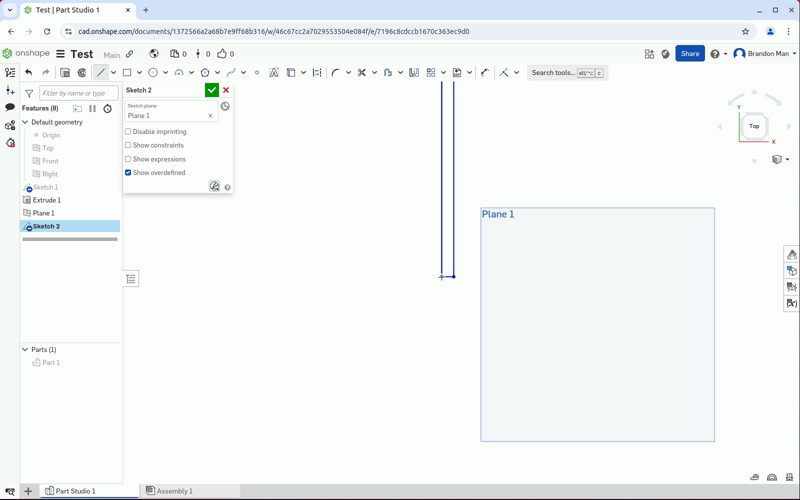
scroll(-6)
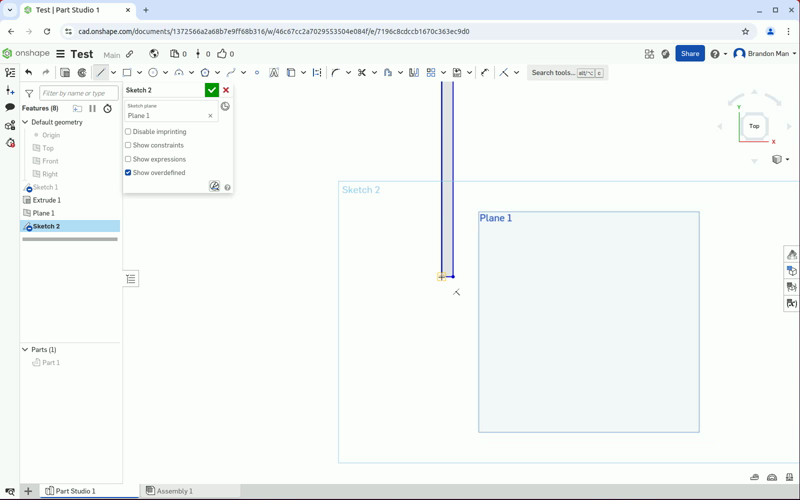
scroll(-6)
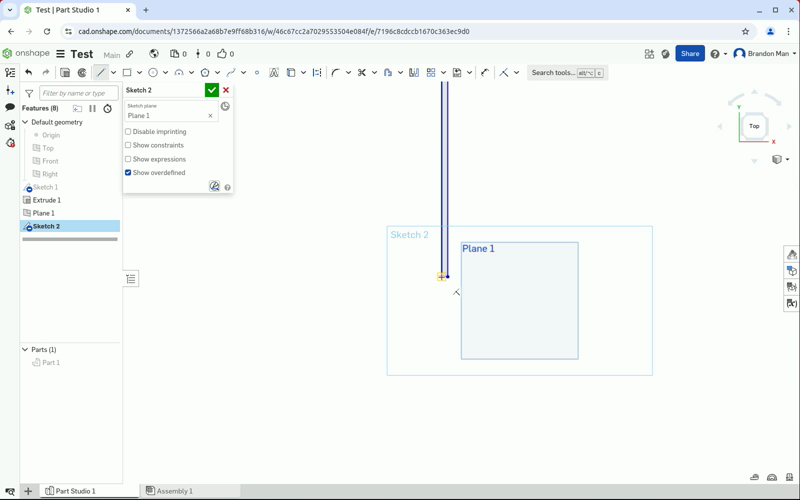
scroll(-6)
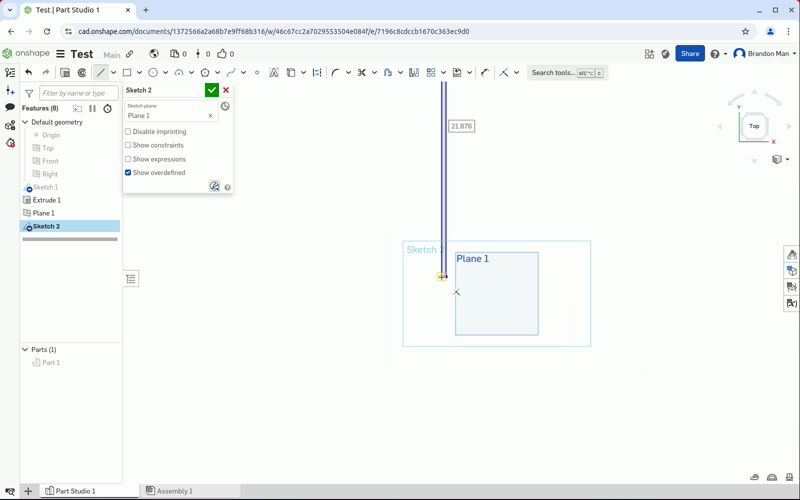
scroll(-6)
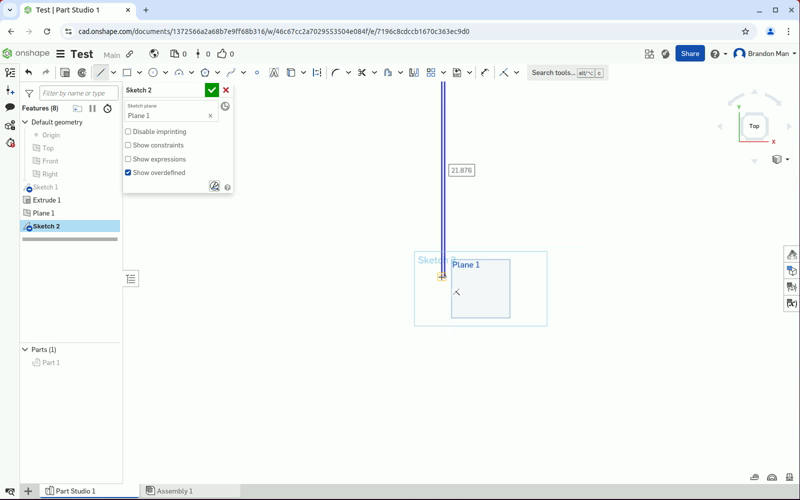
scroll(-6)
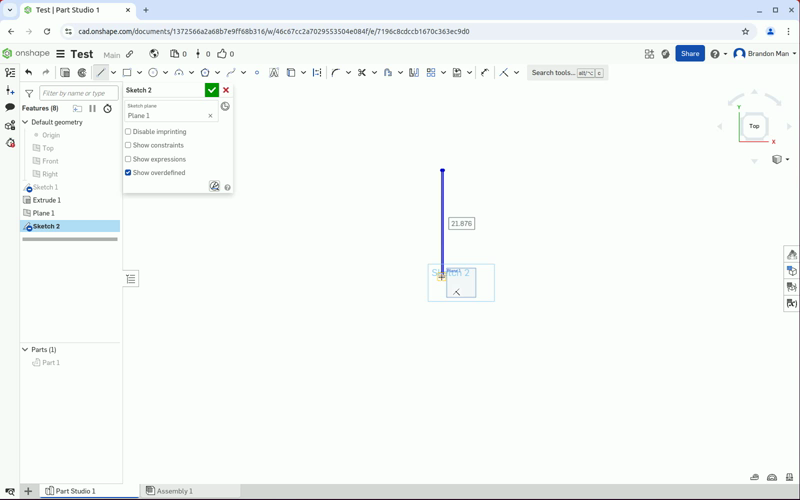
key(esc)
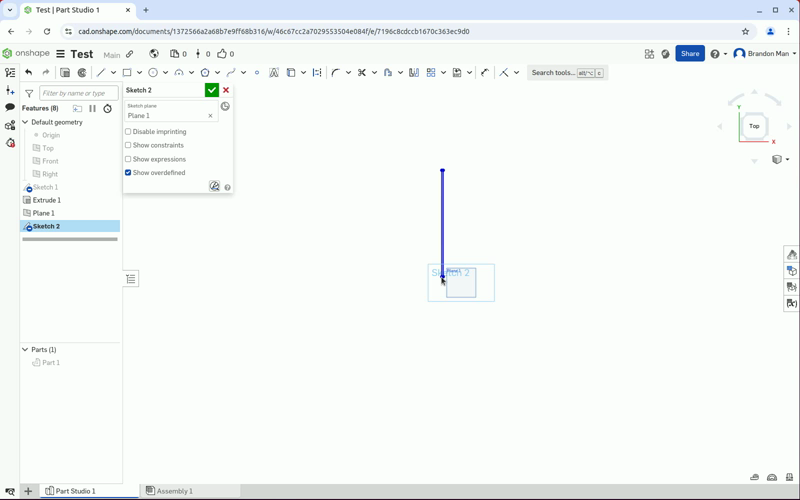
mouse_move(442, 209)
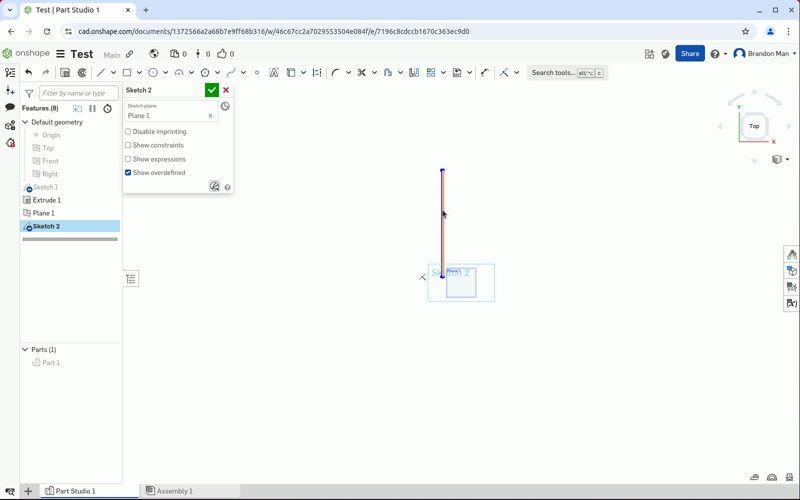
scroll(6)
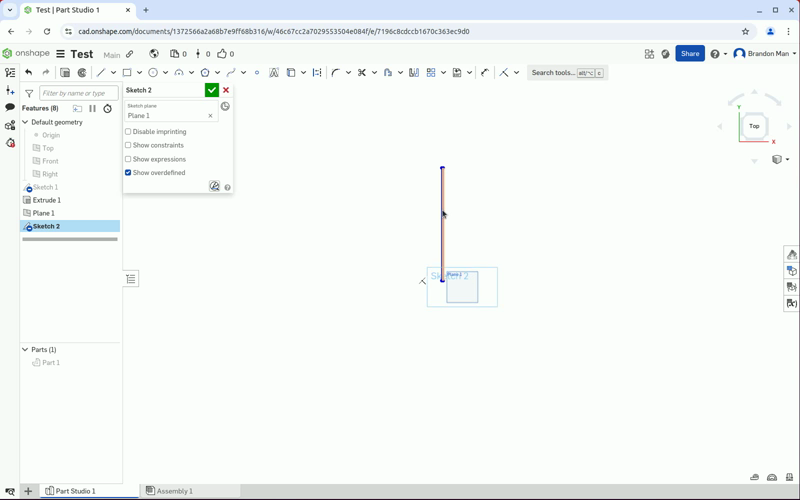
scroll(6)
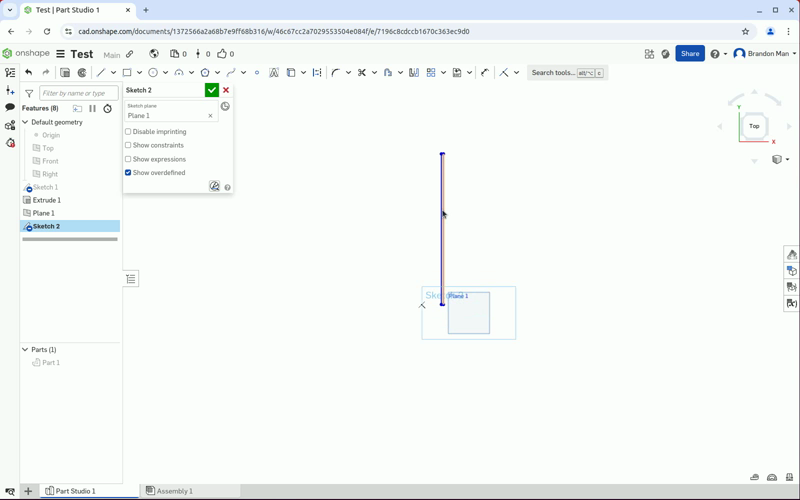
scroll(6)
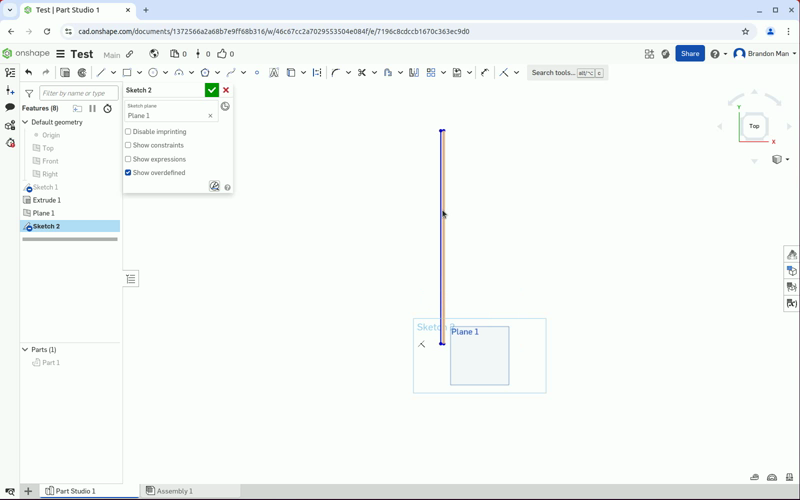
scroll(6)
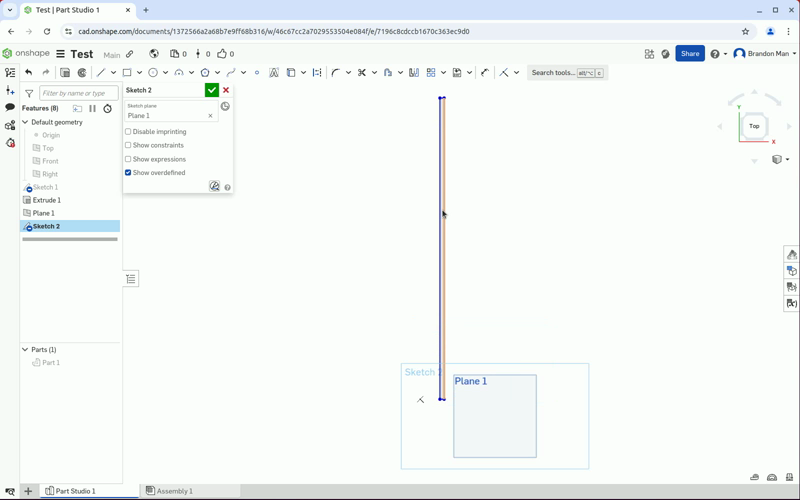
scroll(6)
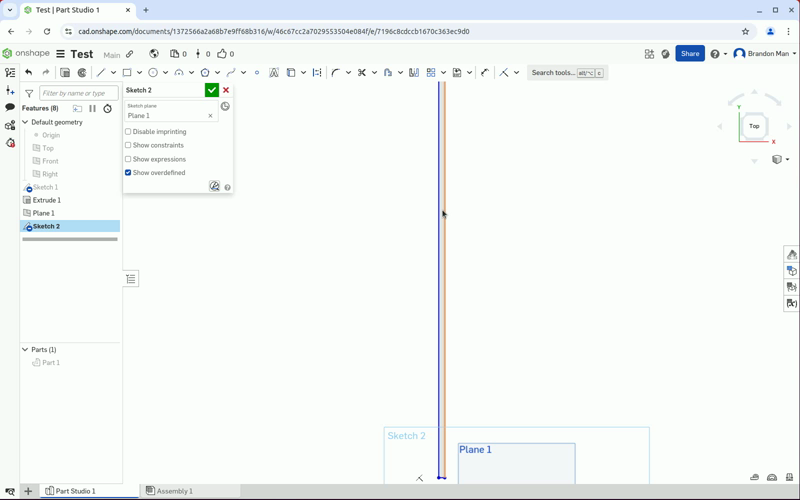
scroll(6)
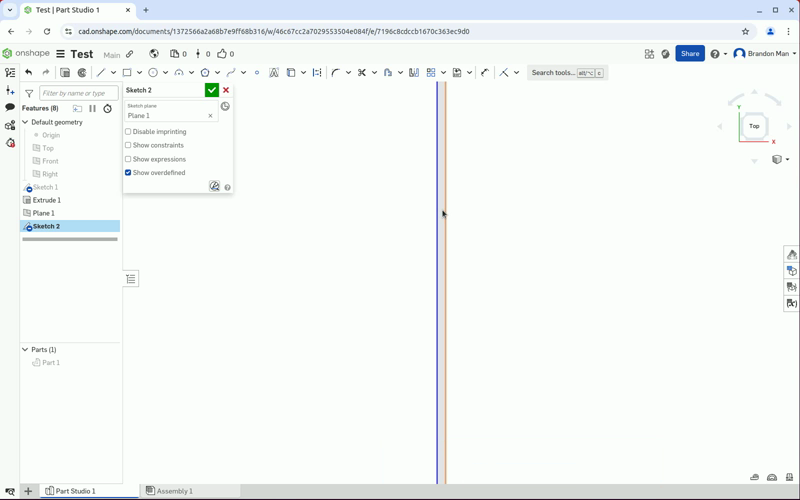
scroll(6)
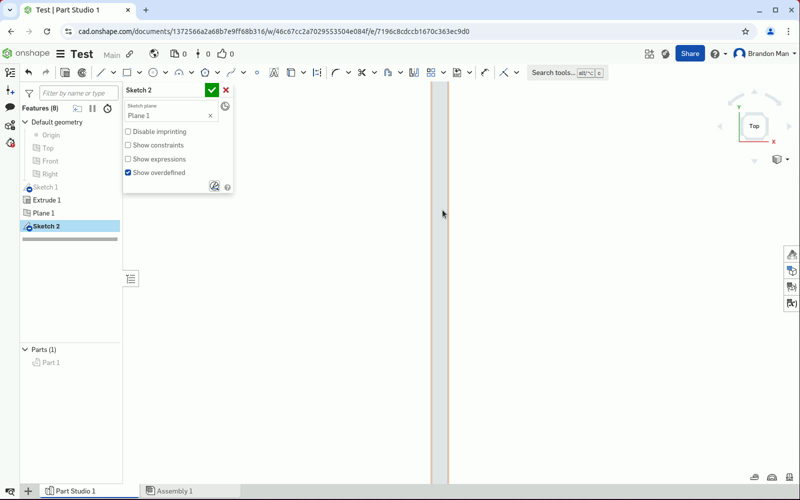
click(442, 209)
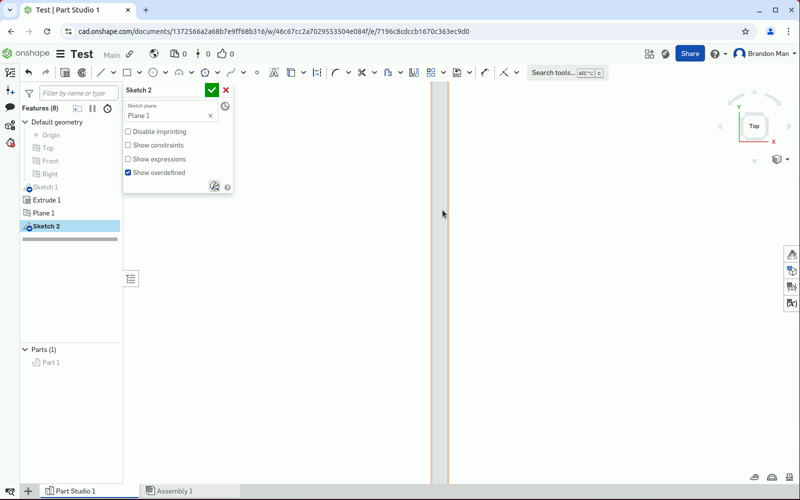
scroll(-6)
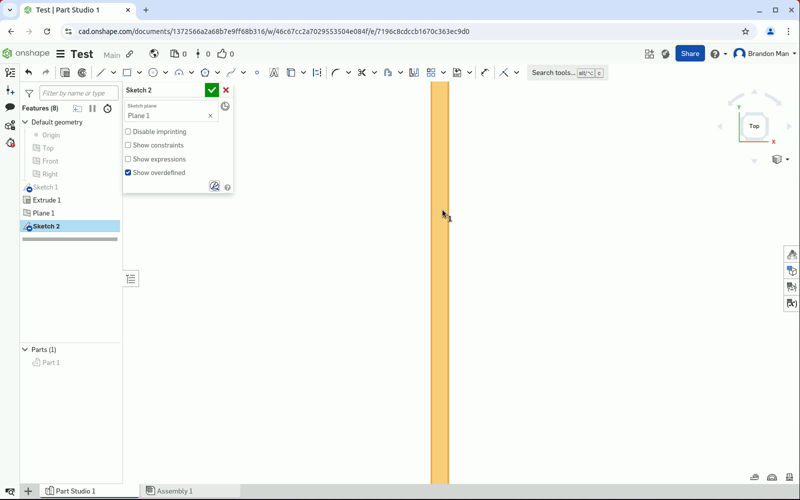
scroll(-6)
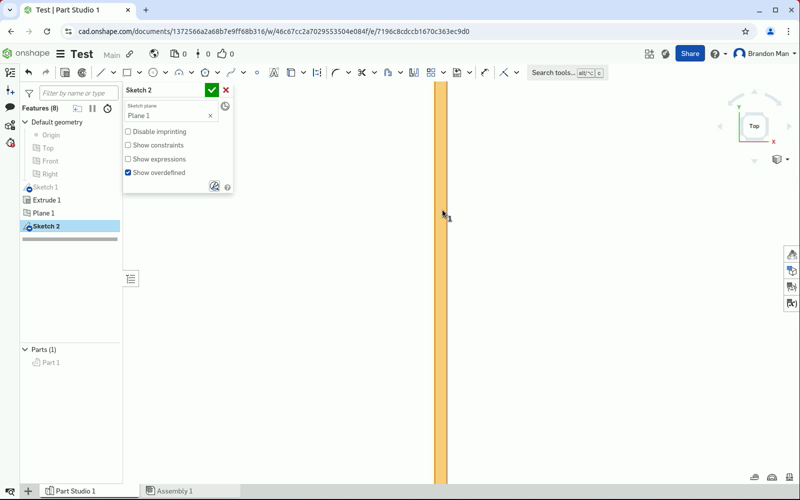
scroll(-6)
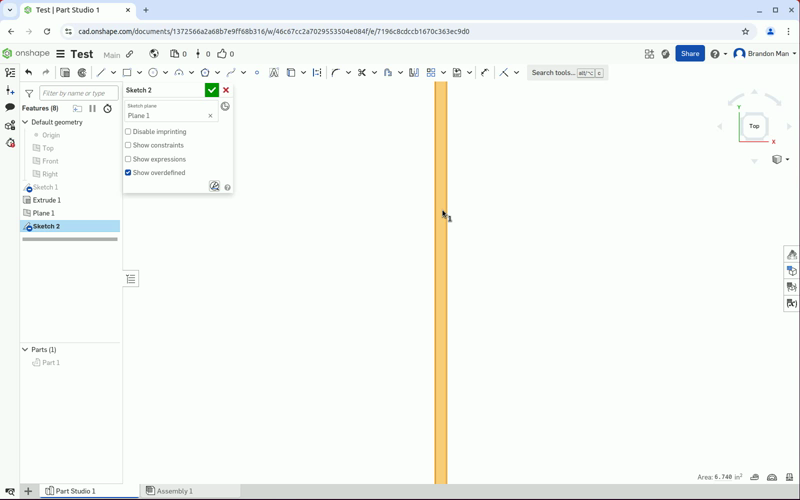
scroll(-6)
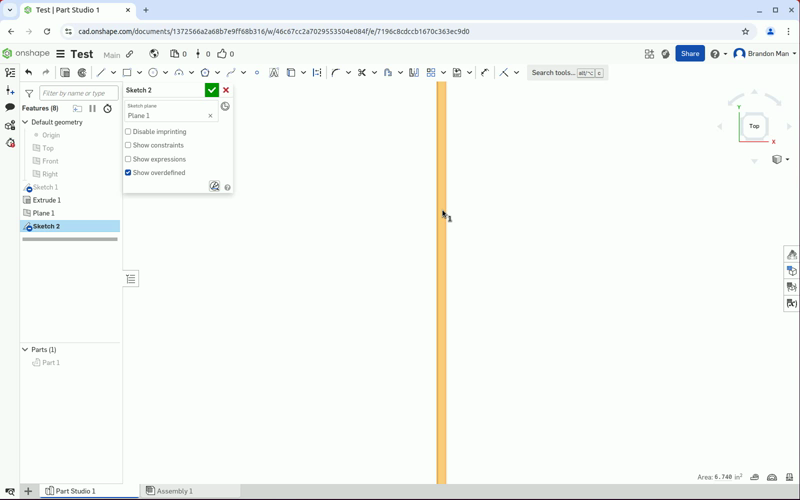
scroll(-6)
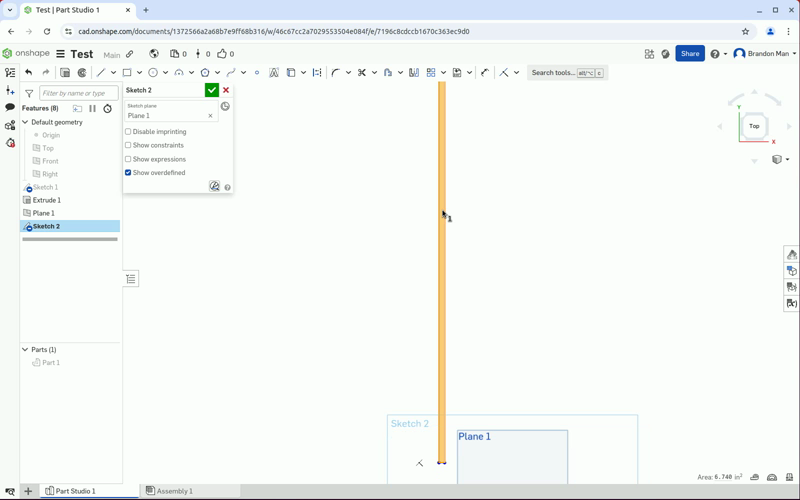
scroll(-6)
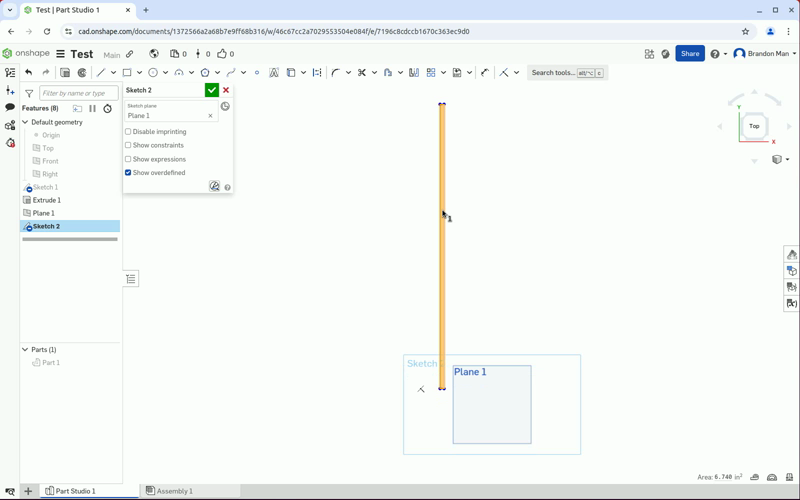
scroll(-6)
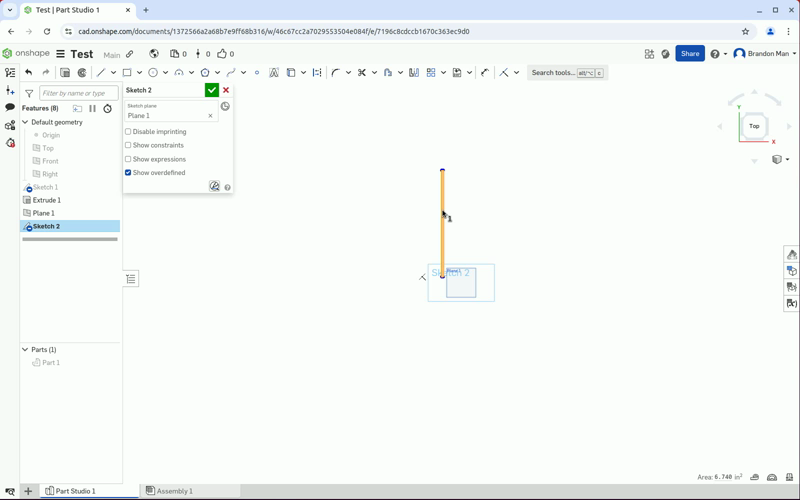
mouse_move(73, 352)
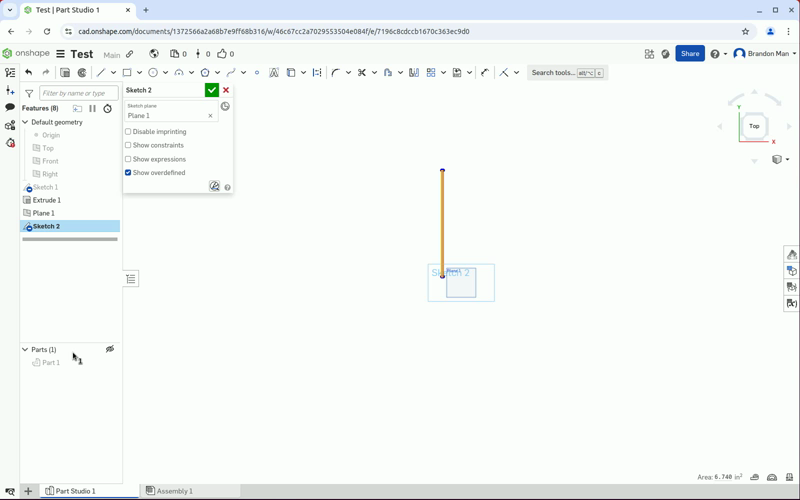
key(shift+y)
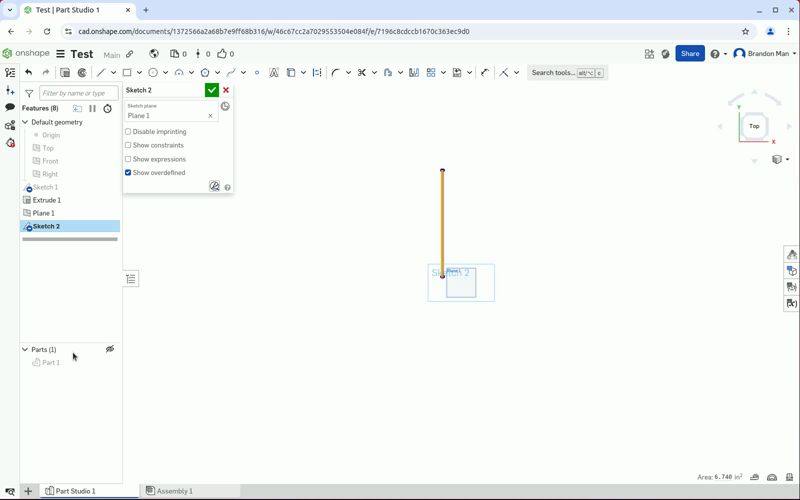
key(shift+e)
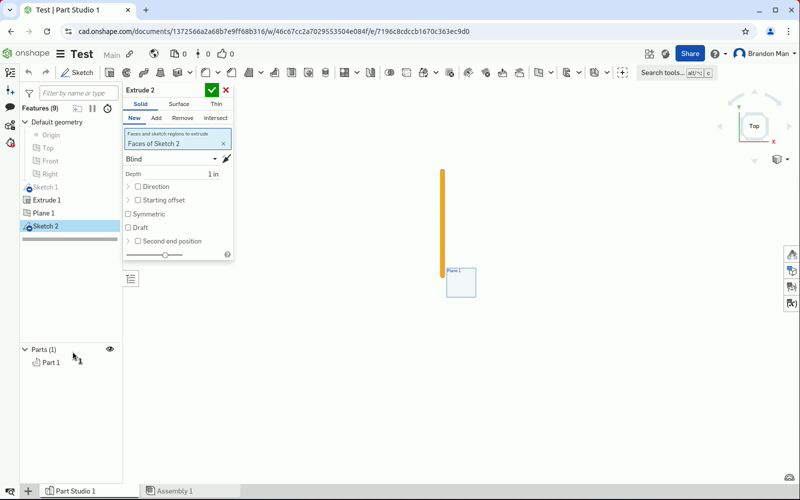
mouse_move(143, 106)
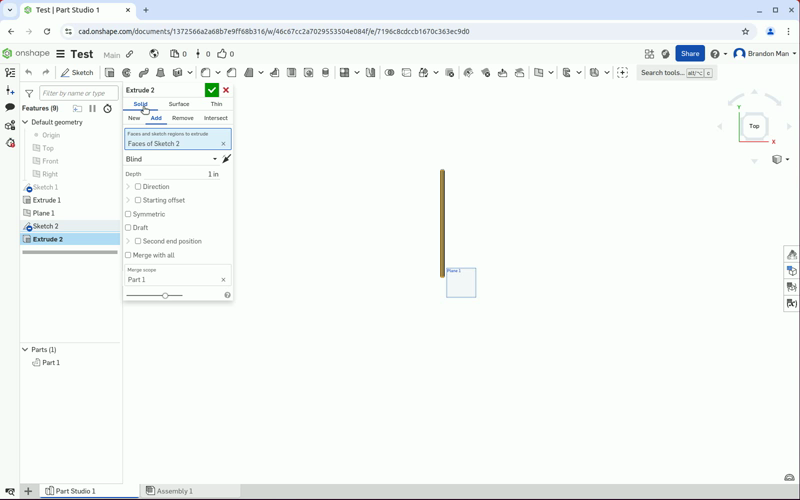
click(143, 106)
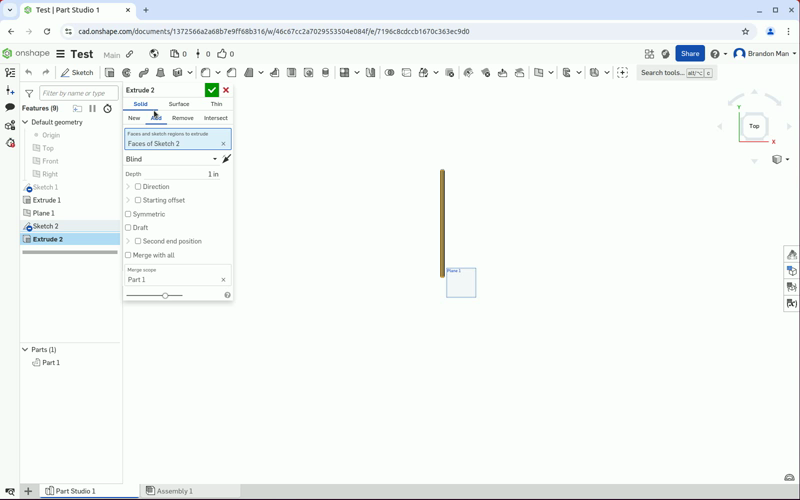
mouse_move(186, 120)
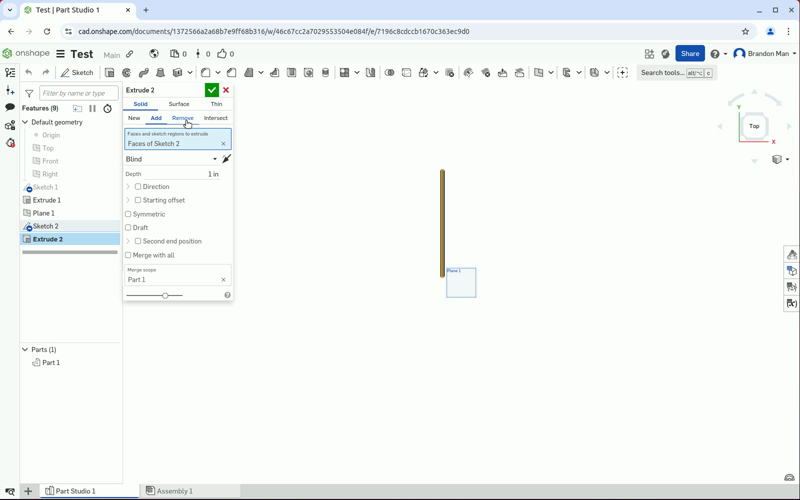
click(186, 120)
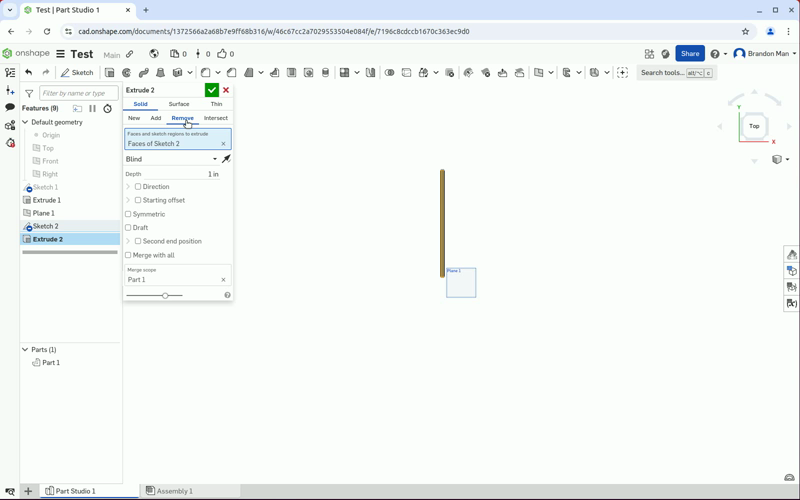
key(tab, 4)
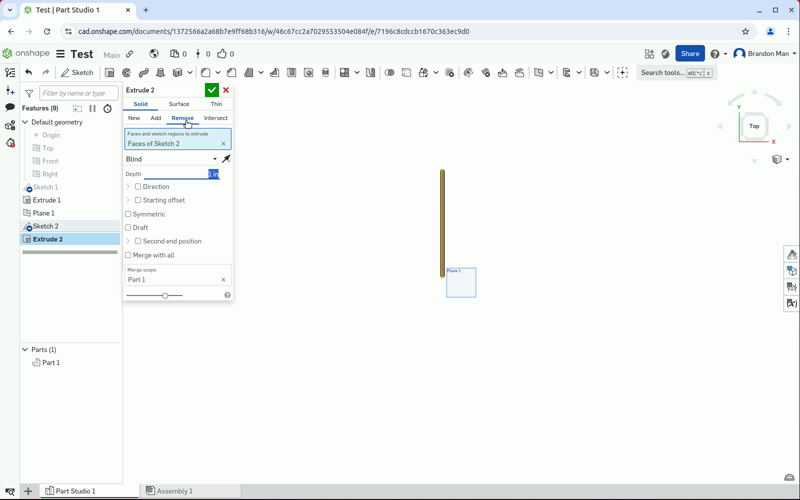
text(0.481)
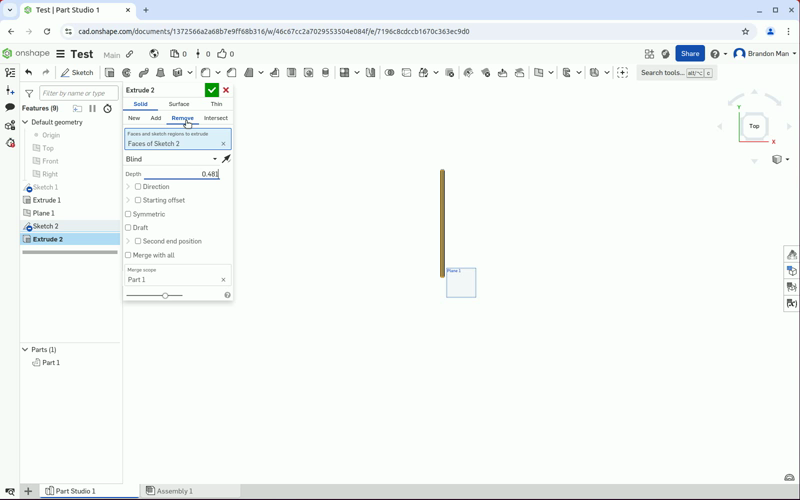
key(tab, 6)
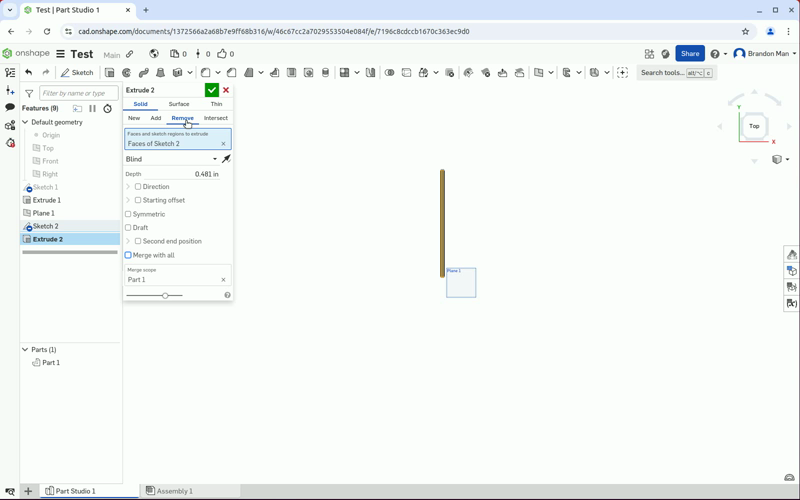
key(space)
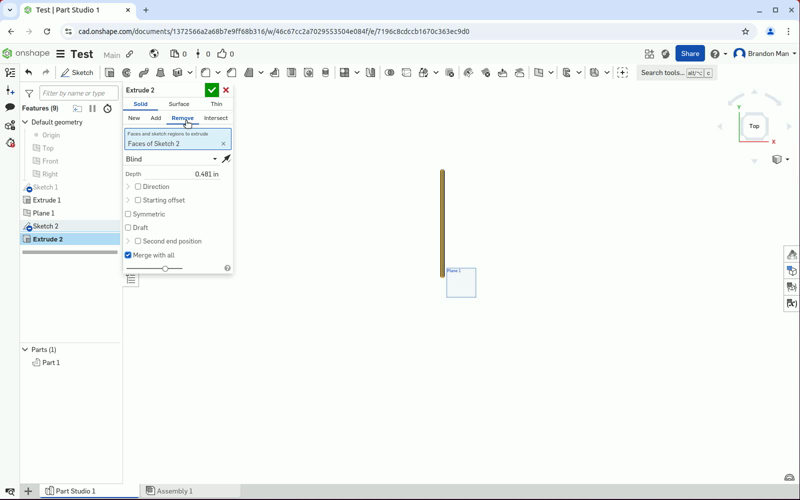
key(enter)
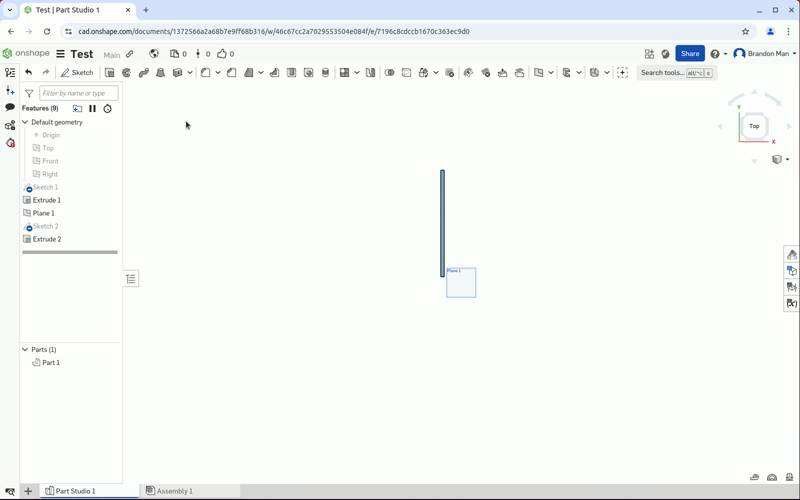
key(shift+h)
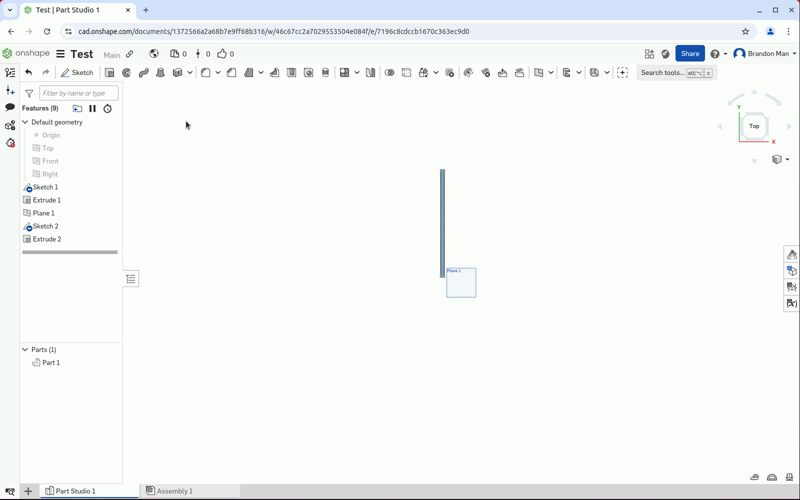
key(shift+h)
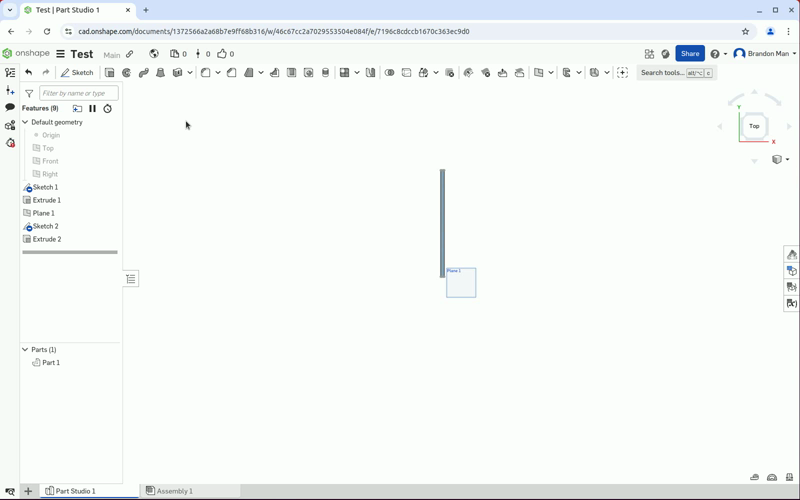
key(shift+7)
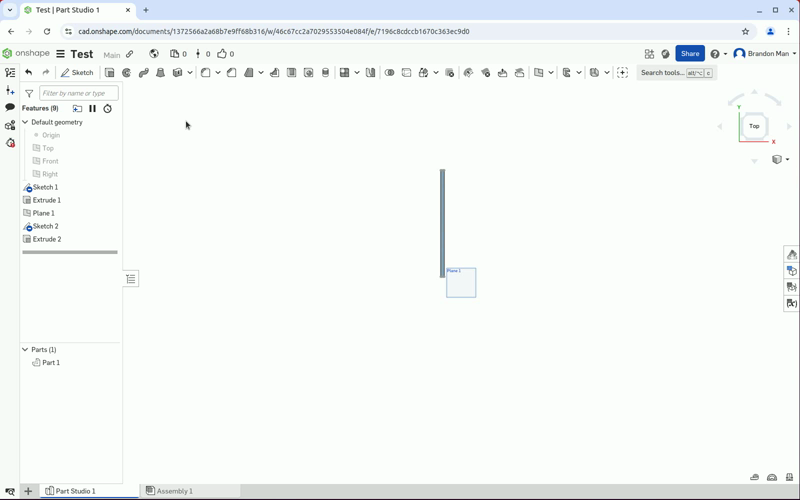
key(up, 3)
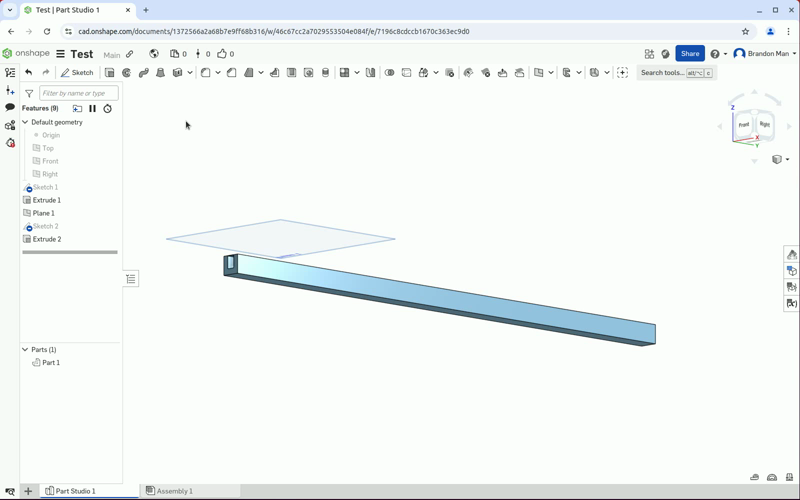
key(left, 3)
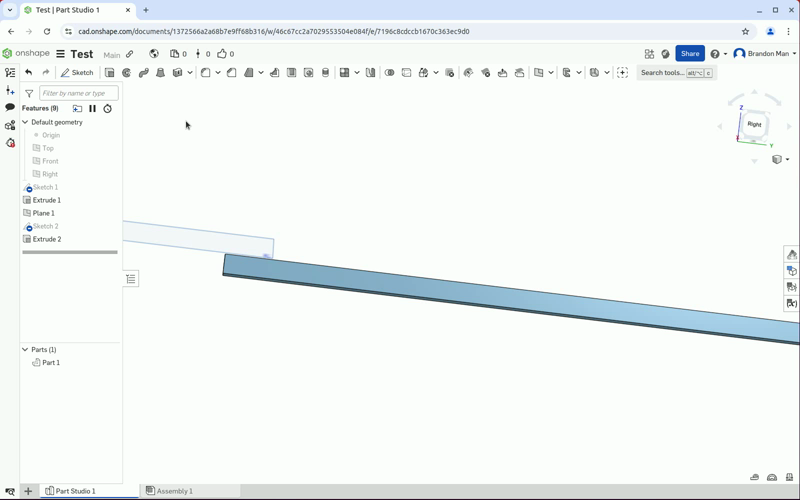
key(right, 3)
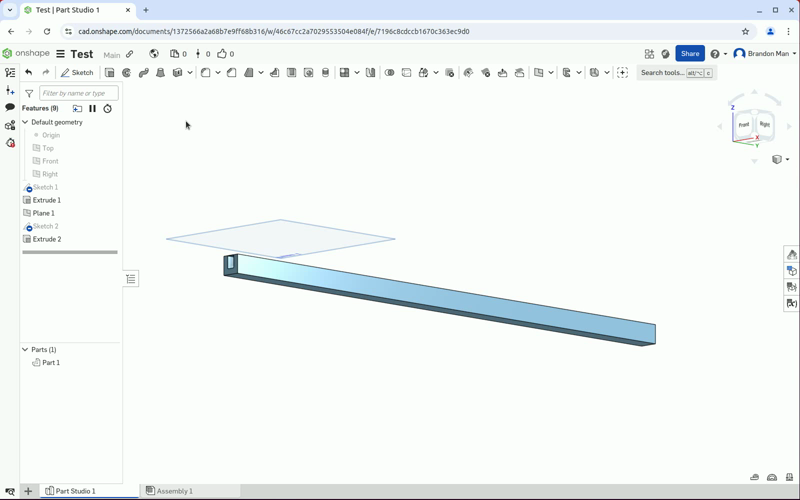
key(down, 3)
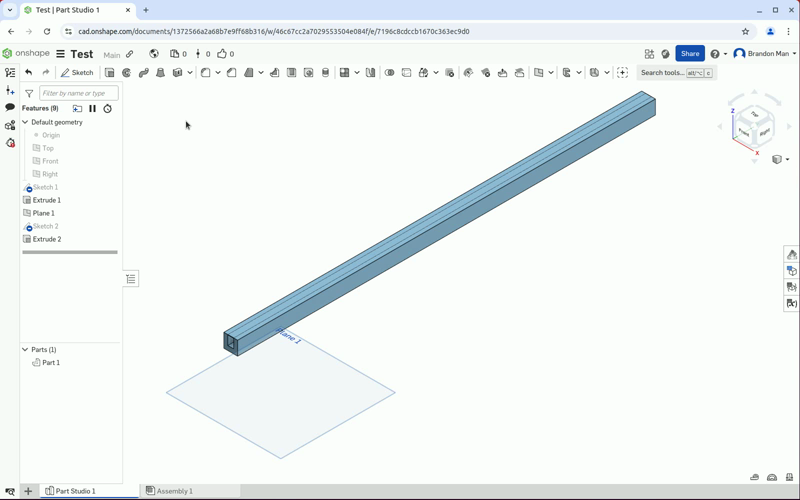
mouse_move(73, 189)
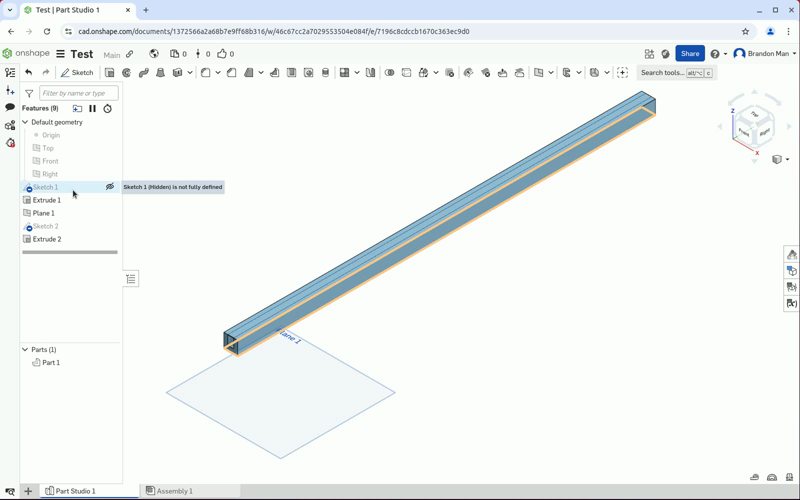
click(73, 189)